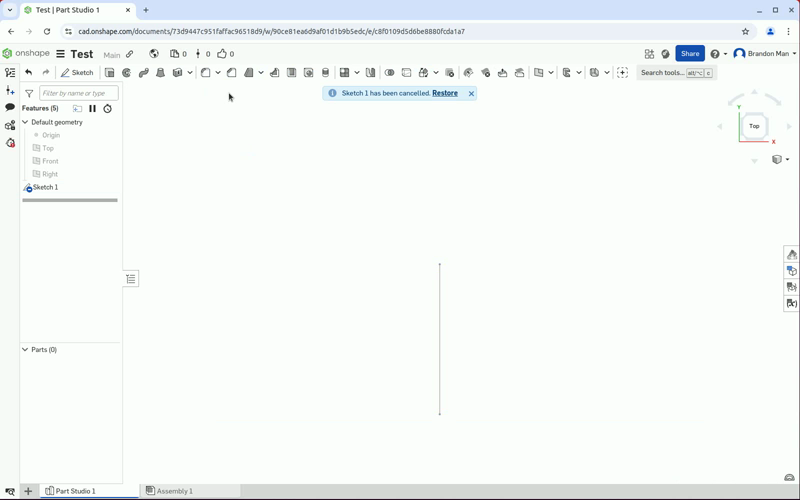
key(shift+h)
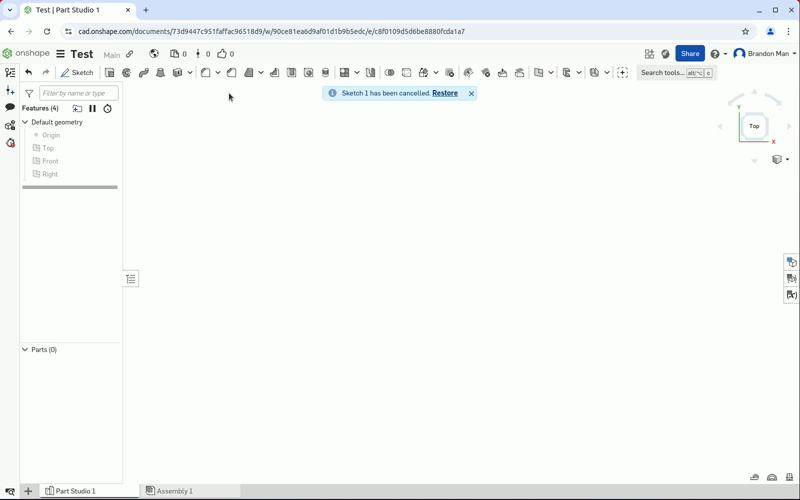
mouse_move(73, 352)
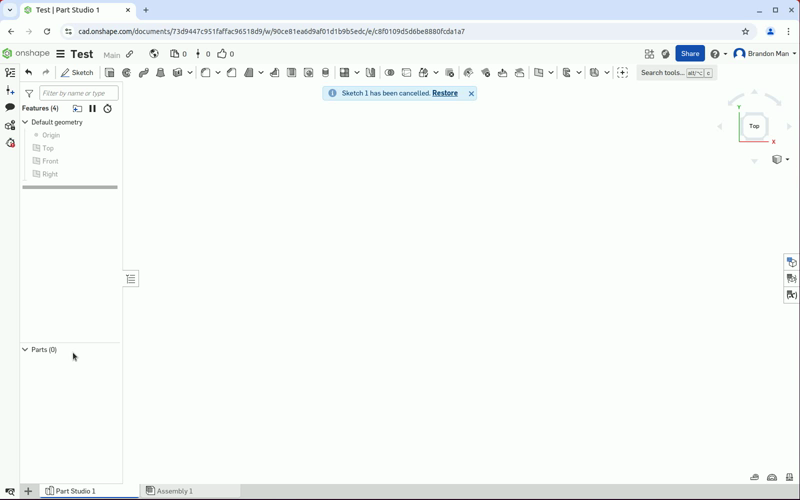
key(y)
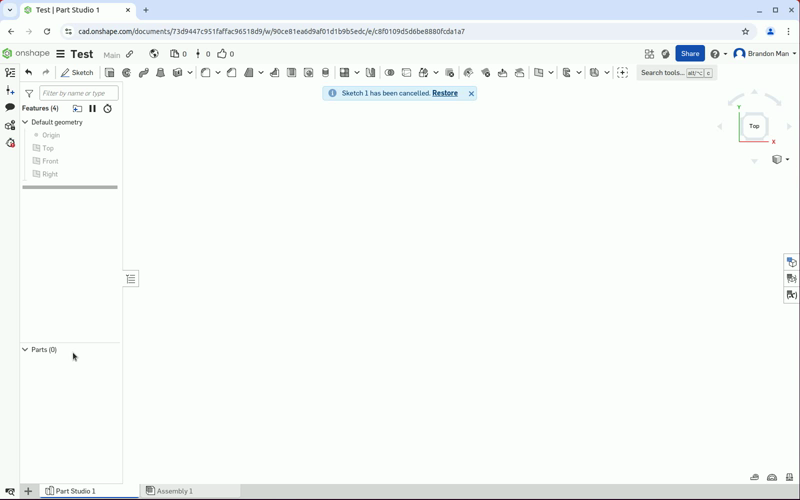
key(shift+p)
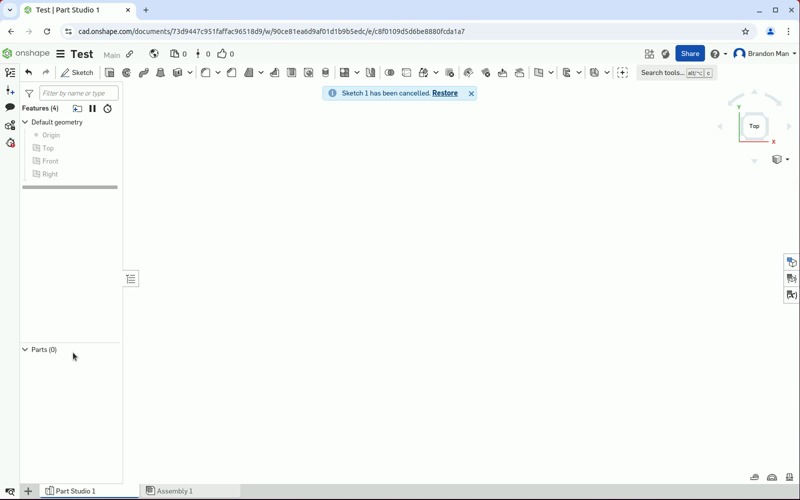
key(space)
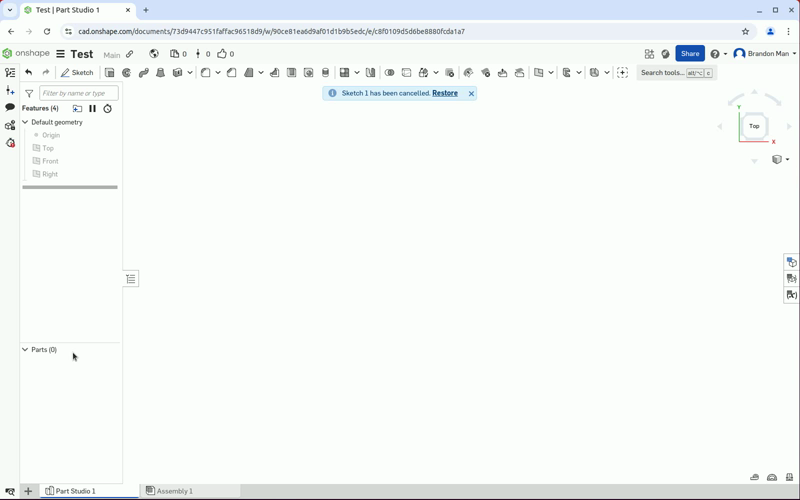
key_down(shift)
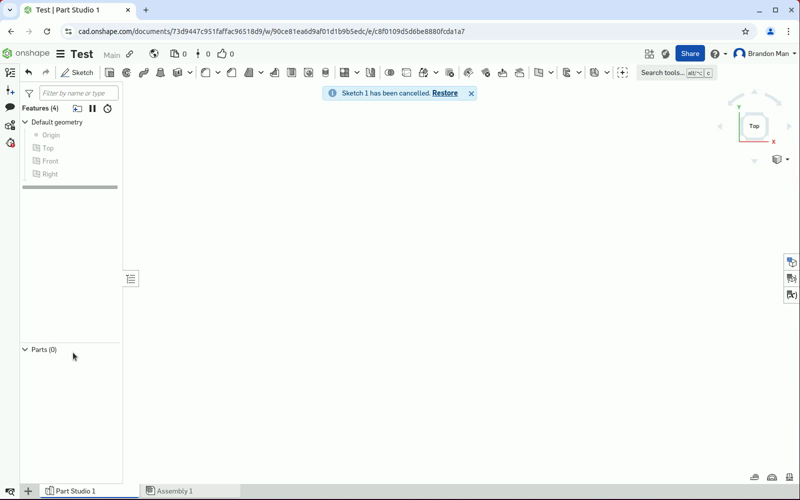
key(up)
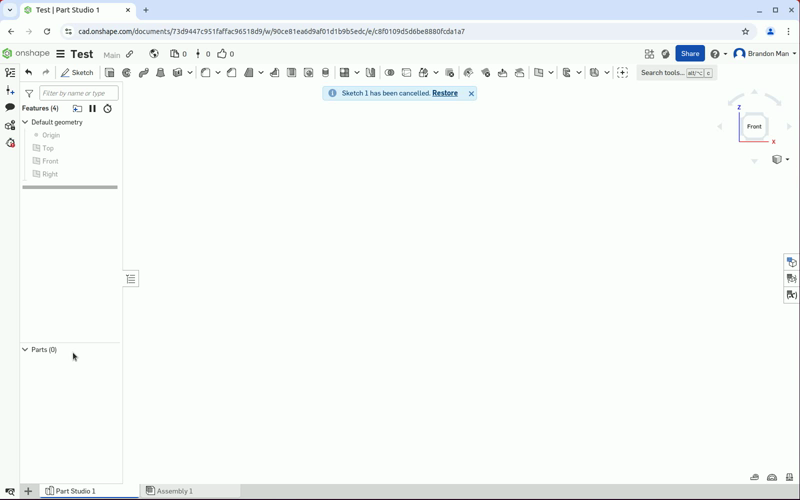
key_up(shift)
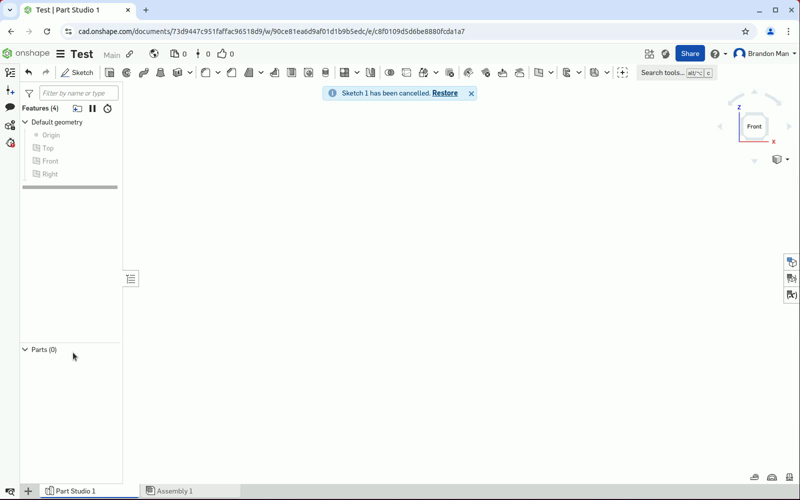
mouse_move(73, 352)
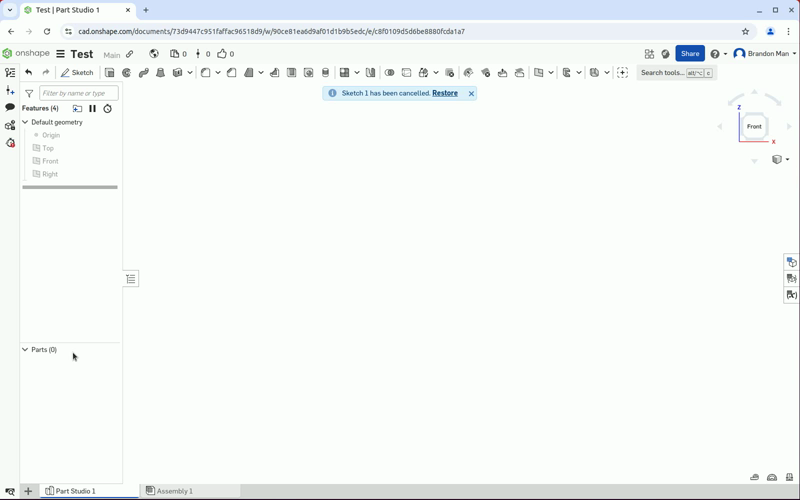
key(shift+y)
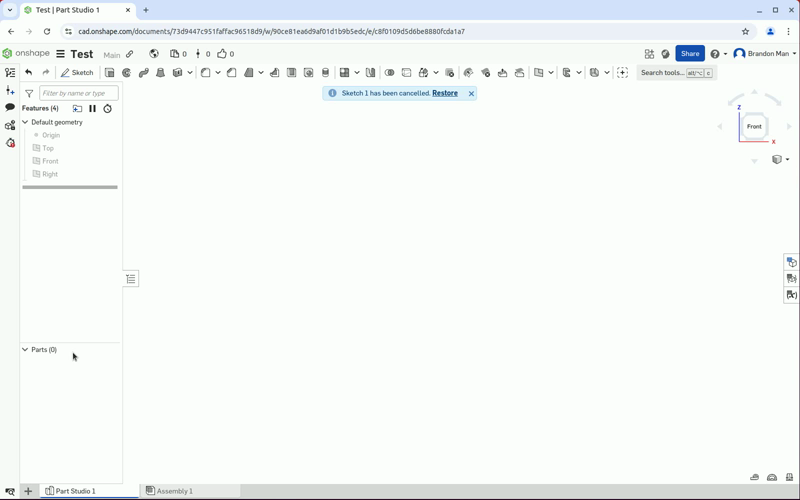
key(shift+s)
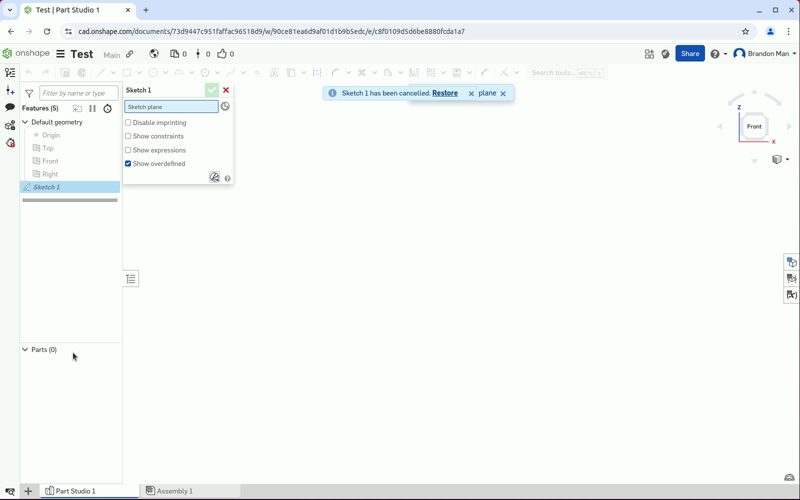
mouse_move(73, 163)
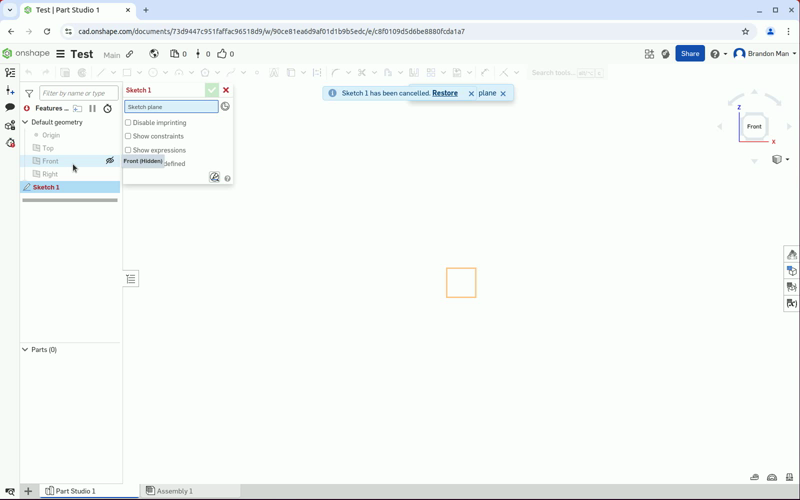
click(73, 163)
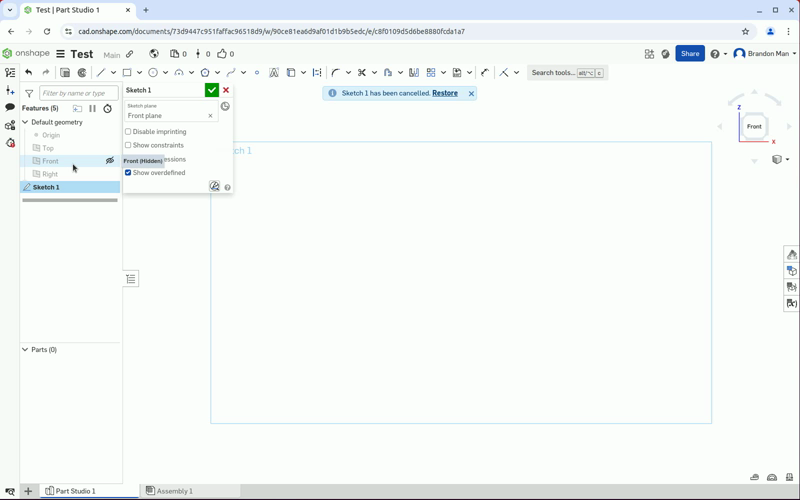
mouse_move(73, 352)
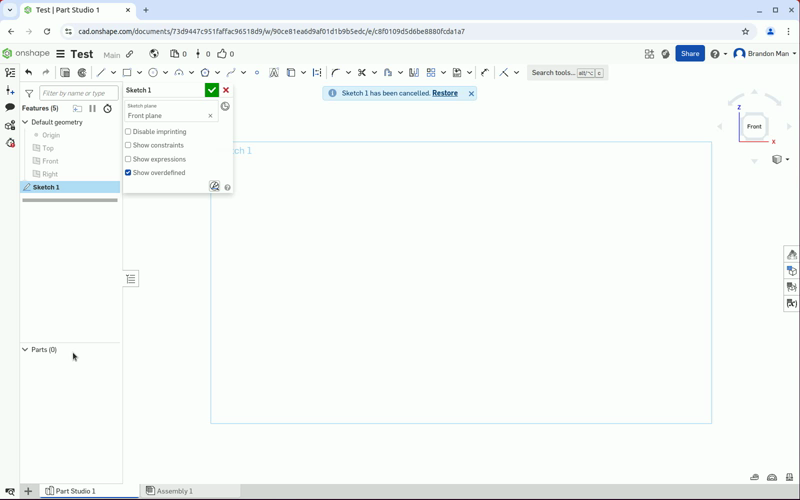
key(y)
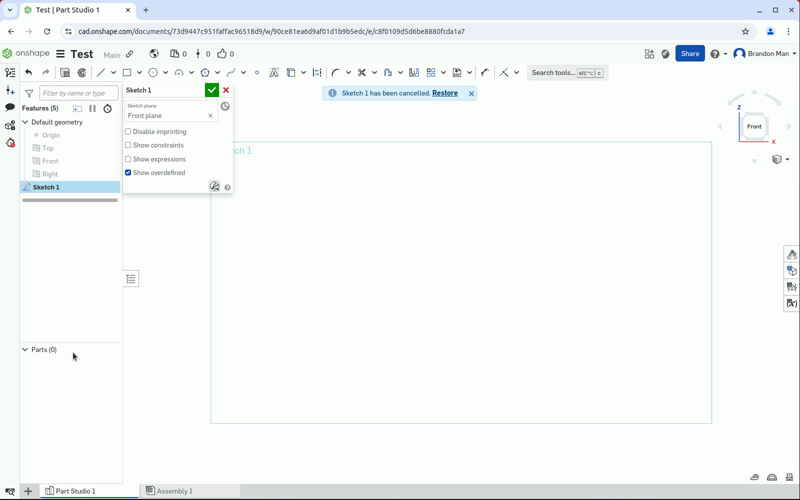
key(l)
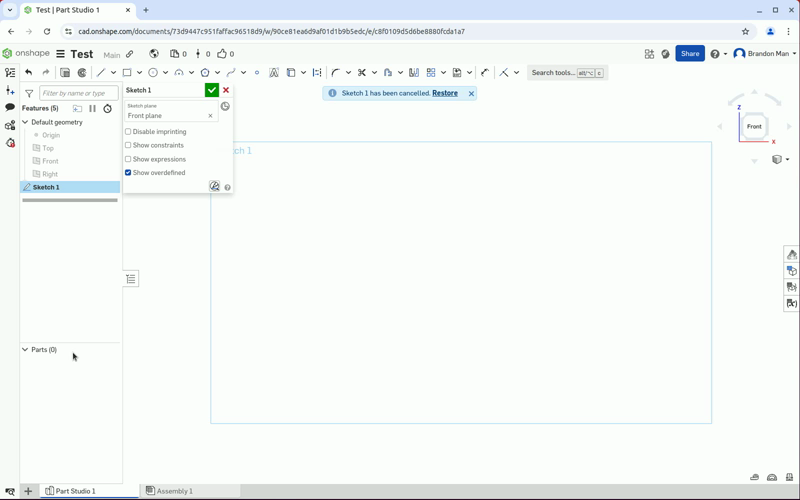
key_down(shift)
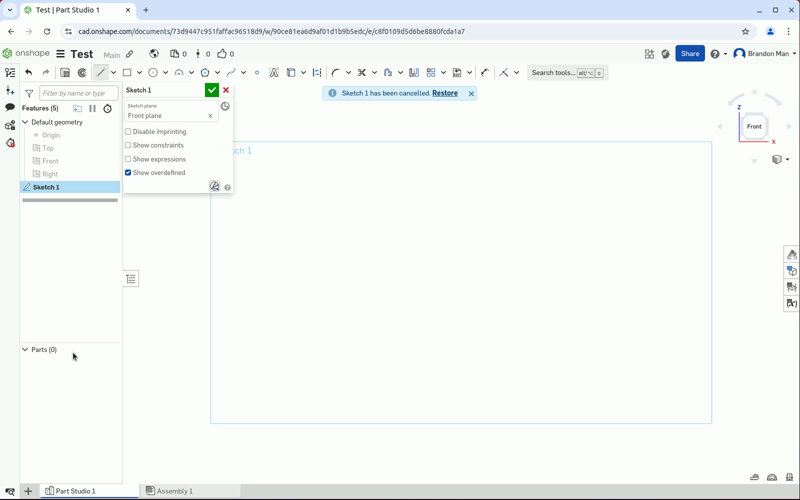
mouse_move(376, 326)
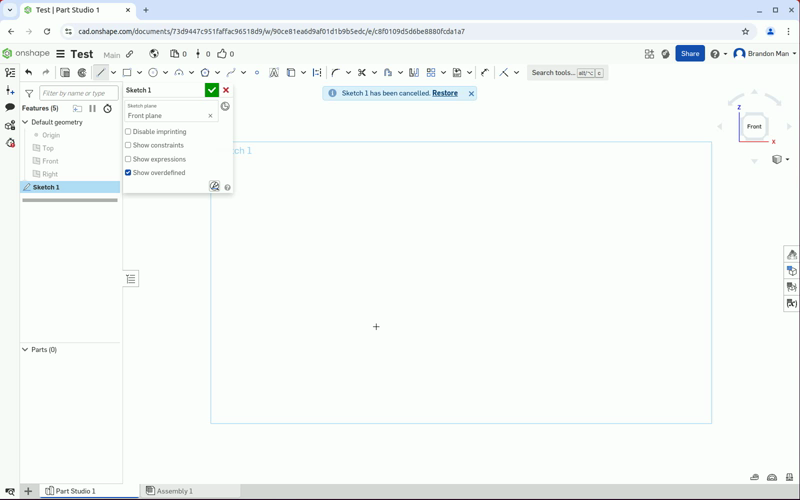
click(376, 326)
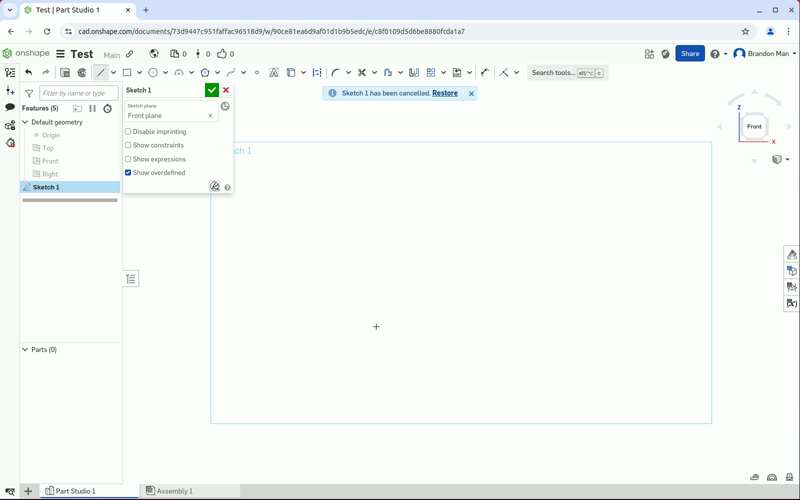
key_up(shift)
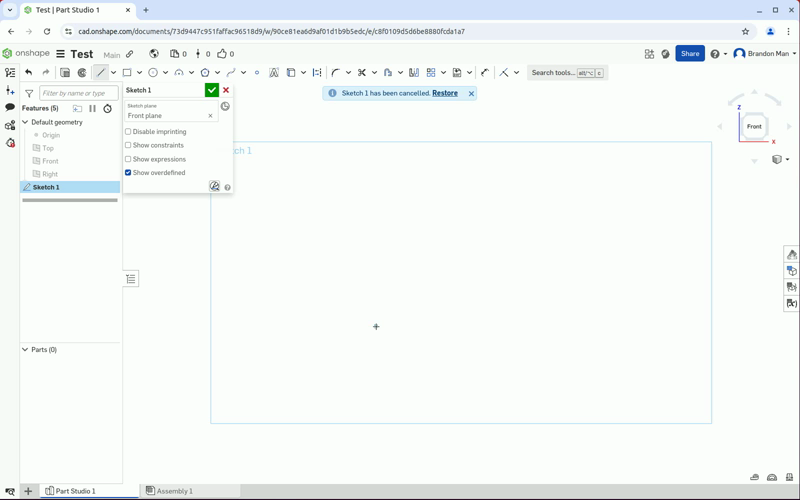
key_down(shift)
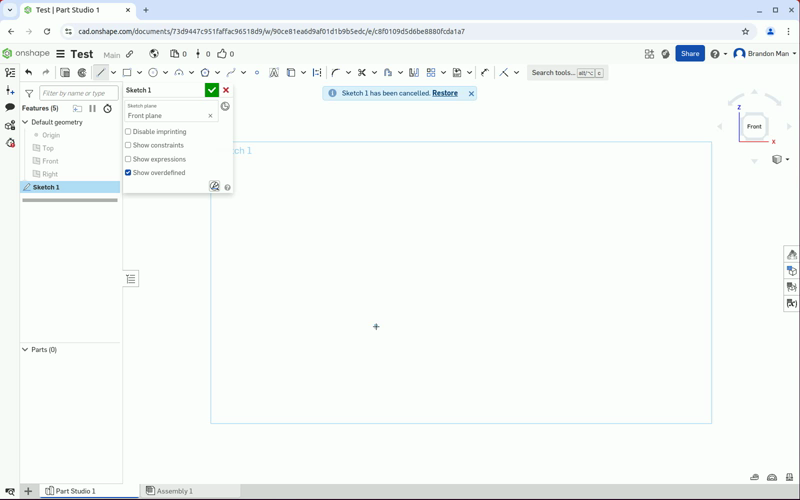
mouse_move(474, 326)
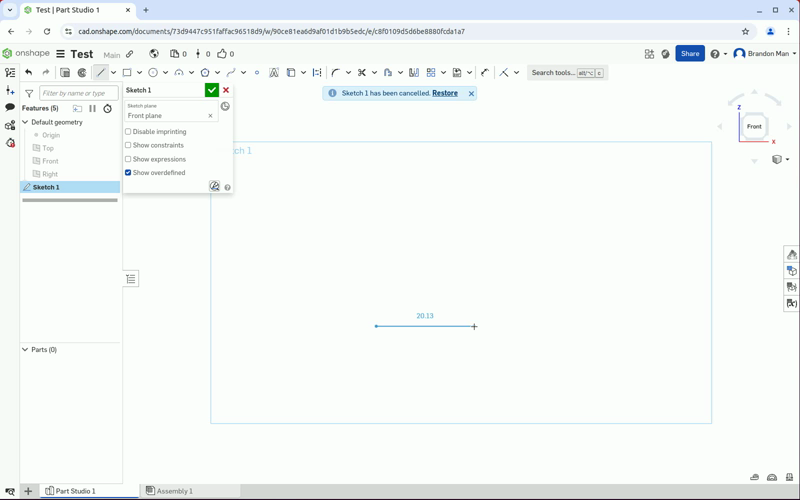
click(474, 326)
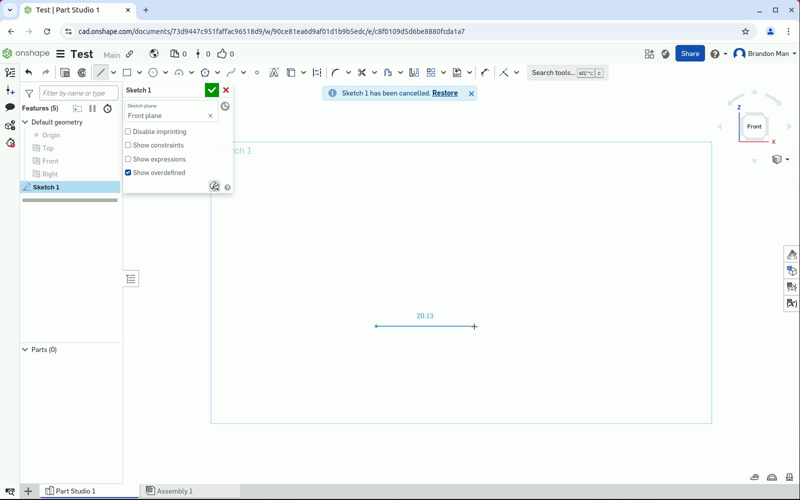
key_up(shift)
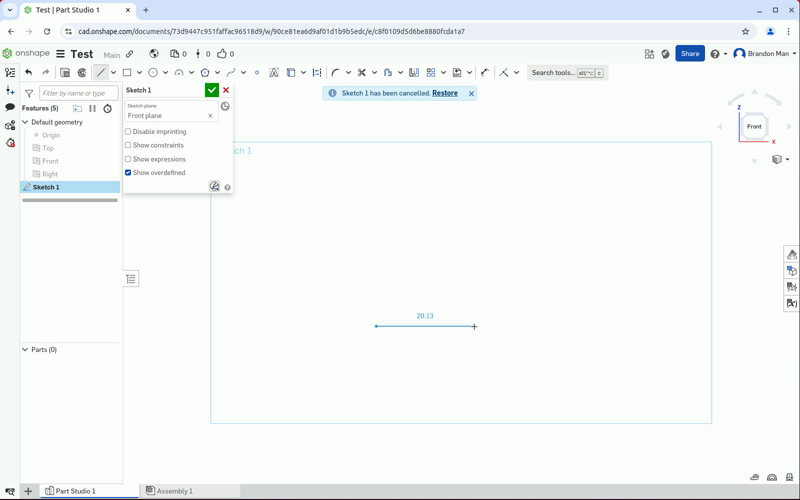
key_down(shift)
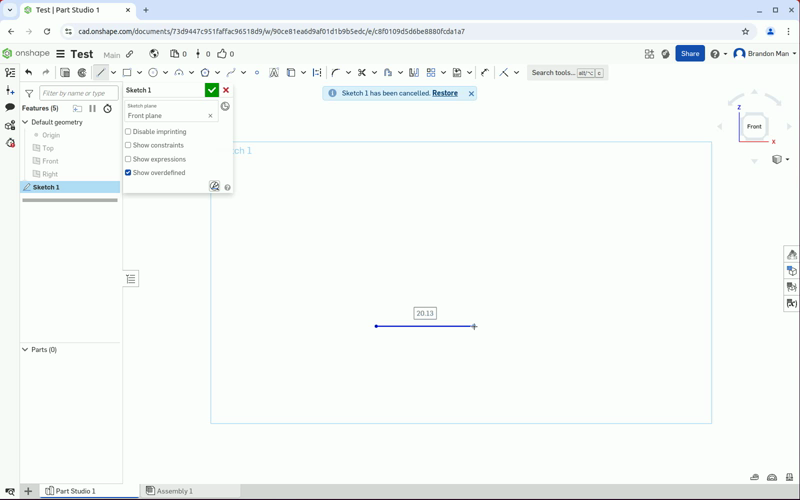
mouse_move(474, 231)
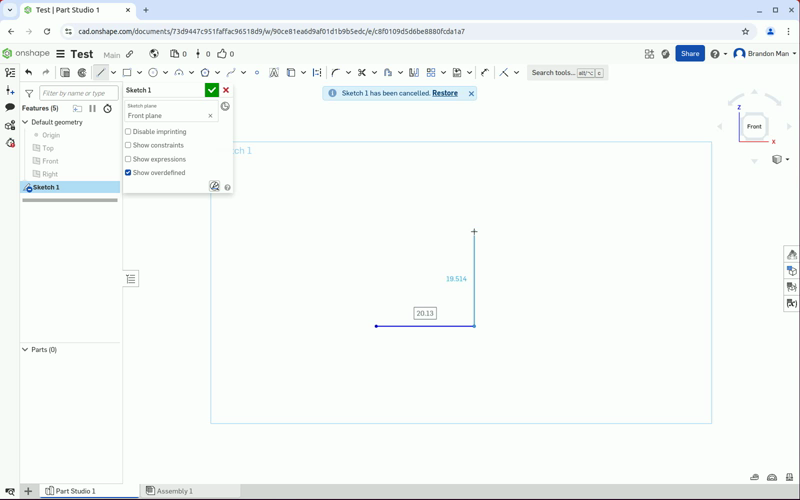
click(474, 231)
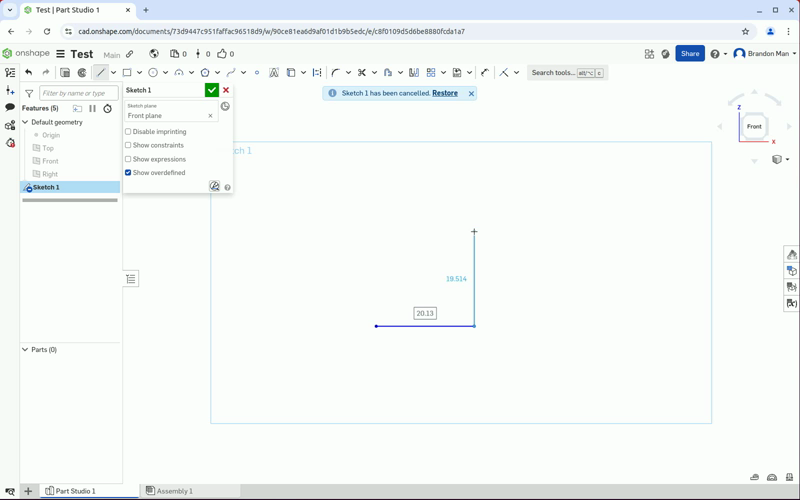
key_up(shift)
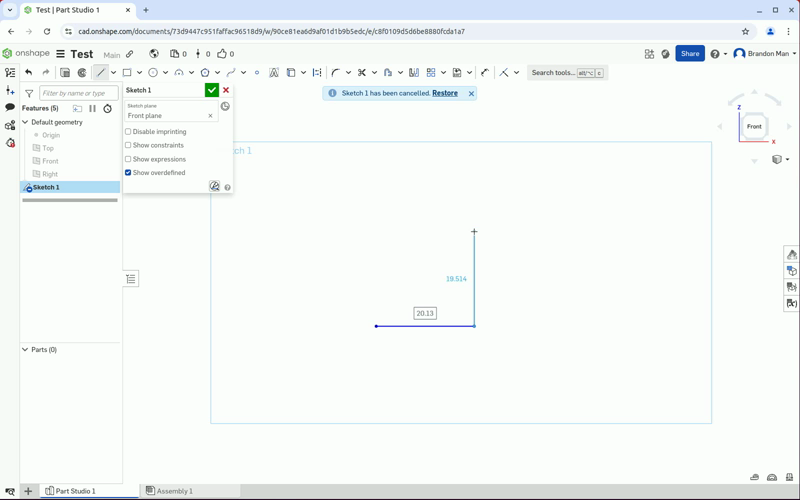
key_down(shift)
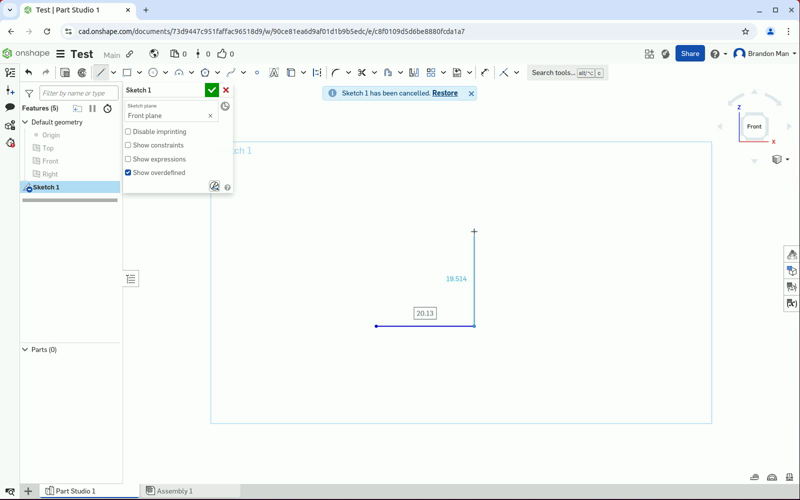
mouse_move(376, 231)
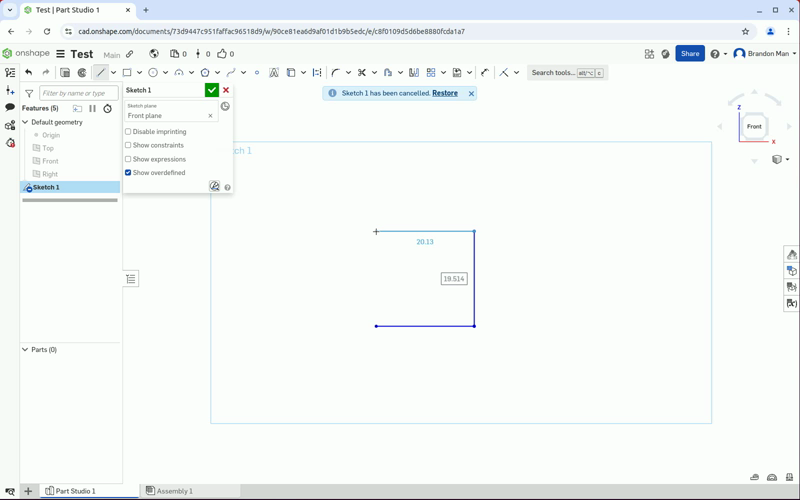
click(376, 231)
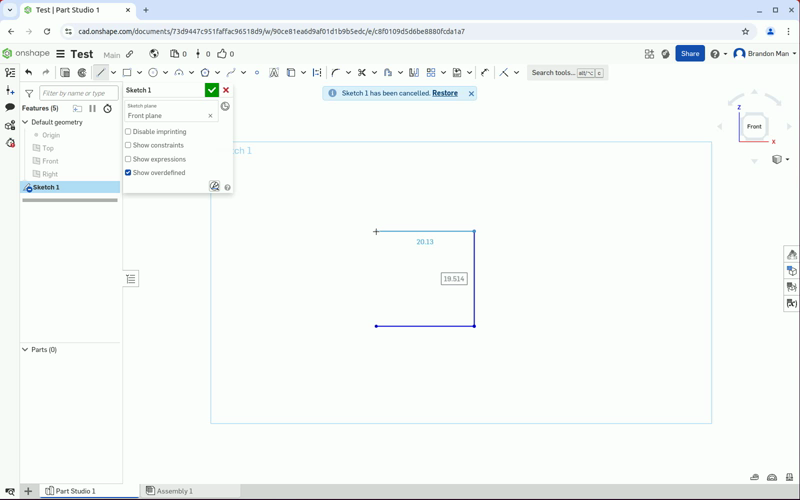
key_up(shift)
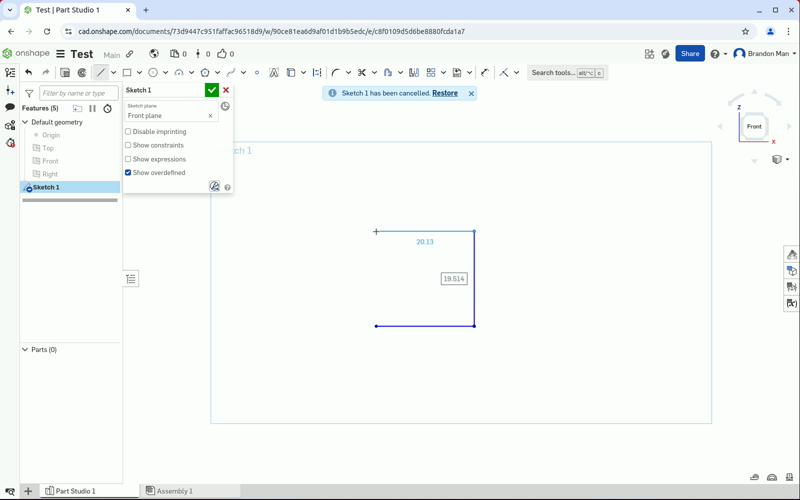
key_down(shift)
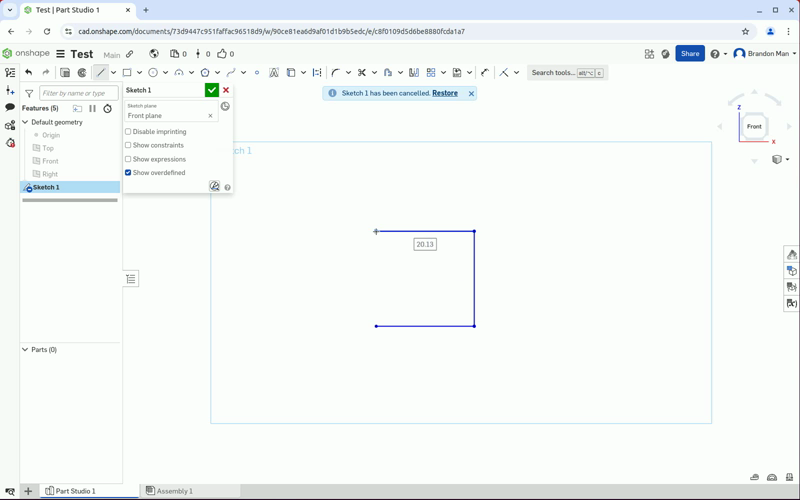
mouse_move(376, 326)
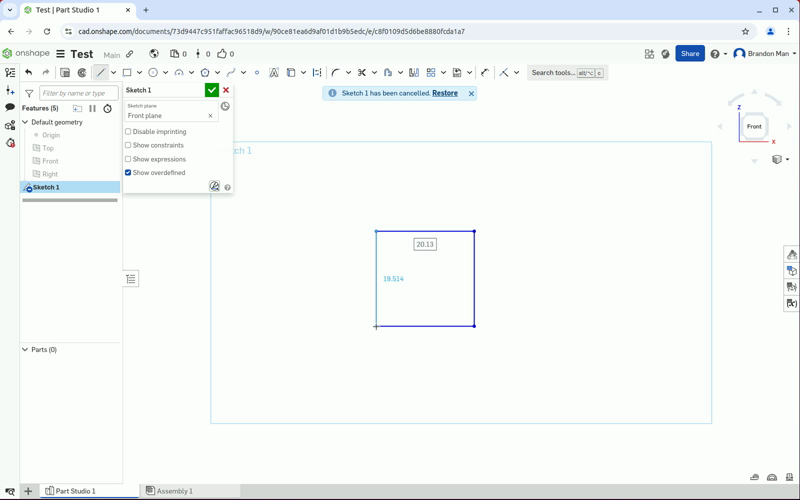
key_up(shift)
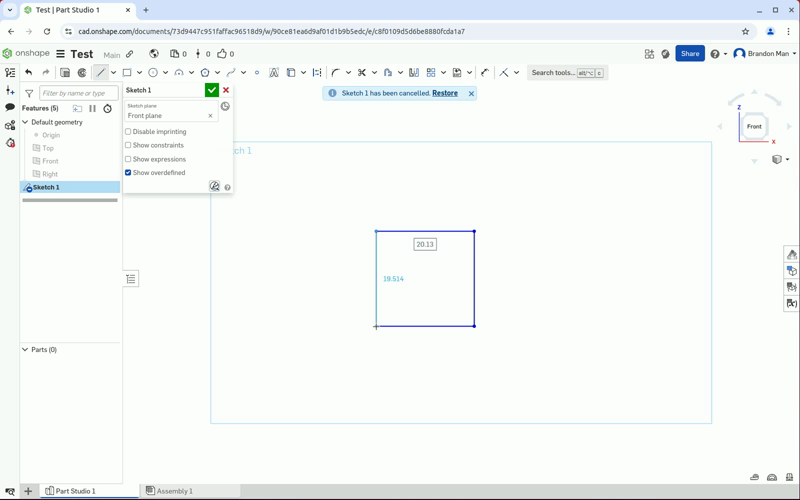
click(376, 326)
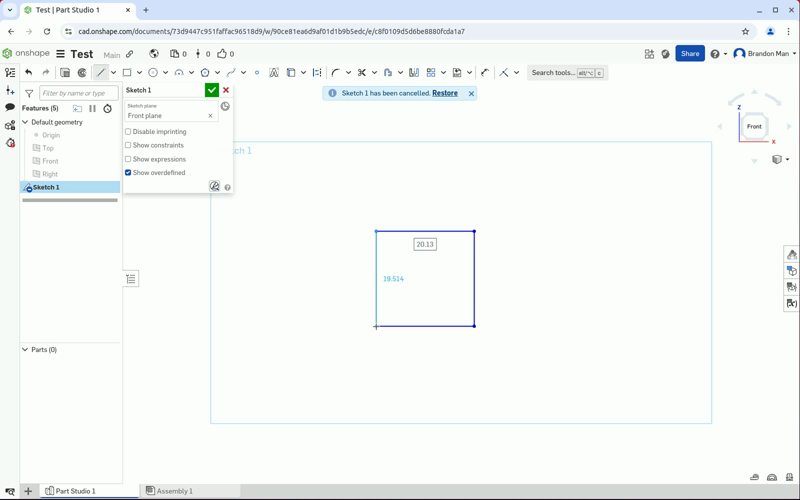
key(esc)
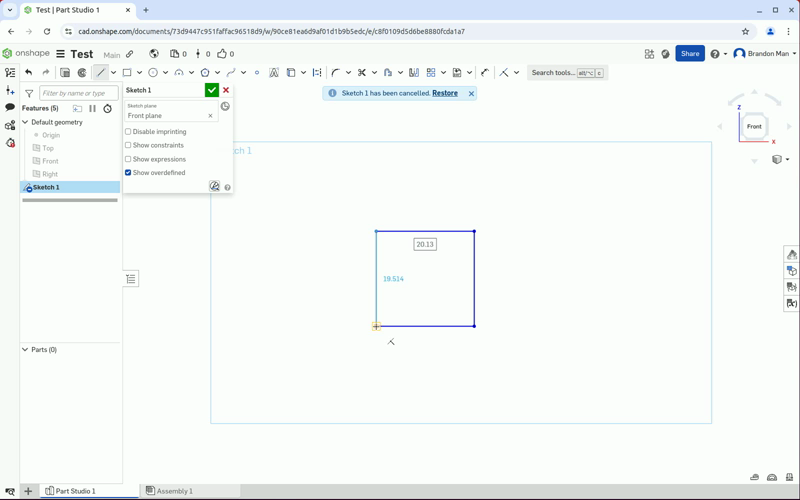
mouse_move(446, 290)
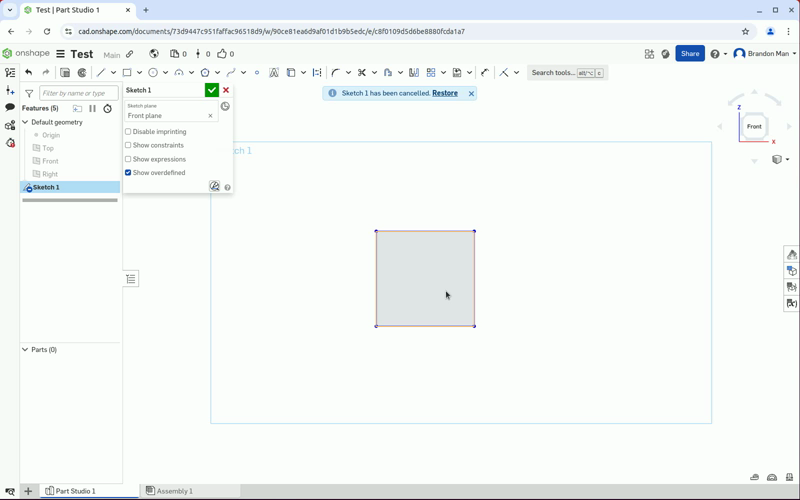
click(446, 290)
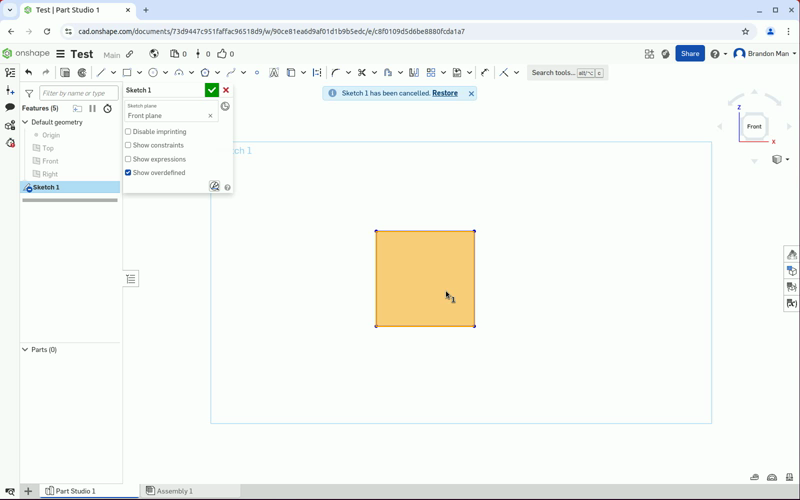
mouse_move(73, 352)
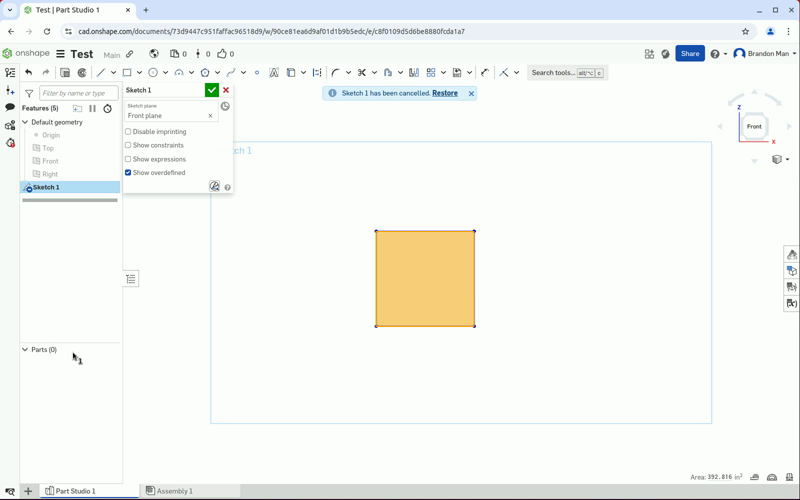
key(shift+y)
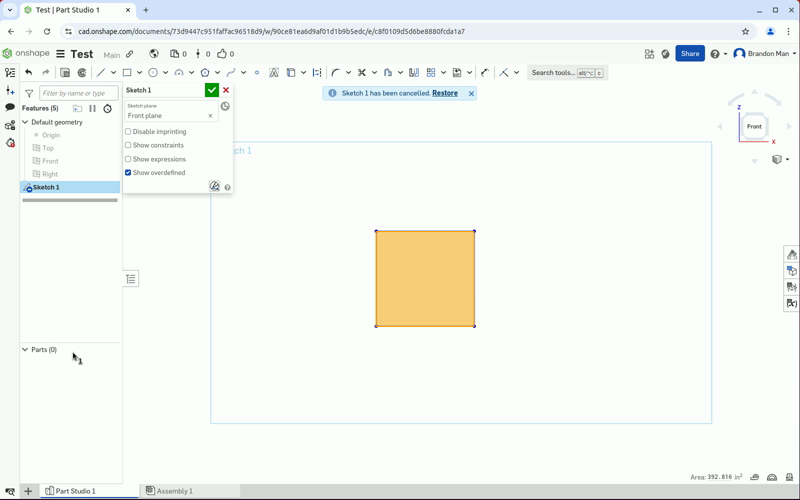
key(shift+e)
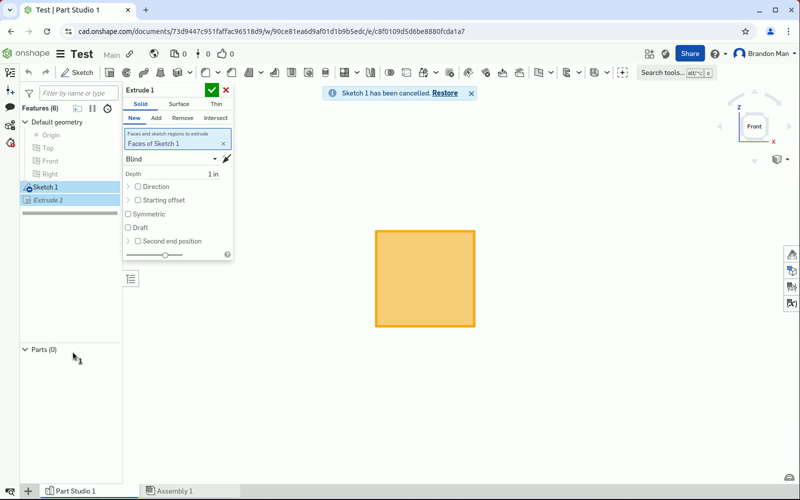
mouse_move(143, 106)
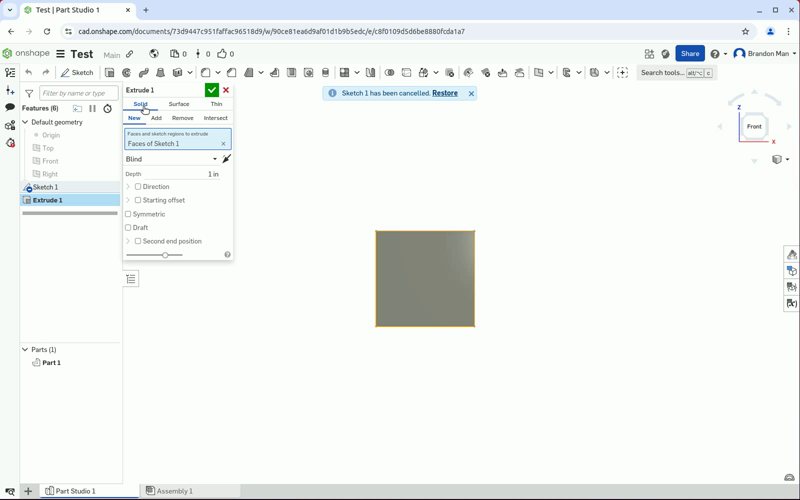
click(143, 106)
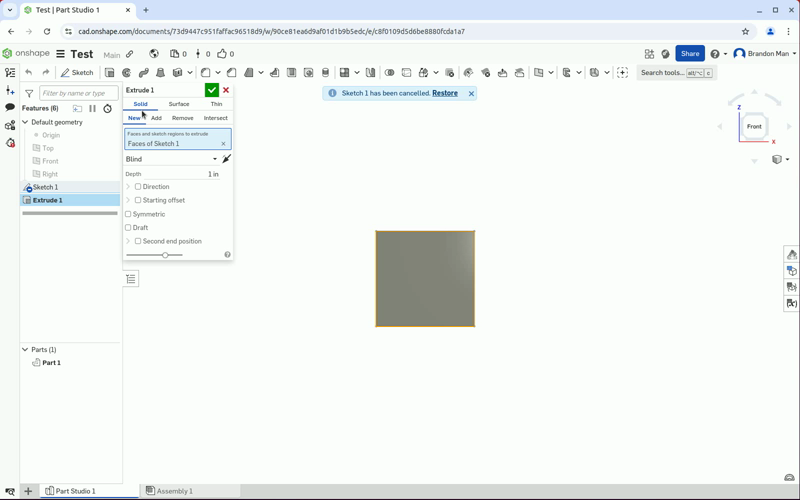
mouse_move(137, 120)
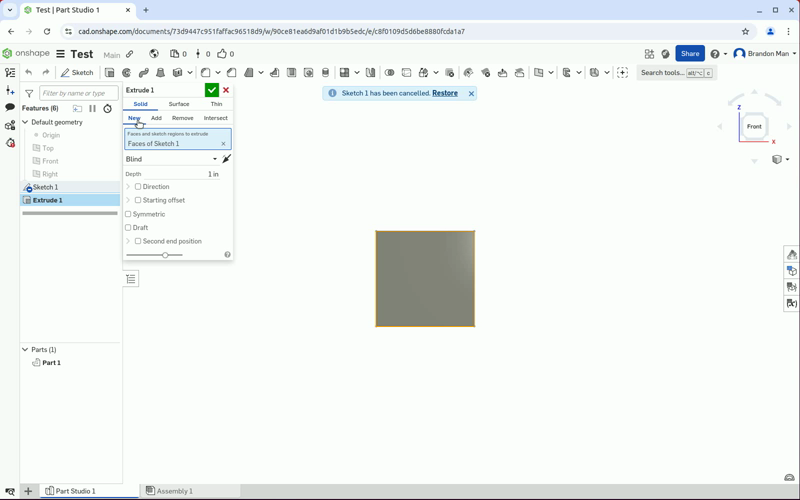
click(137, 120)
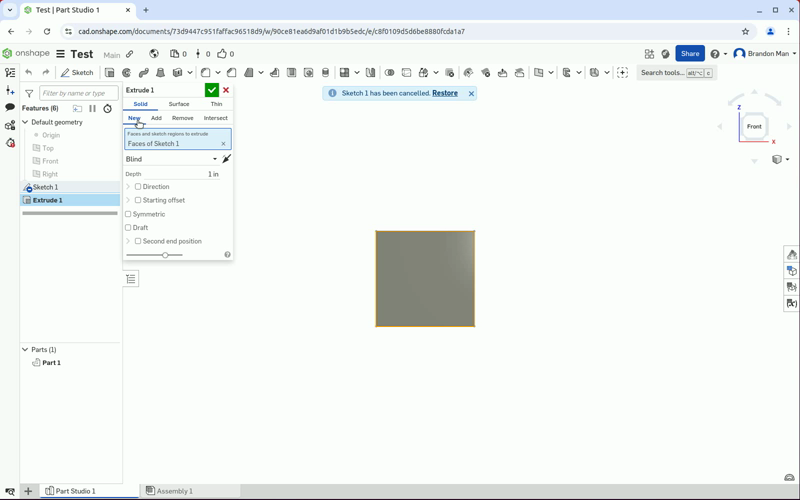
key(tab, 4)
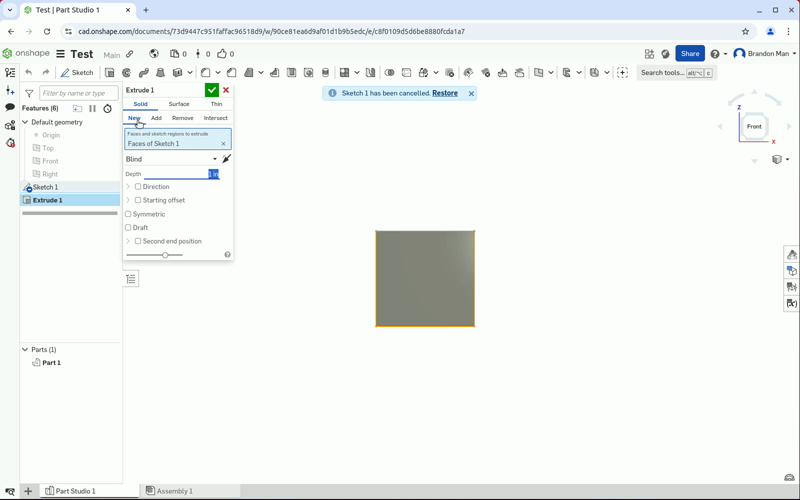
text(23.108)
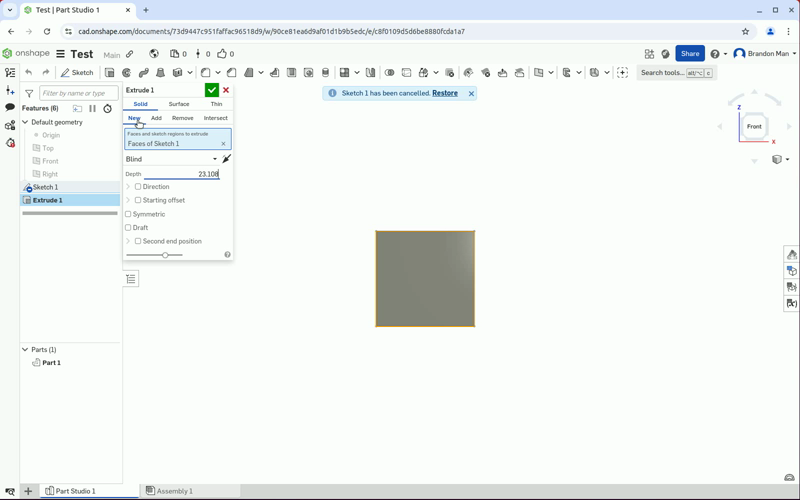
key(enter)
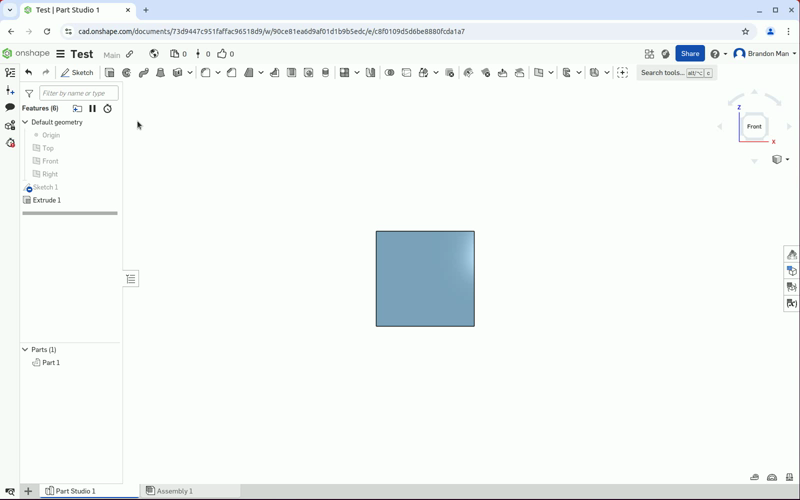
key(shift+h)
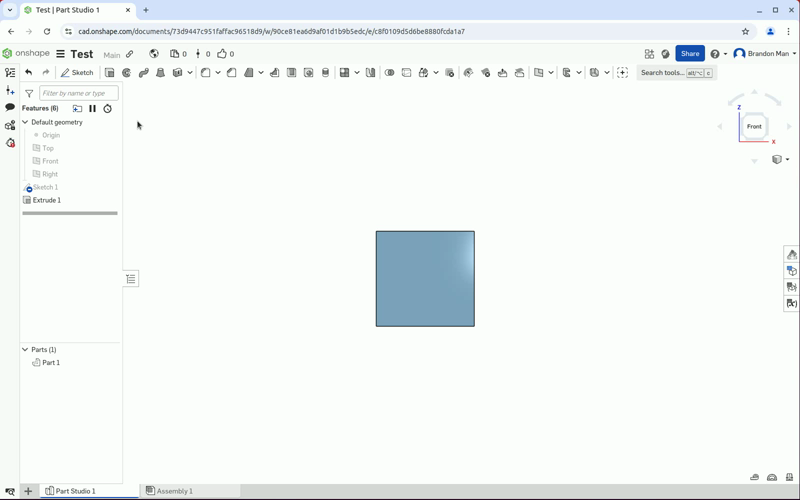
key(shift+h)
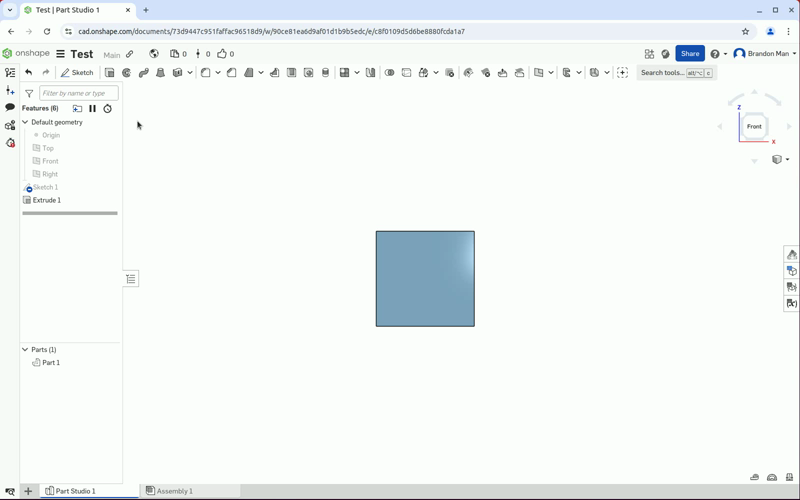
mouse_move(73, 189)
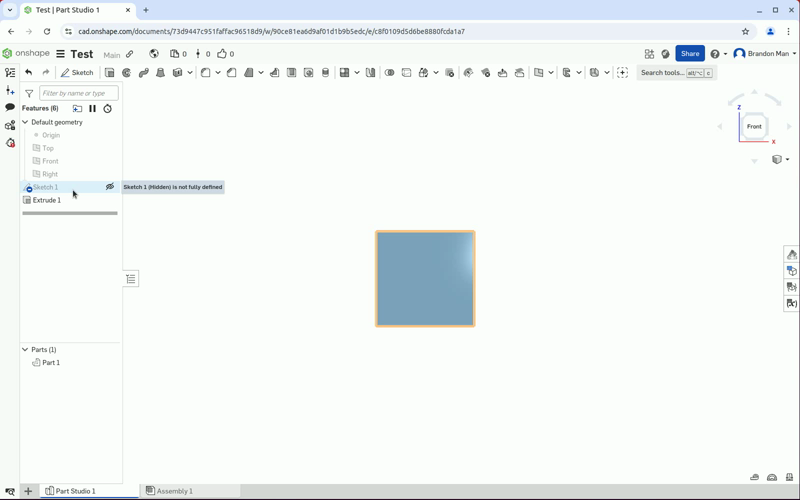
click(73, 189)
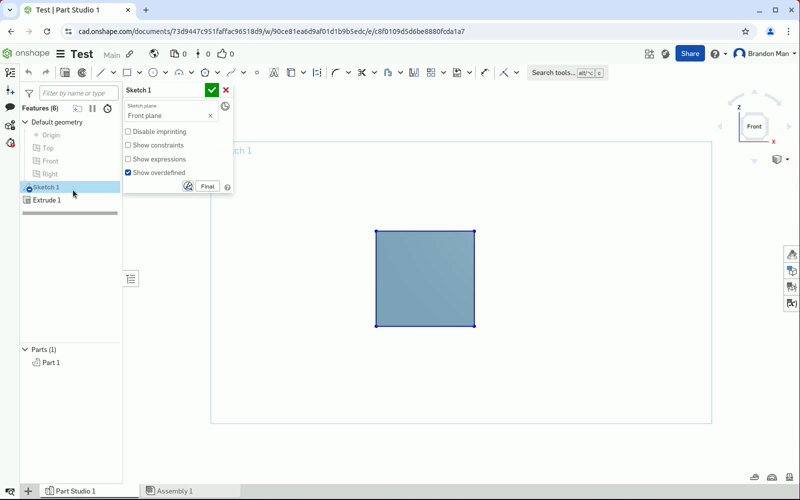
mouse_move(229, 92)
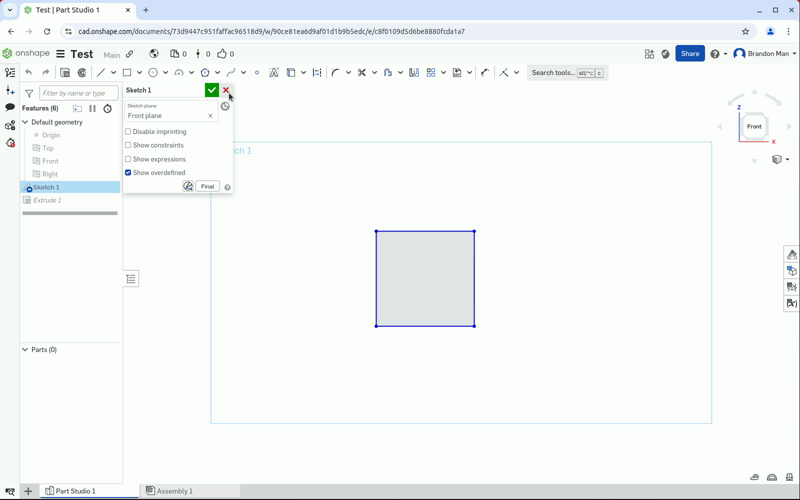
click(229, 92)
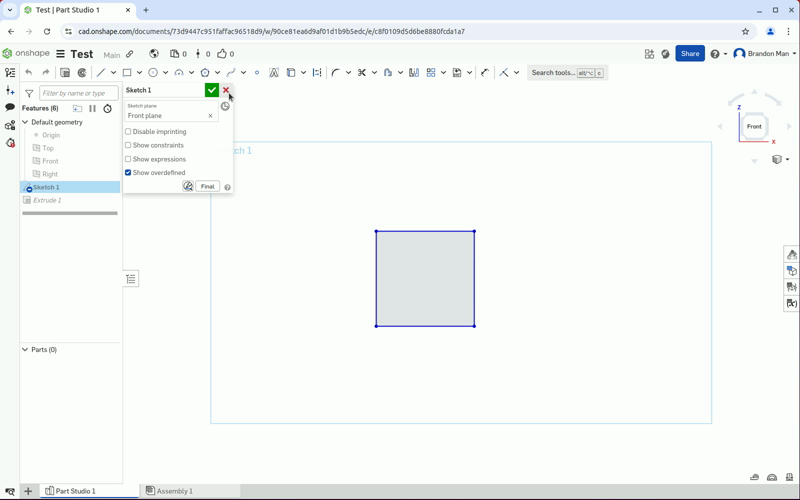
key(shift+s)
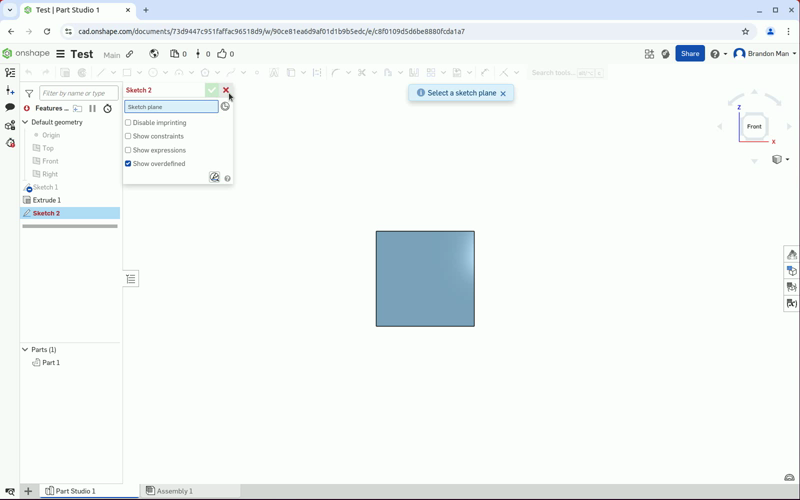
mouse_move(73, 163)
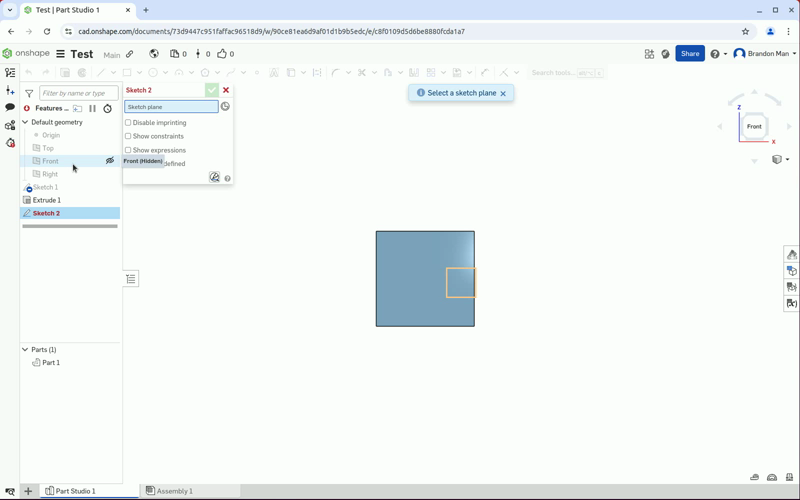
click(73, 163)
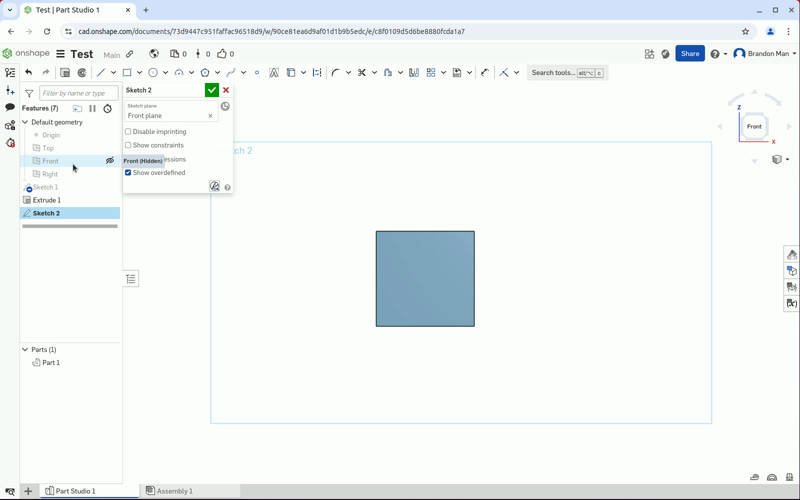
mouse_move(73, 352)
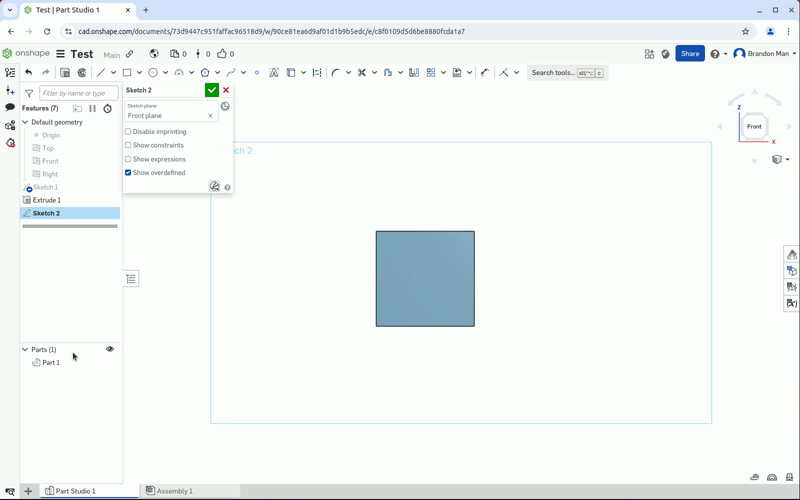
key(y)
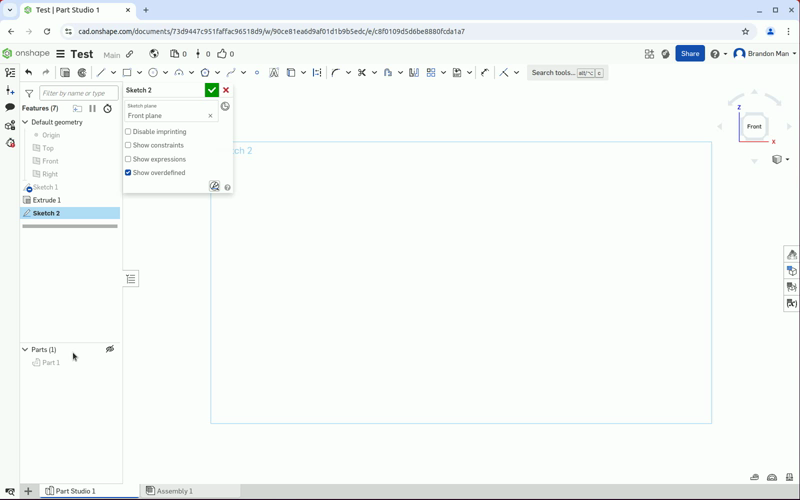
key(l)
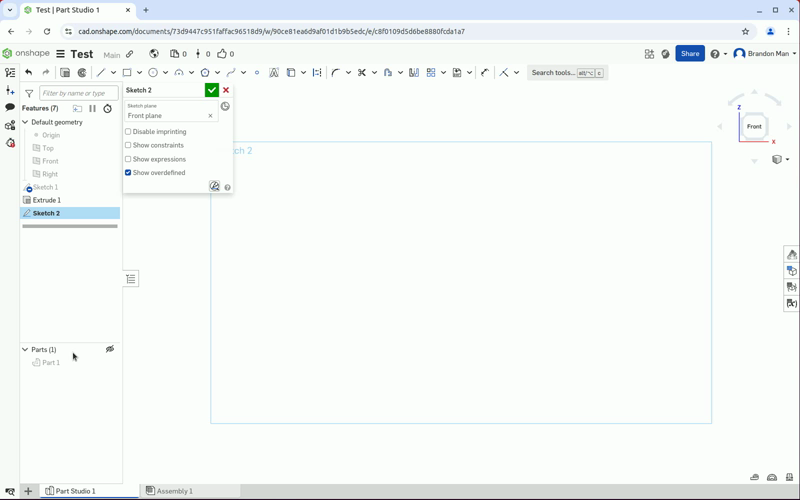
key_down(shift)
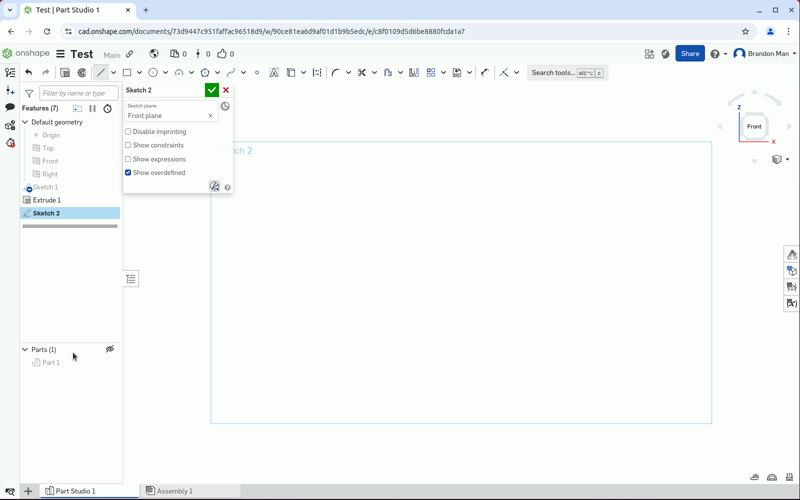
mouse_move(376, 326)
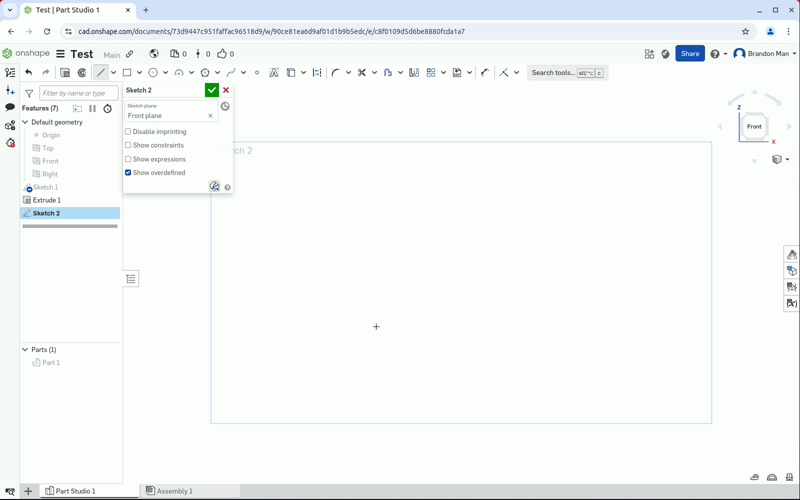
click(376, 326)
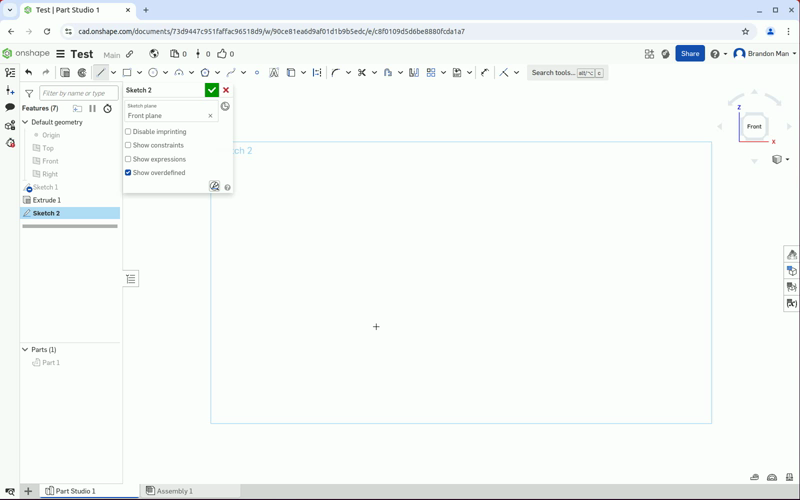
key_up(shift)
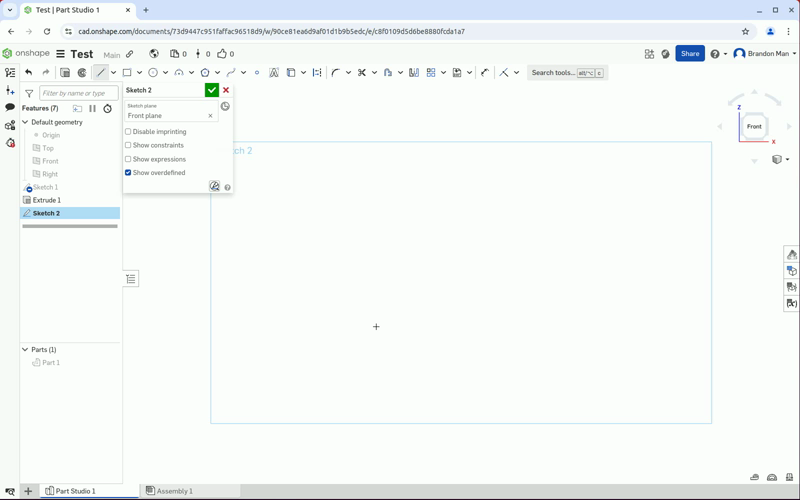
key_down(shift)
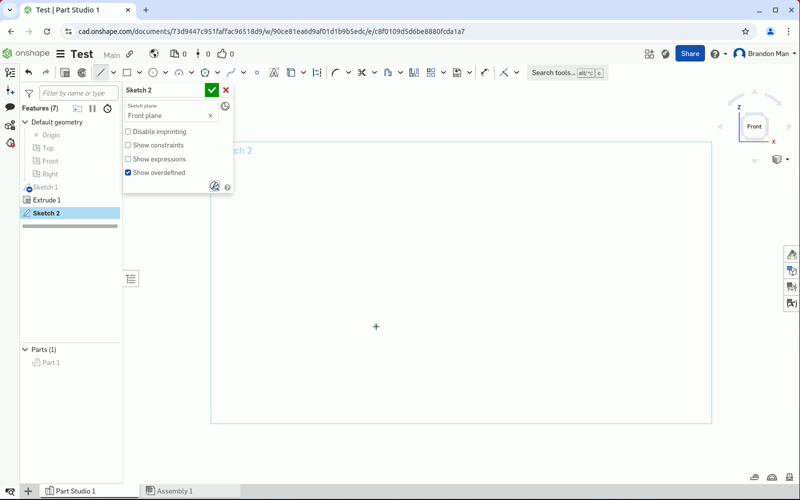
mouse_move(474, 326)
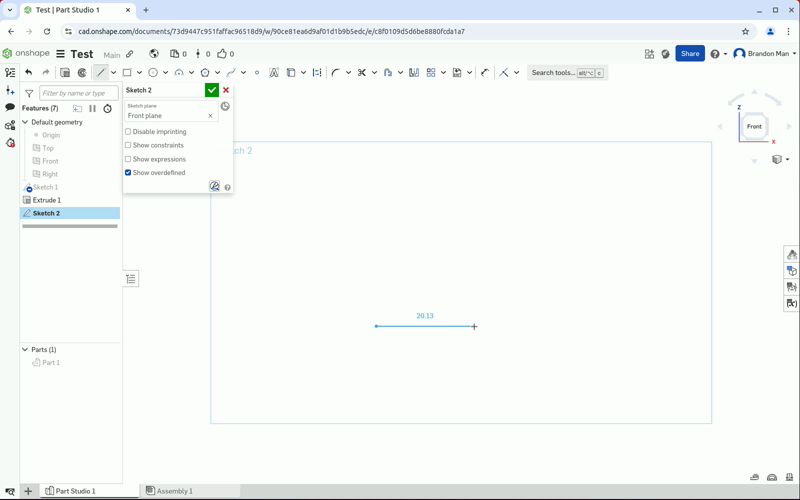
click(474, 326)
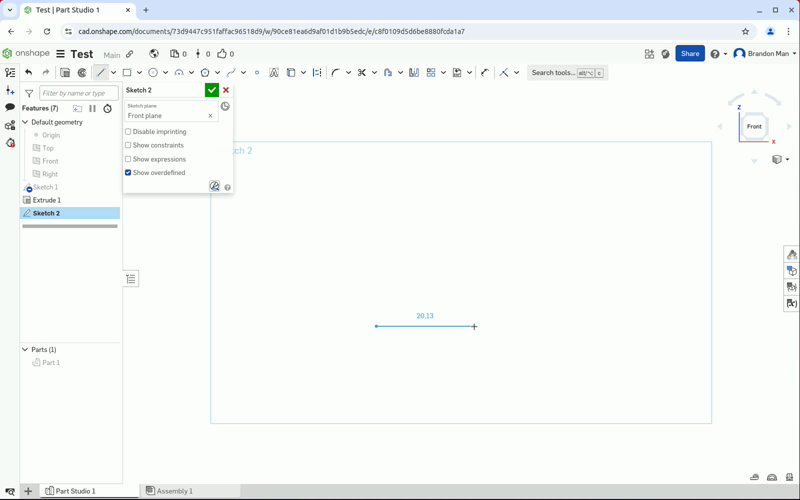
key_up(shift)
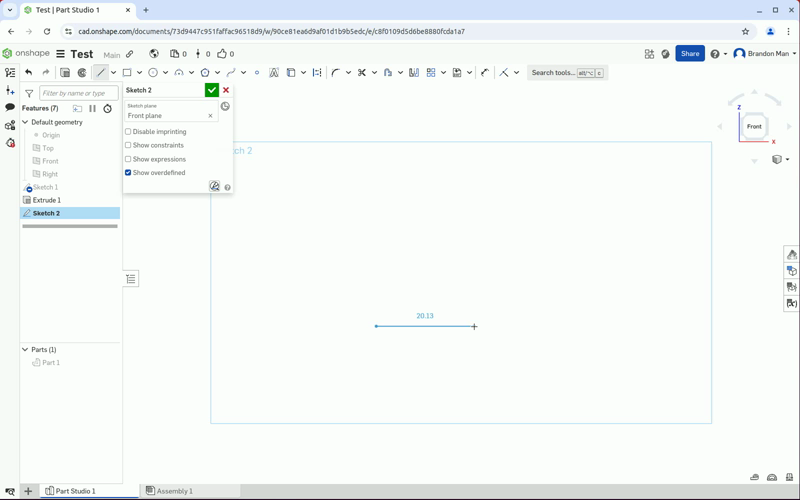
key_down(shift)
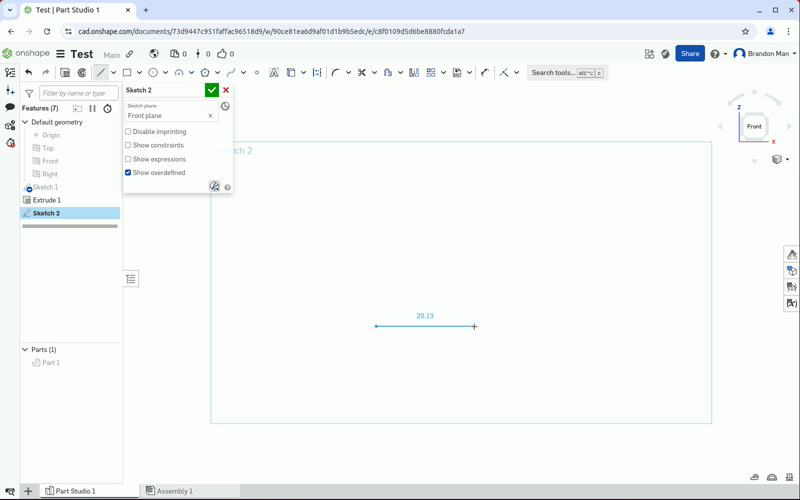
mouse_move(474, 231)
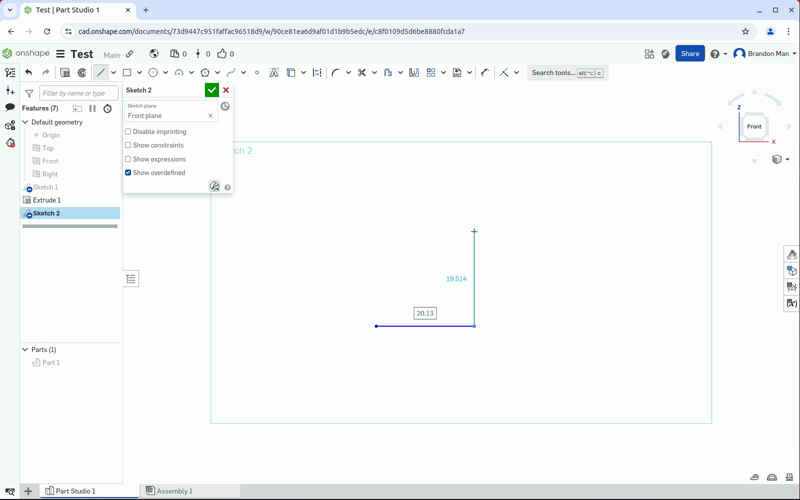
click(474, 231)
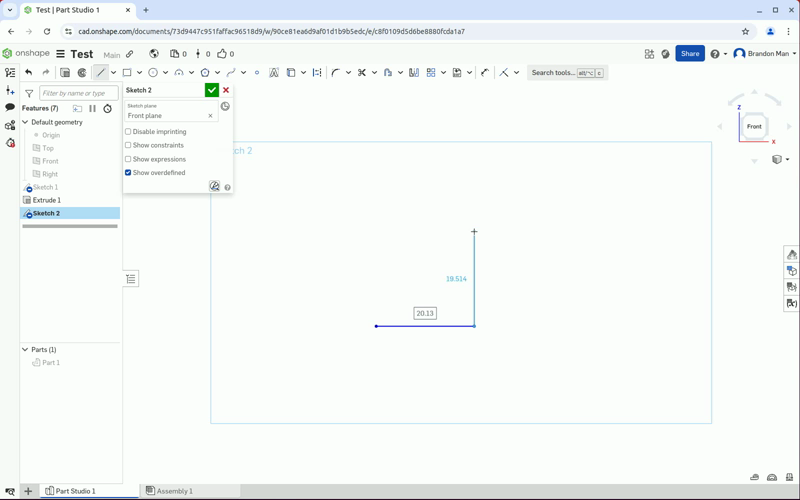
key_up(shift)
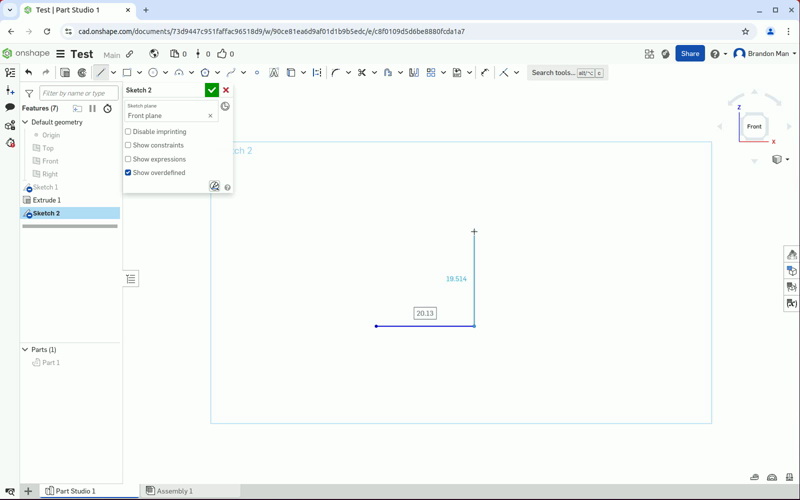
key_down(shift)
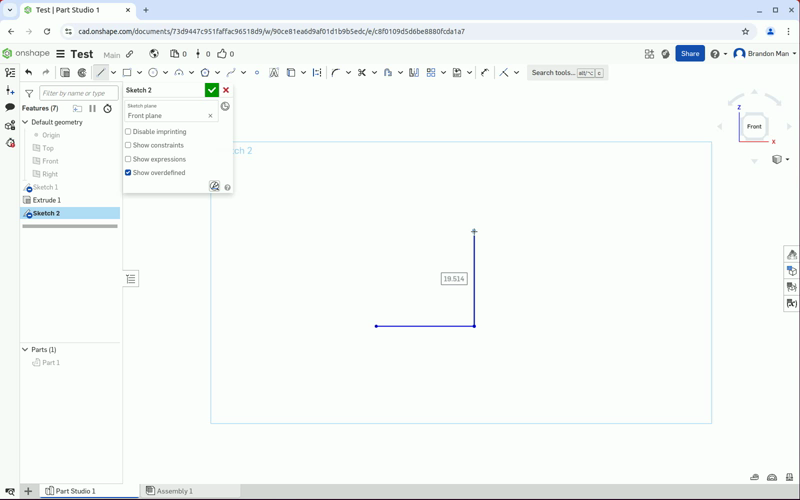
mouse_move(376, 231)
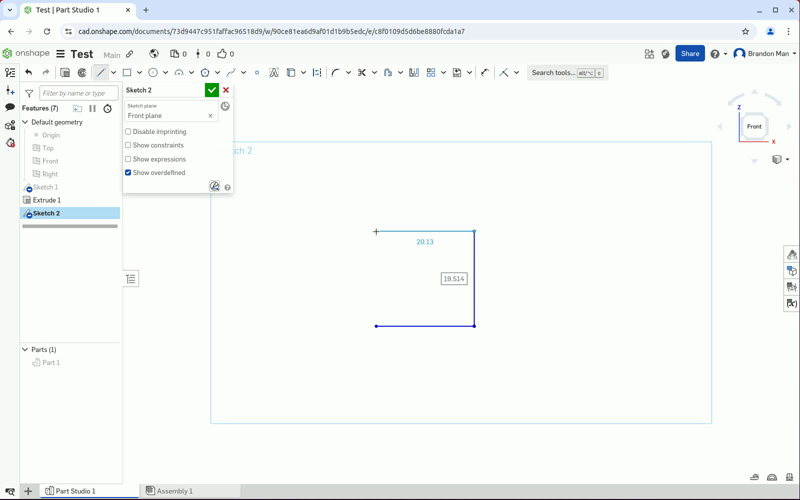
click(376, 231)
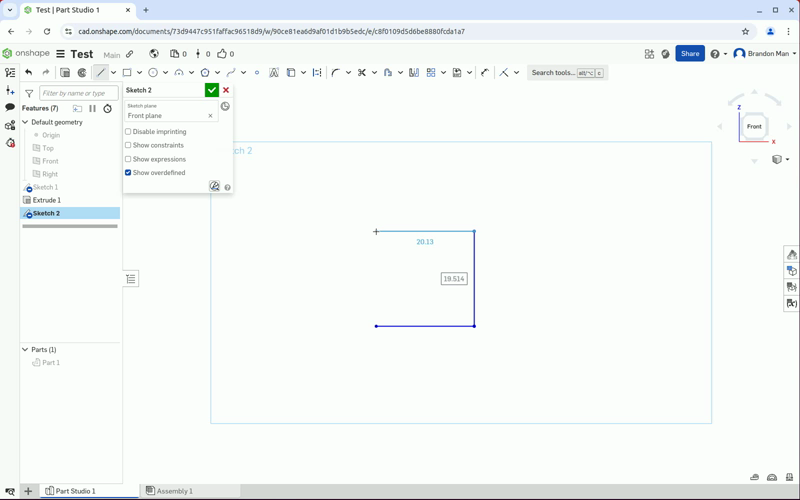
key_up(shift)
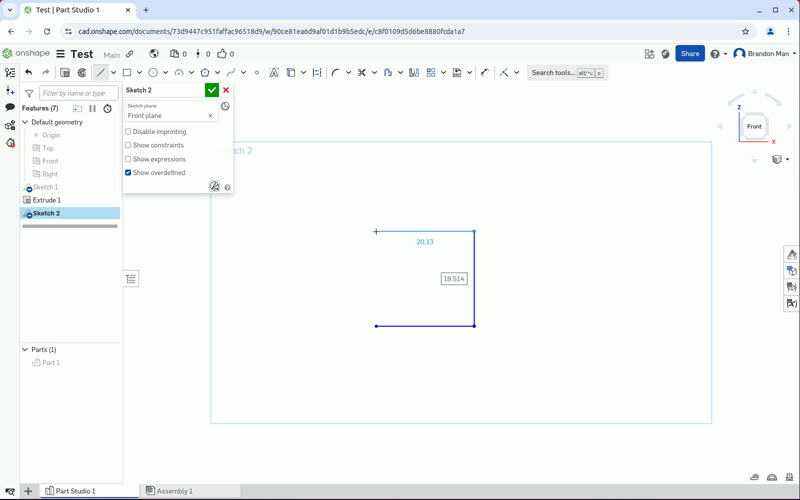
key_down(shift)
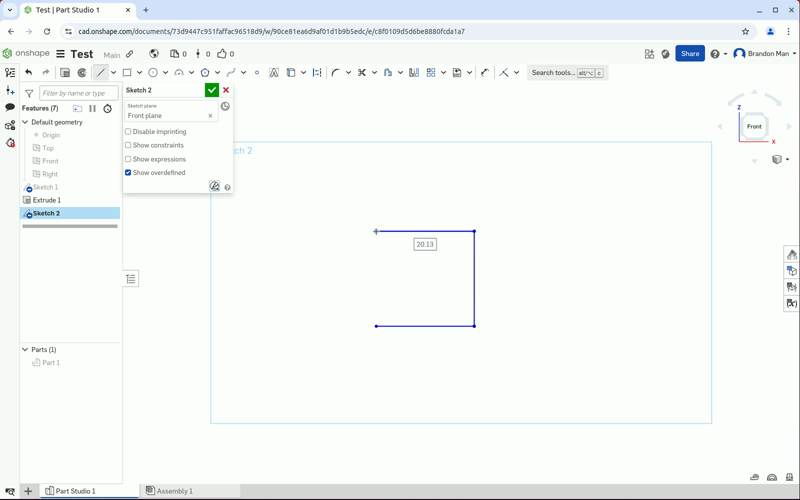
mouse_move(376, 326)
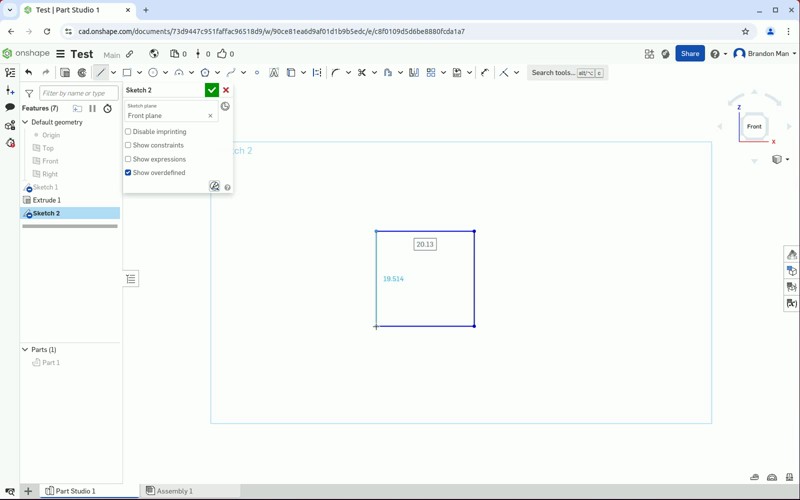
key_up(shift)
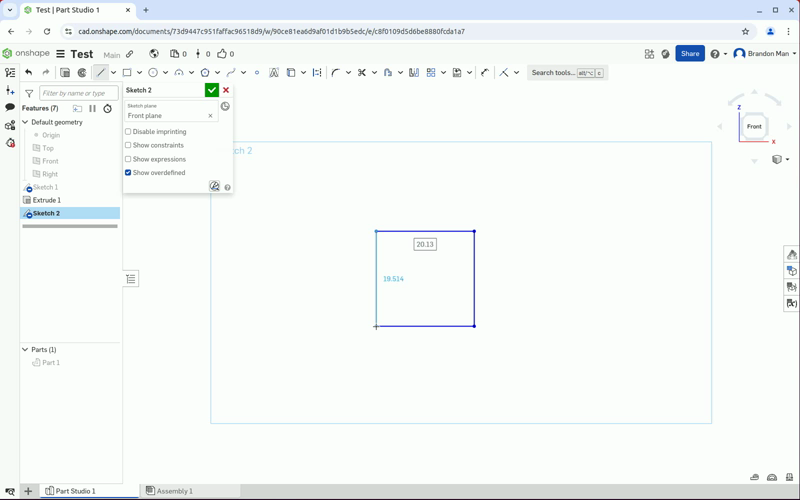
click(376, 326)
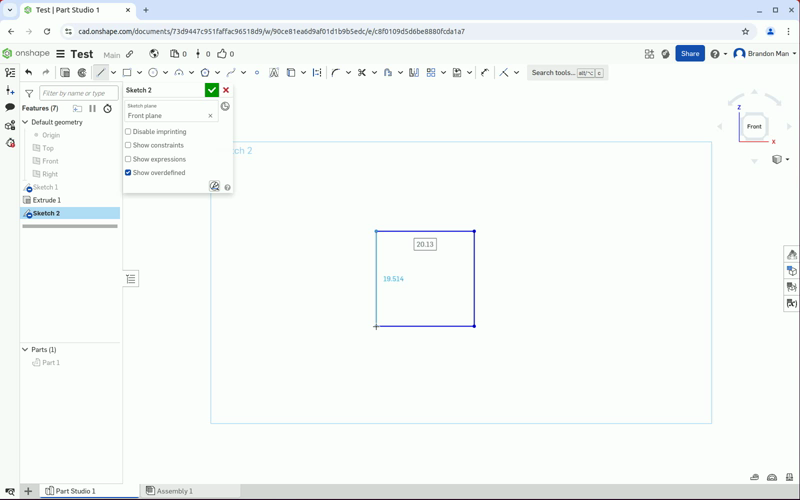
key(esc)
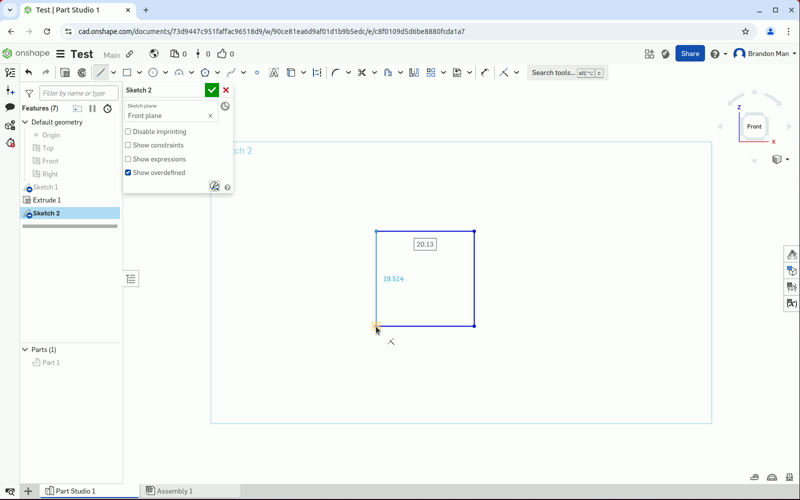
mouse_move(386, 310)
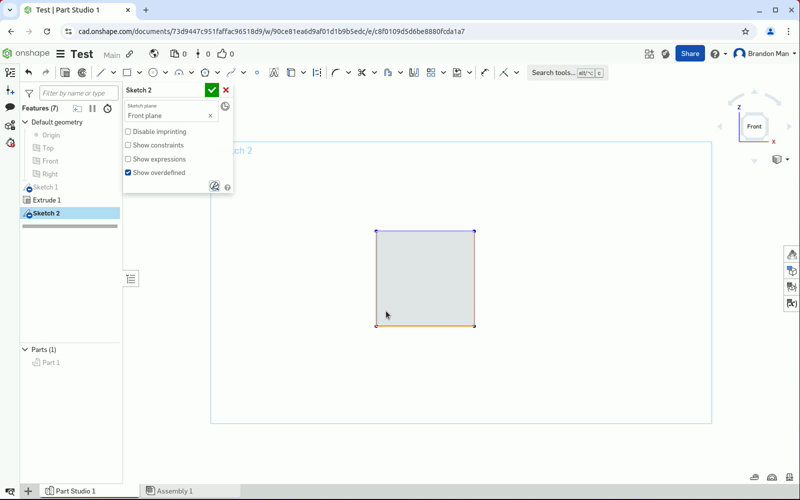
click(386, 310)
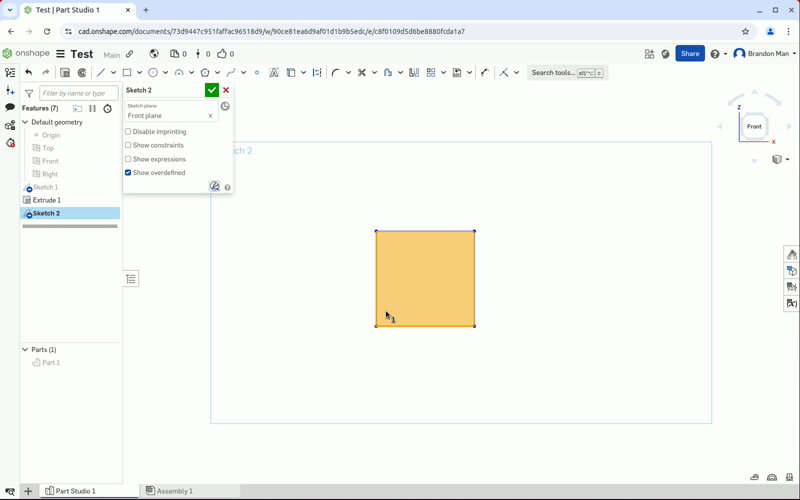
mouse_move(73, 352)
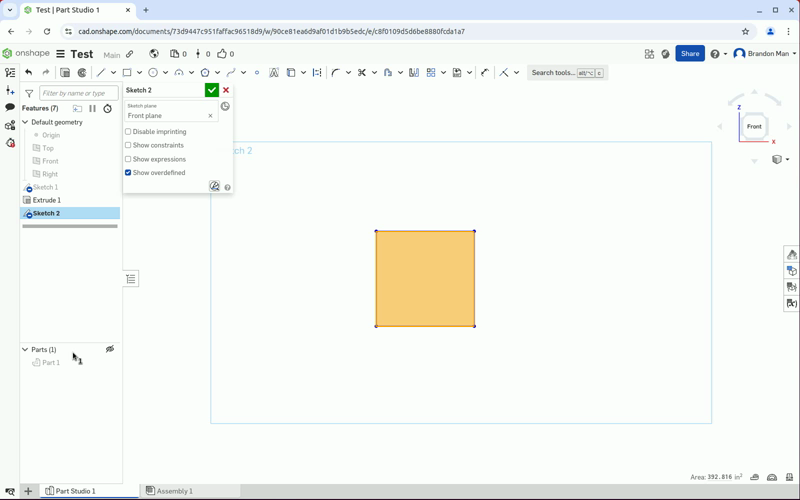
key(shift+y)
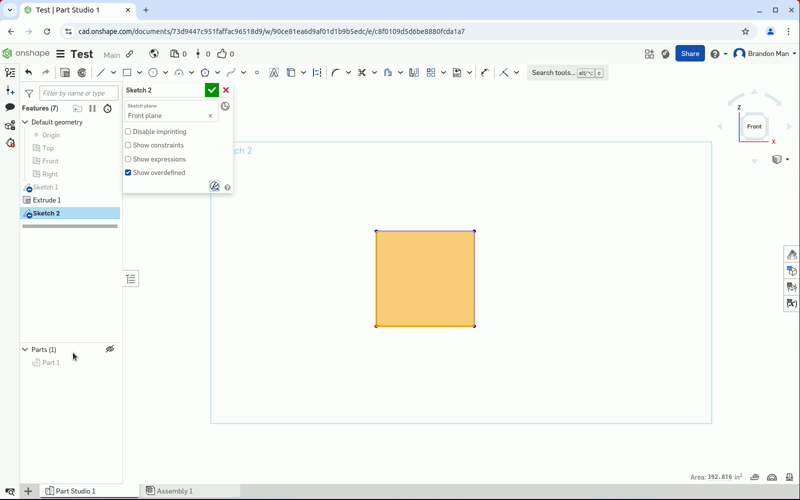
key(shift+e)
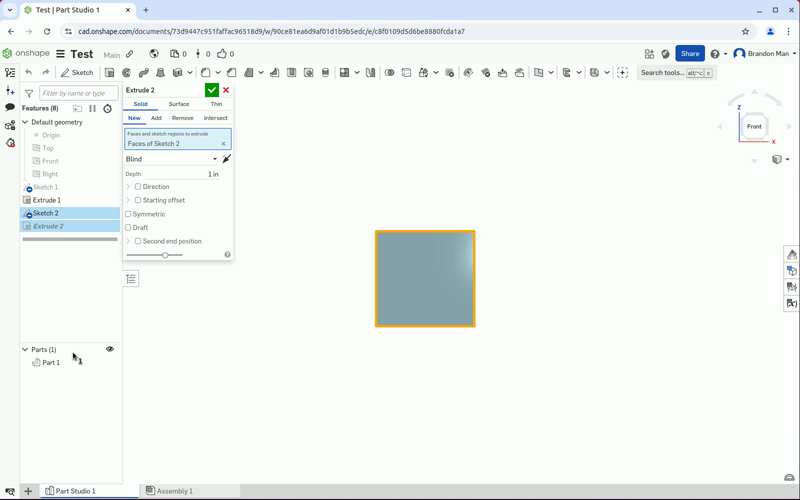
mouse_move(143, 106)
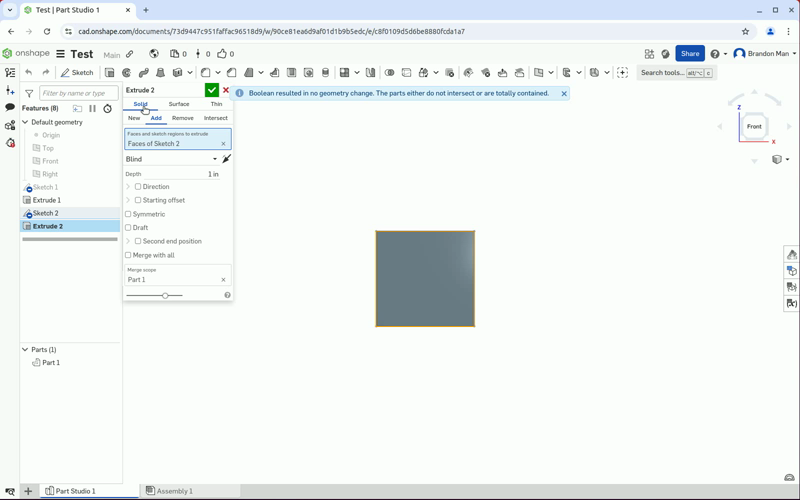
click(143, 106)
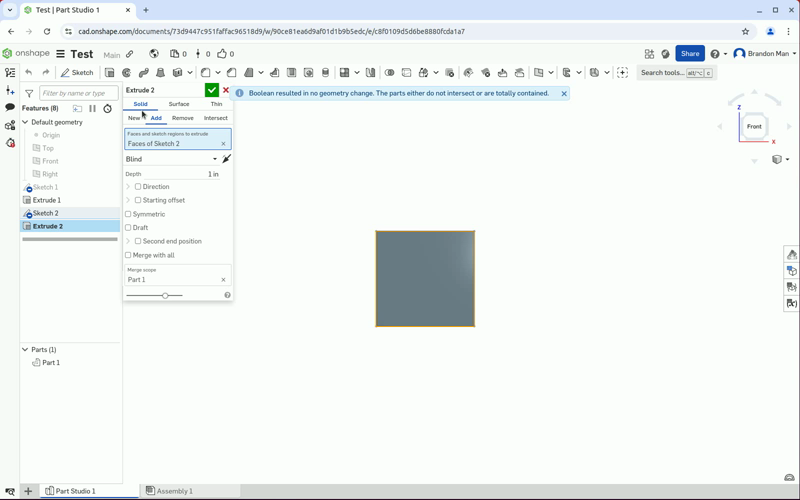
mouse_move(137, 120)
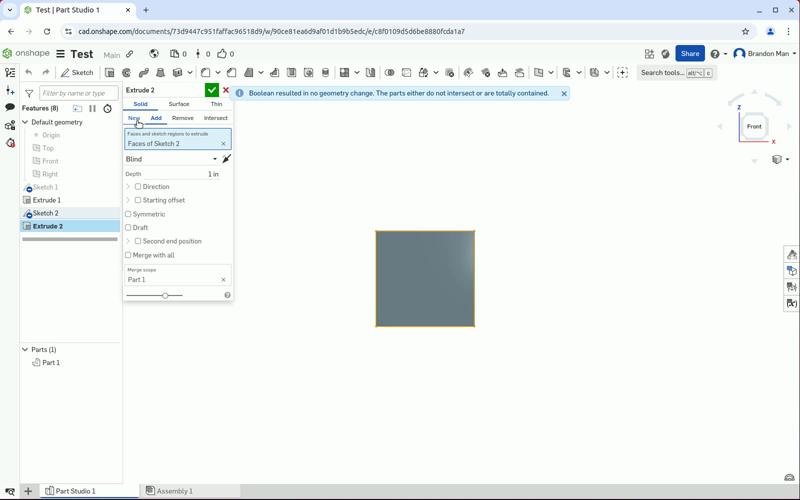
click(137, 120)
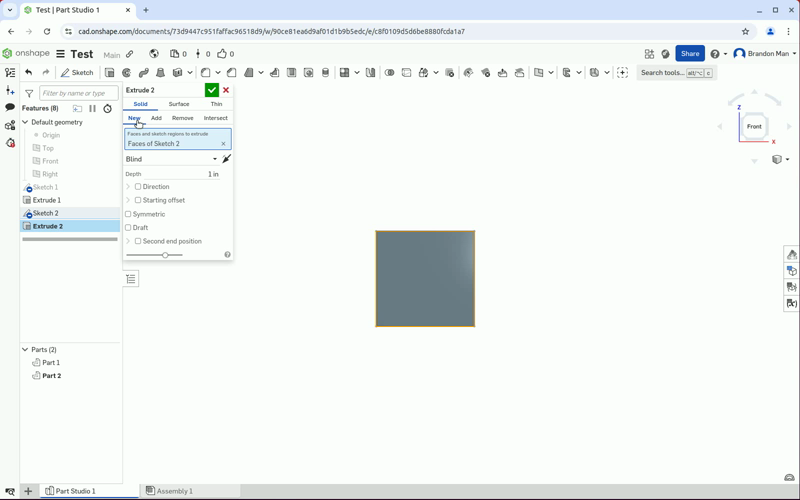
key(tab, 4)
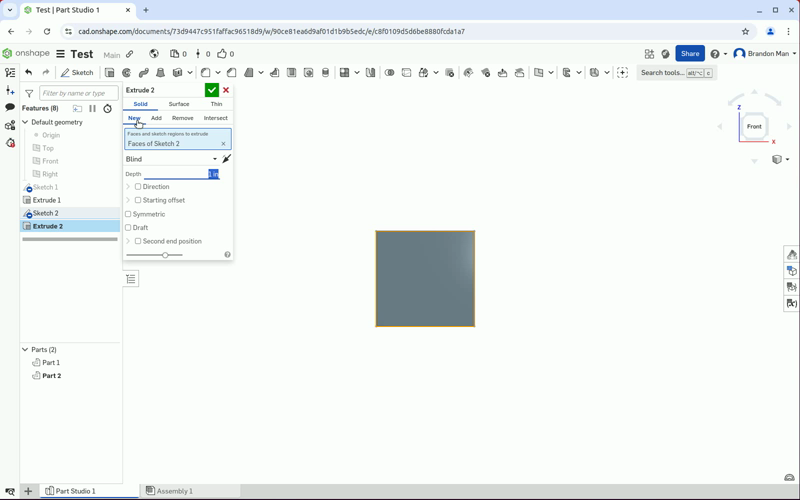
text(23.108)
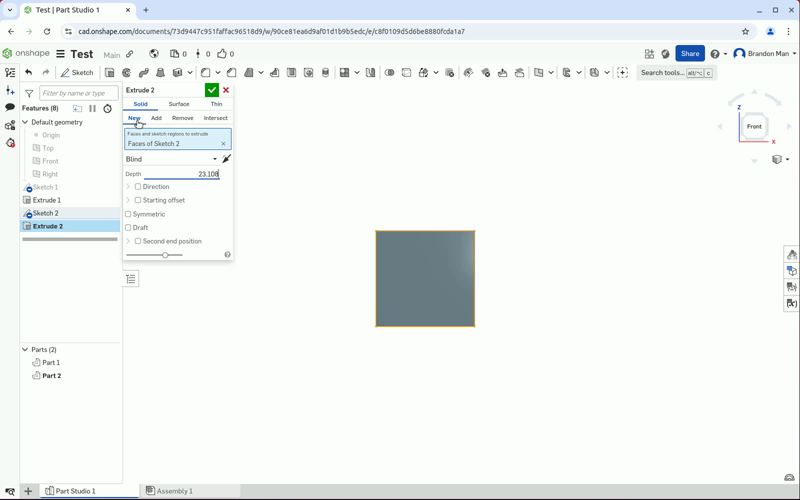
key(enter)
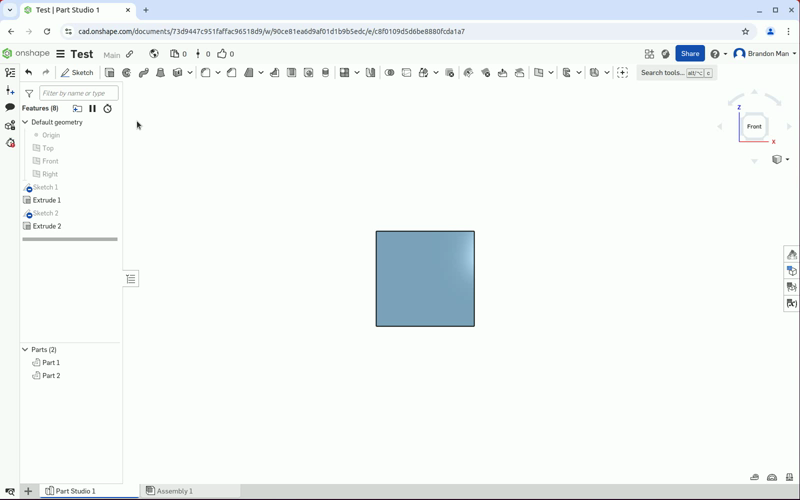
key(shift+h)
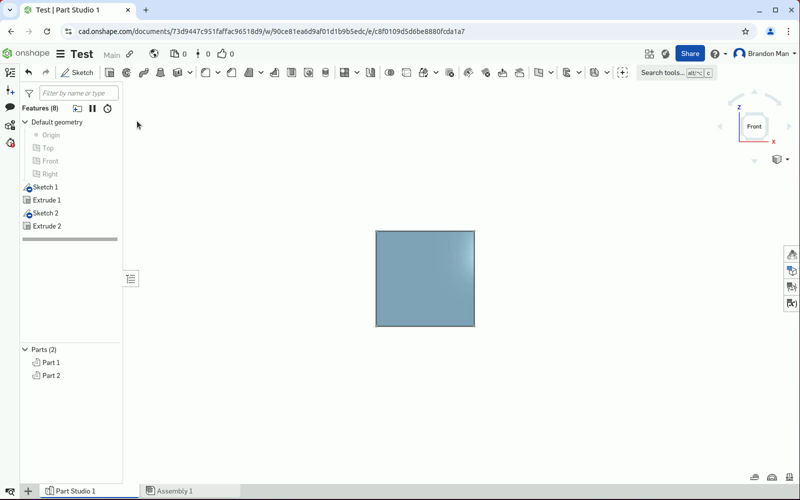
key(shift+h)
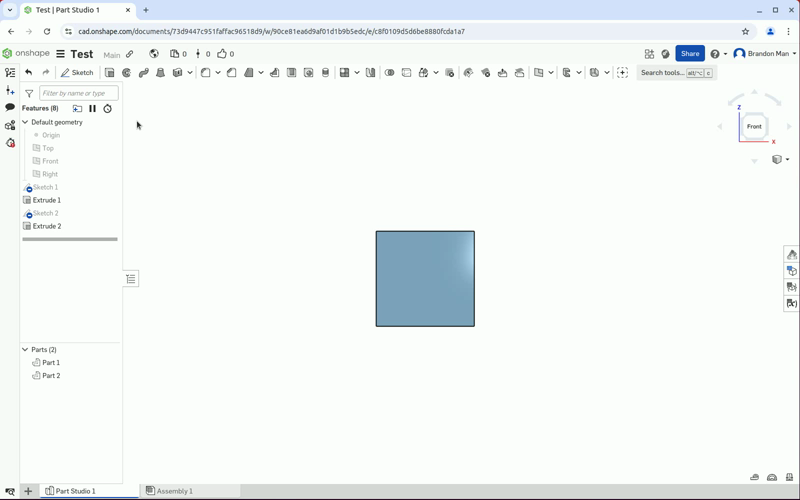
mouse_move(73, 189)
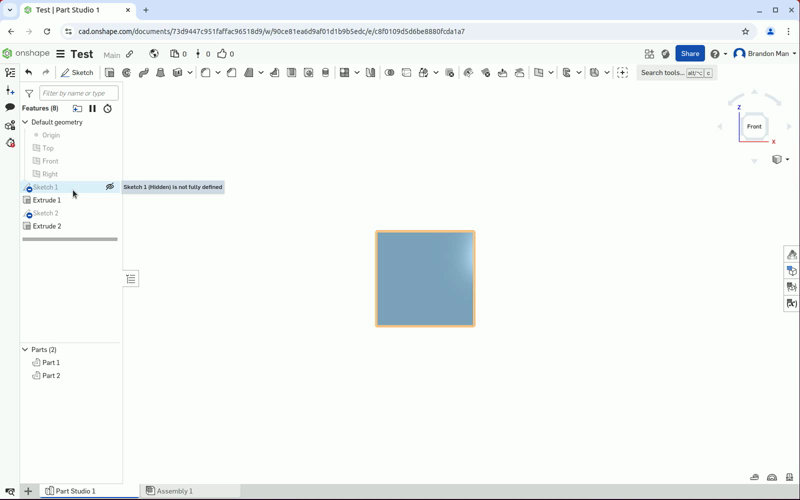
click(73, 189)
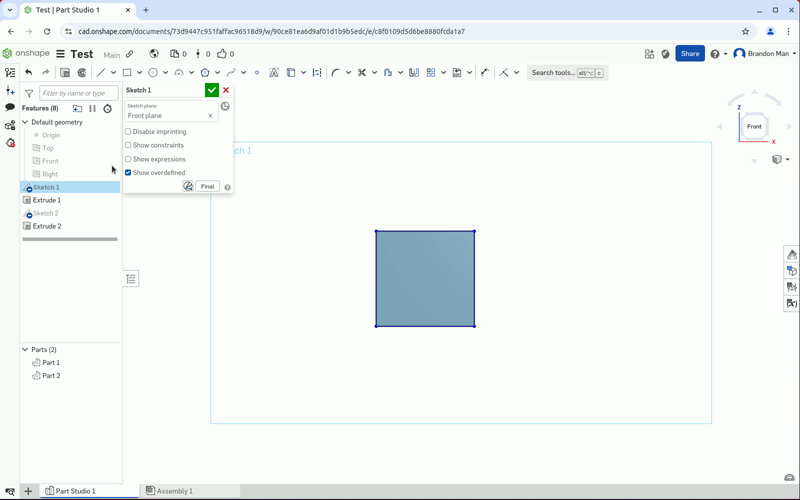
mouse_move(229, 92)
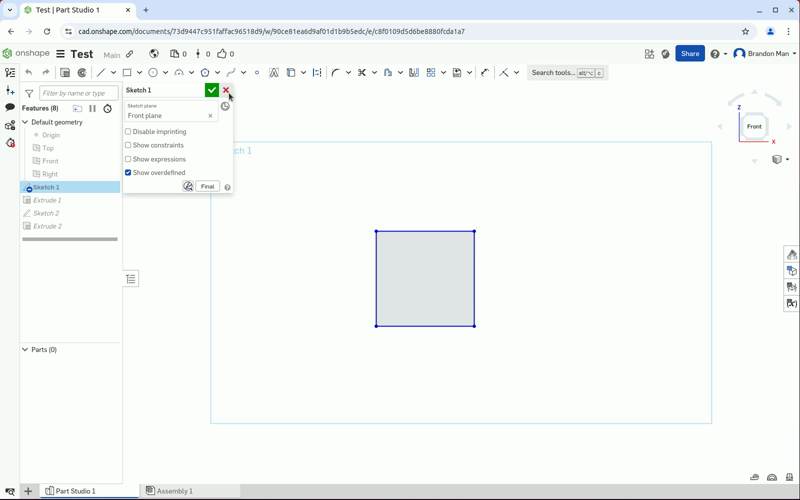
click(229, 92)
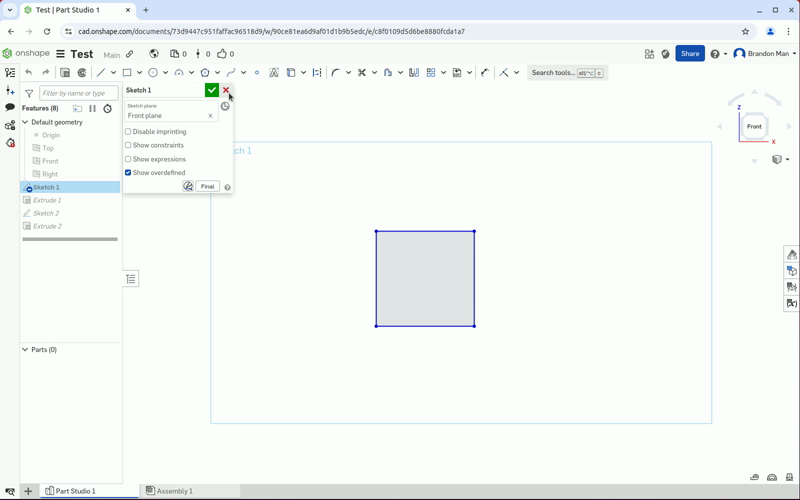
key(shift+s)
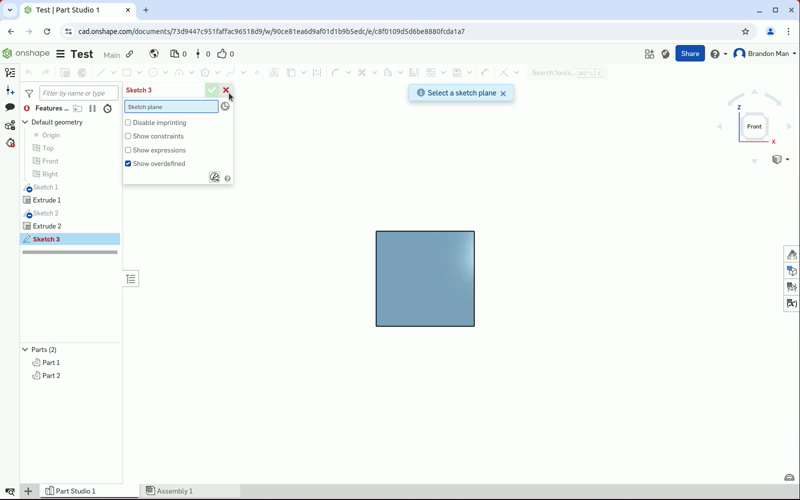
mouse_move(73, 163)
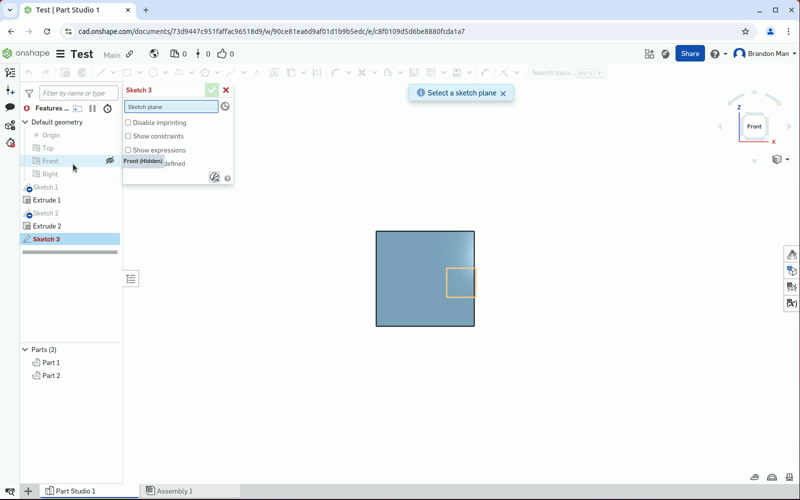
click(73, 163)
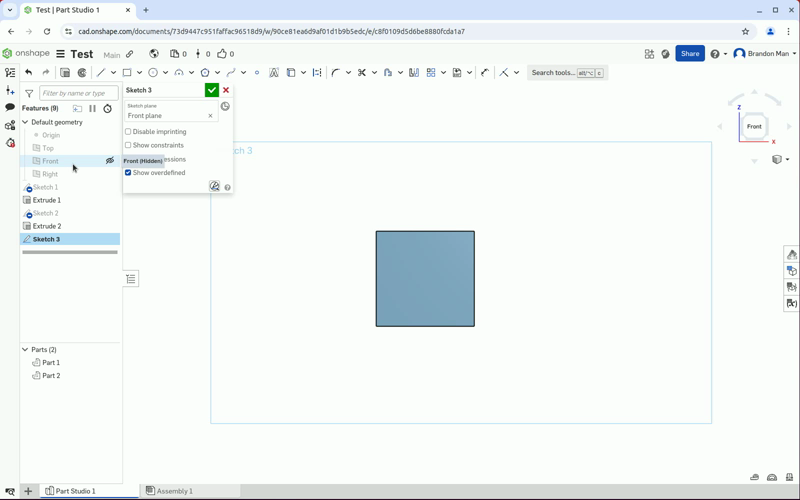
mouse_move(73, 352)
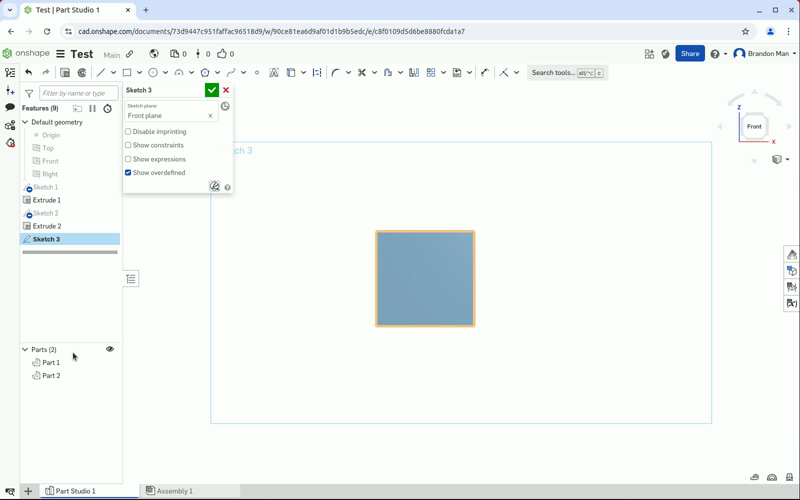
key(y)
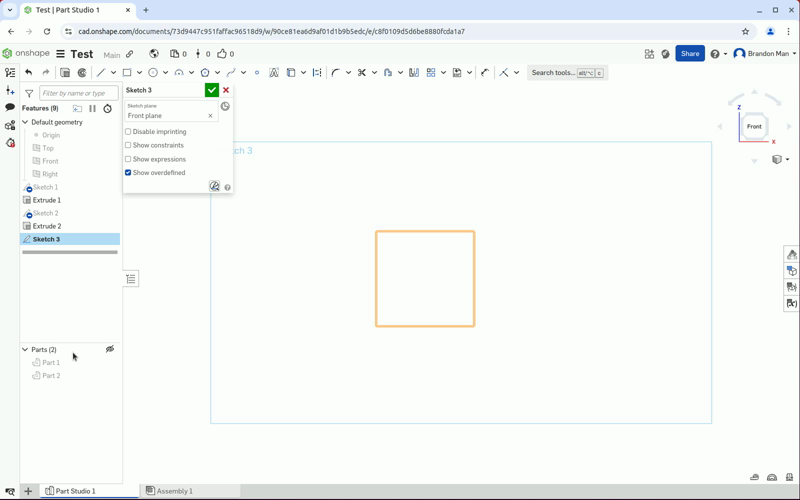
key(l)
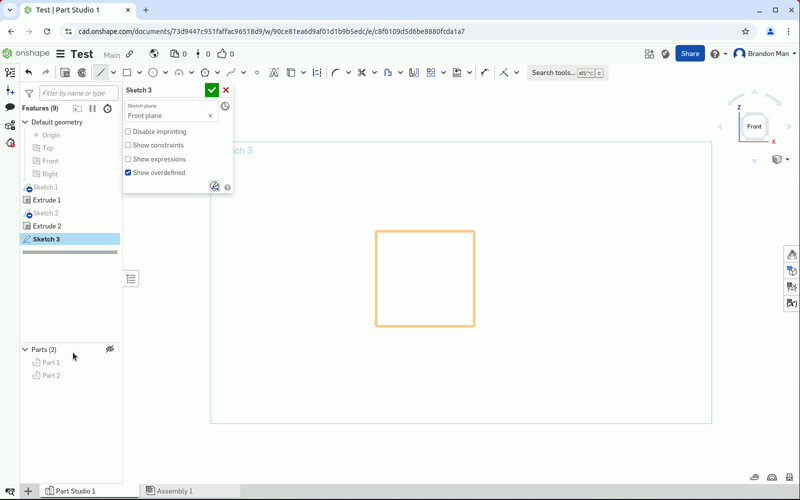
key_down(shift)
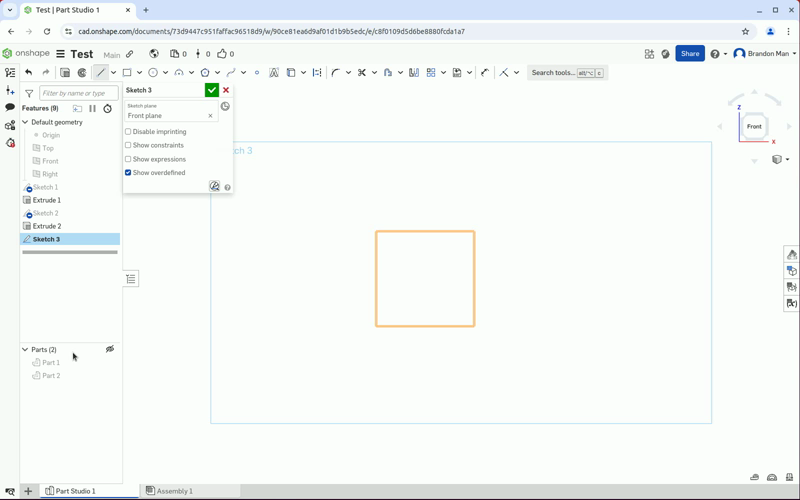
mouse_move(376, 326)
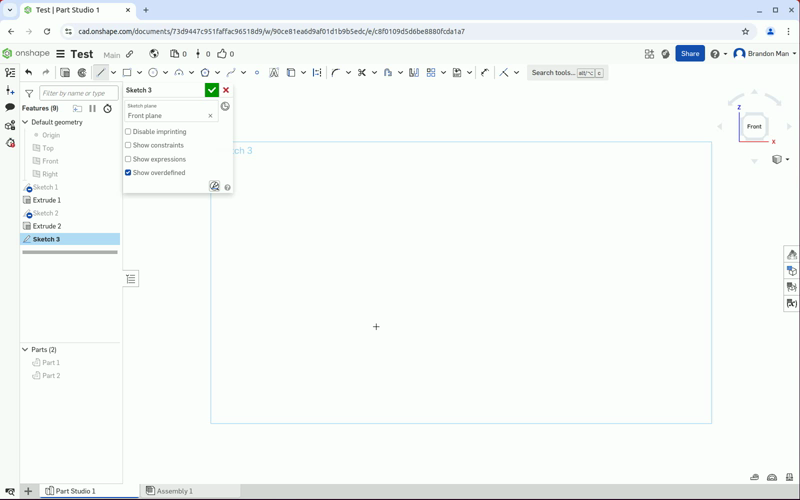
click(376, 326)
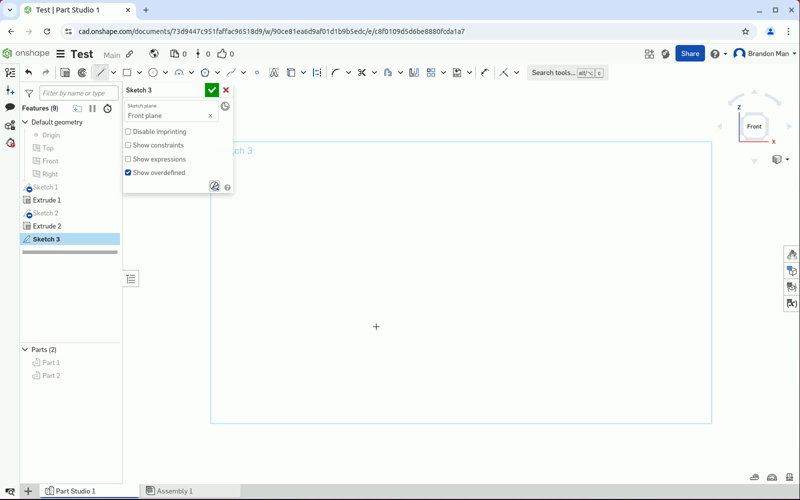
key_up(shift)
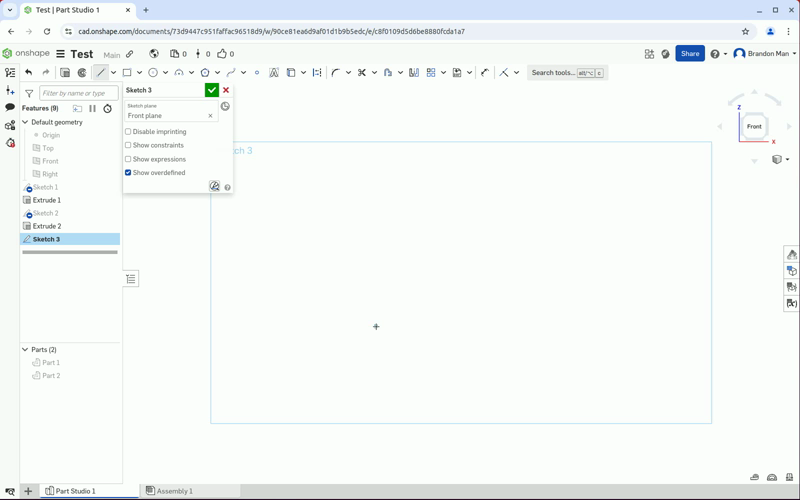
key_down(shift)
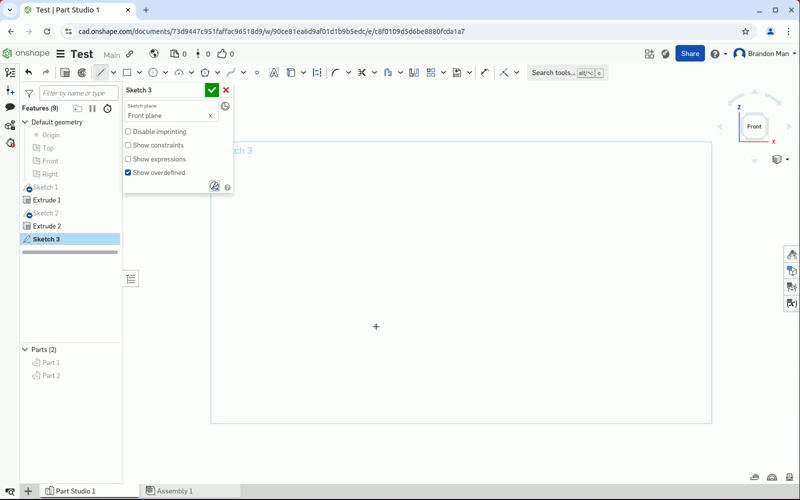
mouse_move(474, 326)
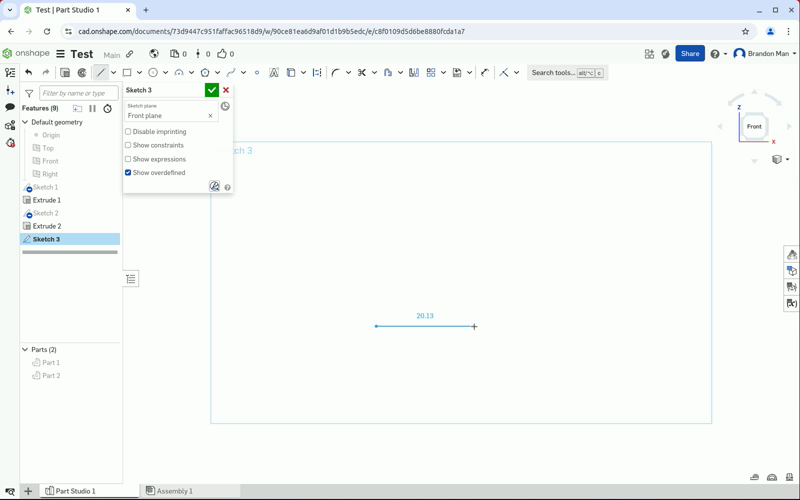
click(474, 326)
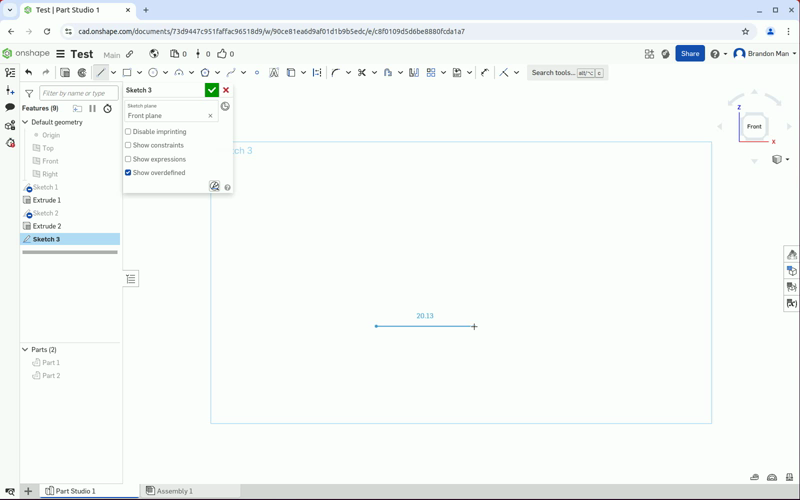
key_up(shift)
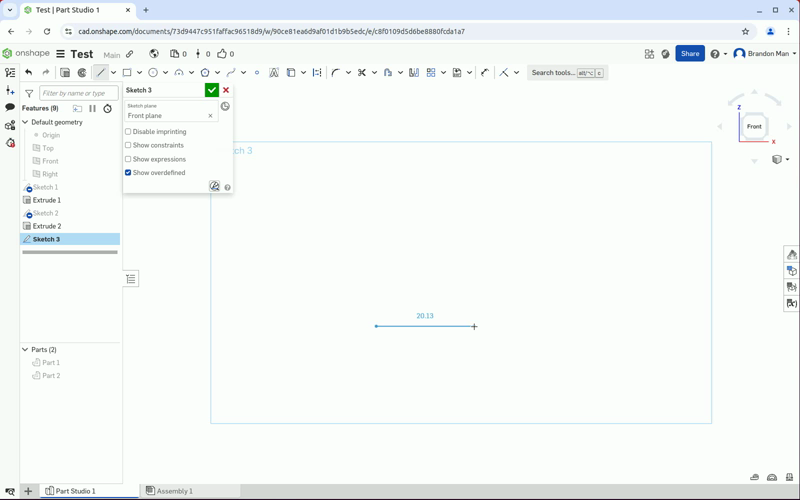
key_down(shift)
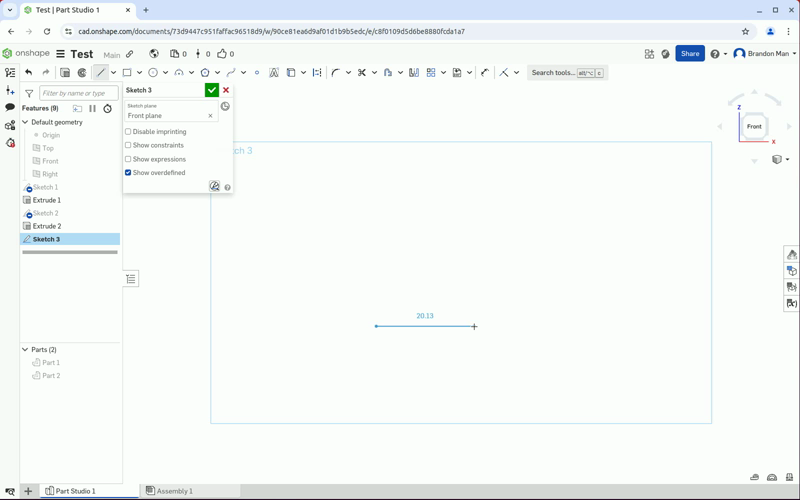
mouse_move(474, 231)
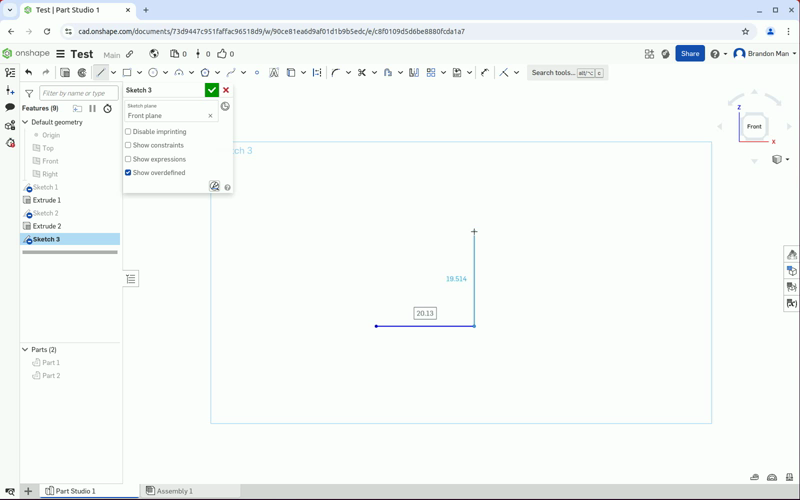
click(474, 231)
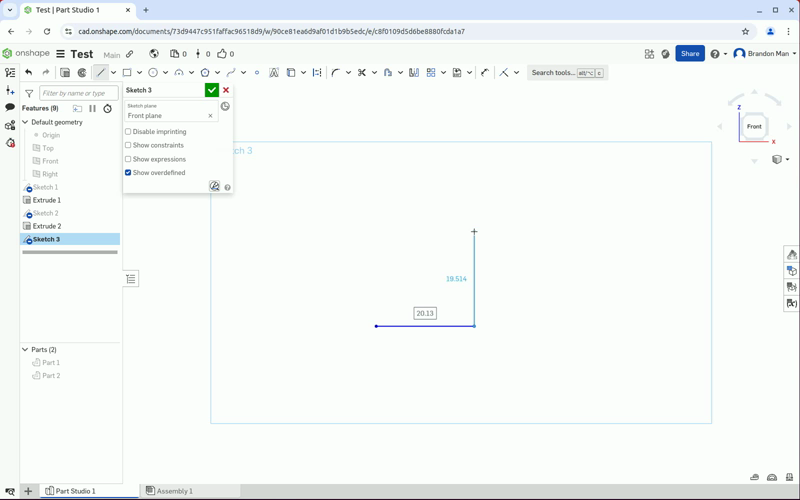
key_up(shift)
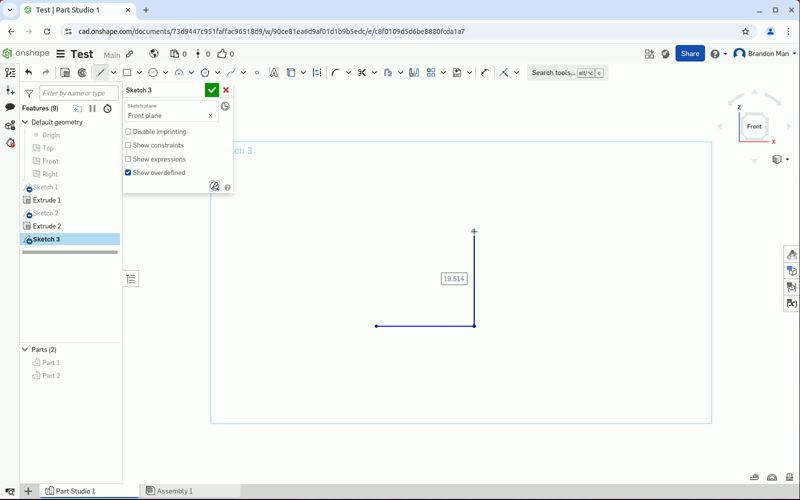
key_down(shift)
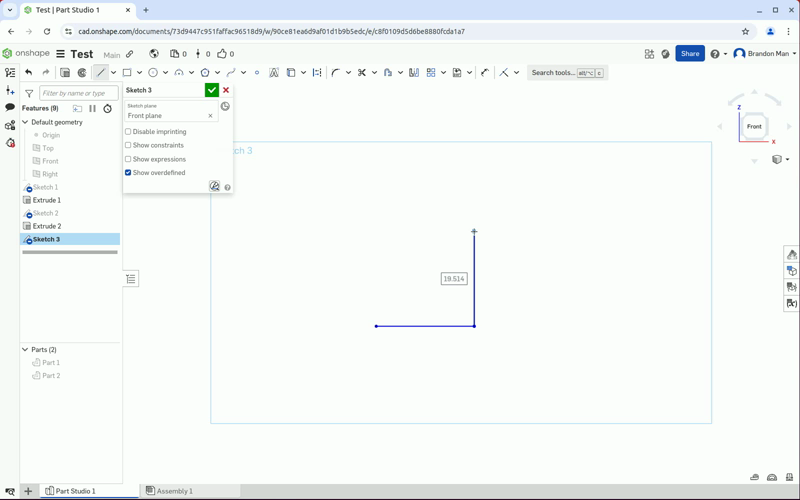
mouse_move(376, 231)
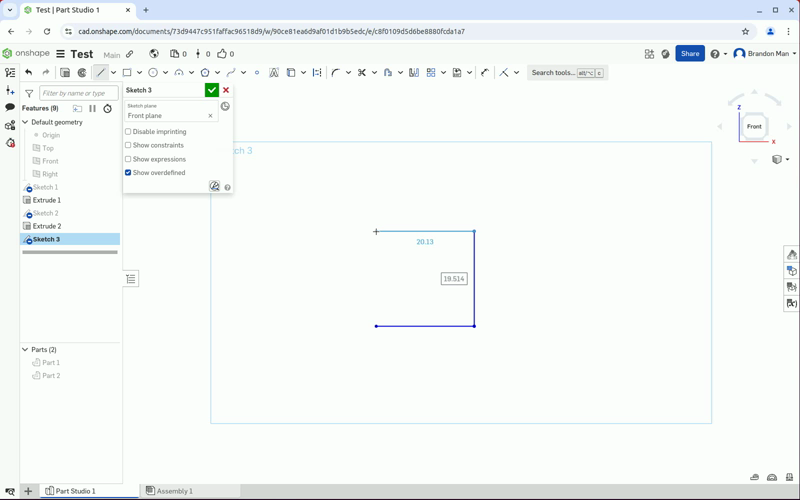
click(376, 231)
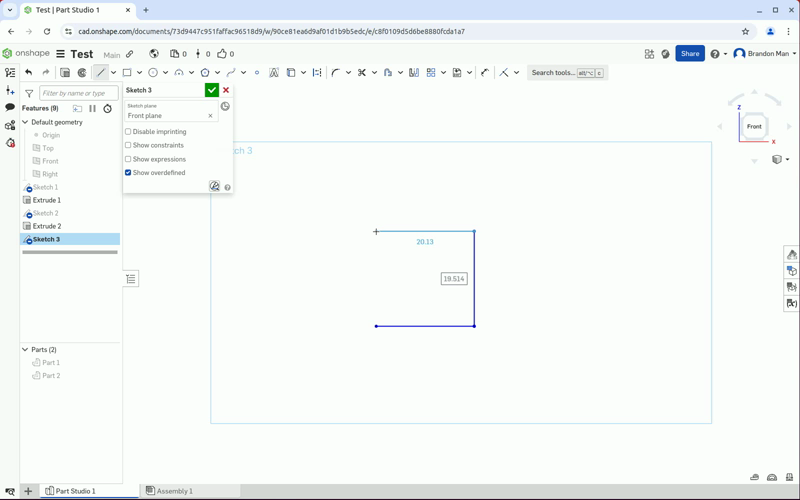
key_up(shift)
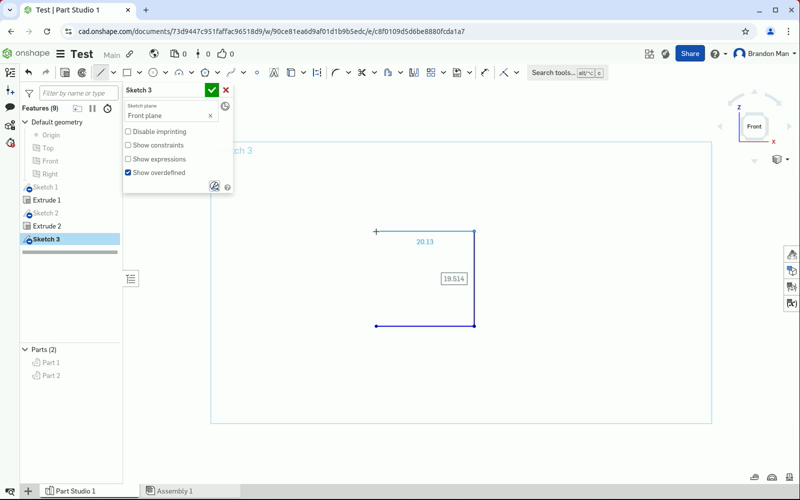
key_down(shift)
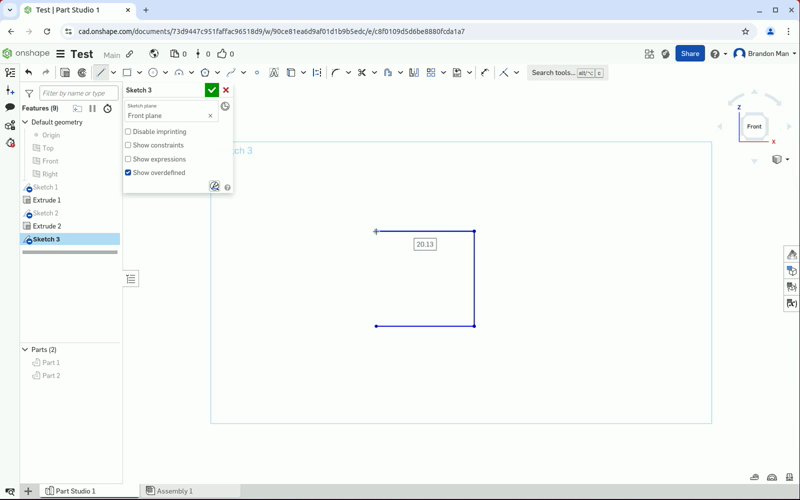
mouse_move(376, 326)
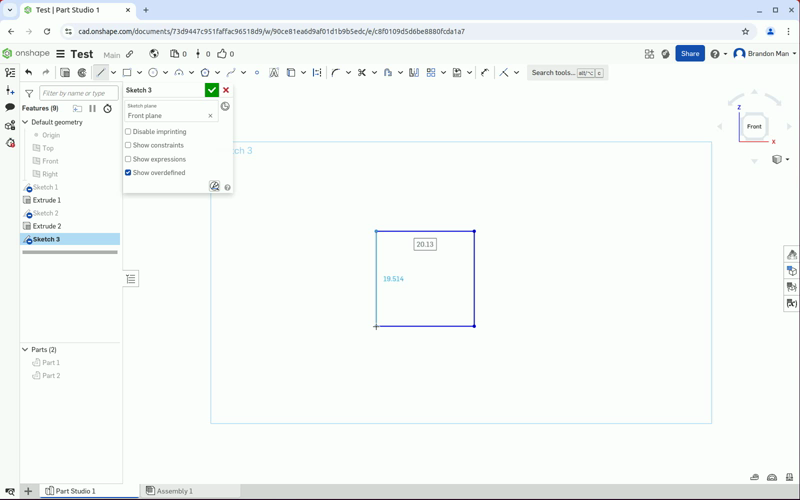
key_up(shift)
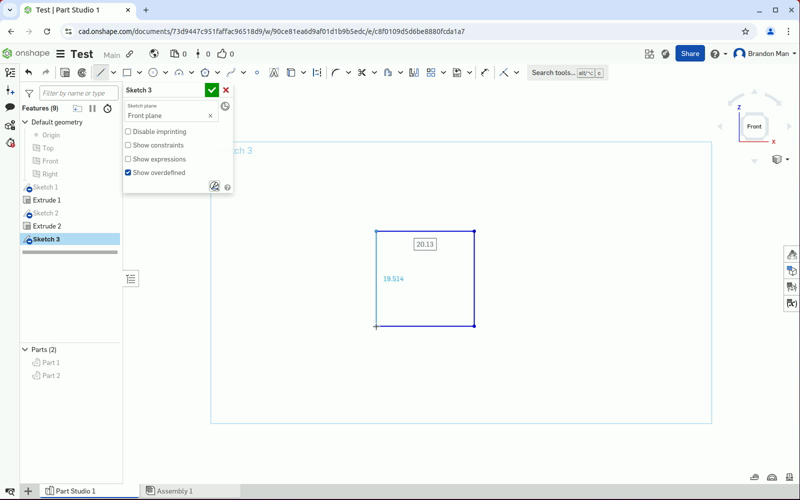
click(376, 326)
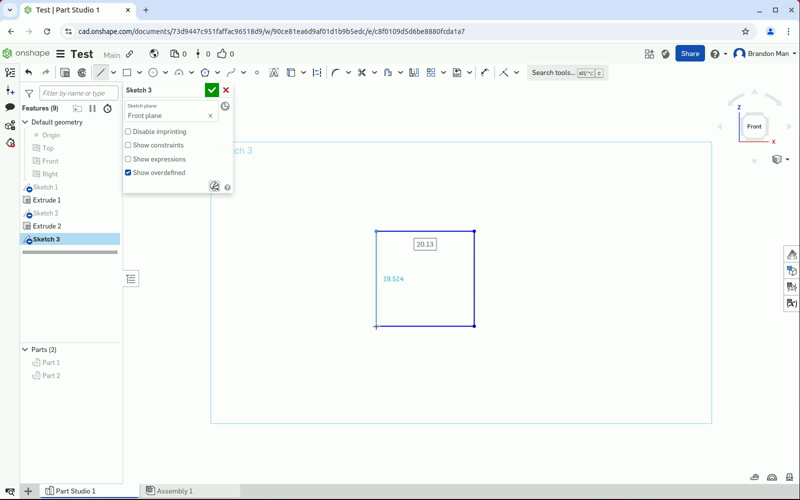
key(esc)
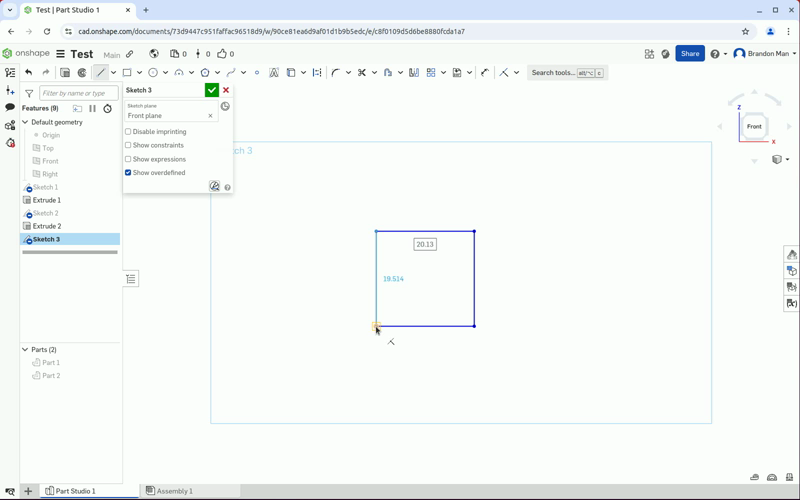
mouse_move(389, 296)
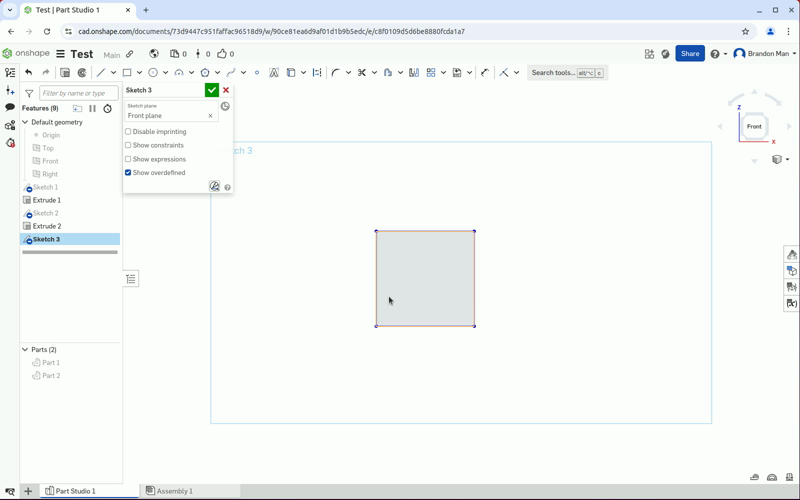
click(389, 296)
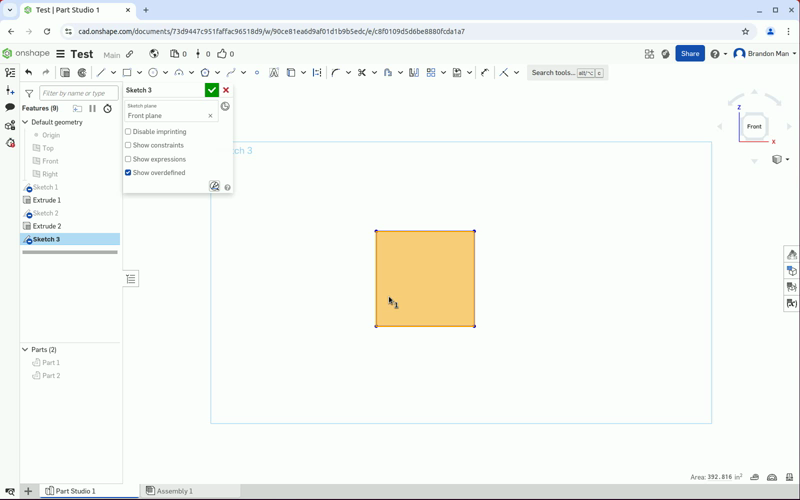
mouse_move(73, 352)
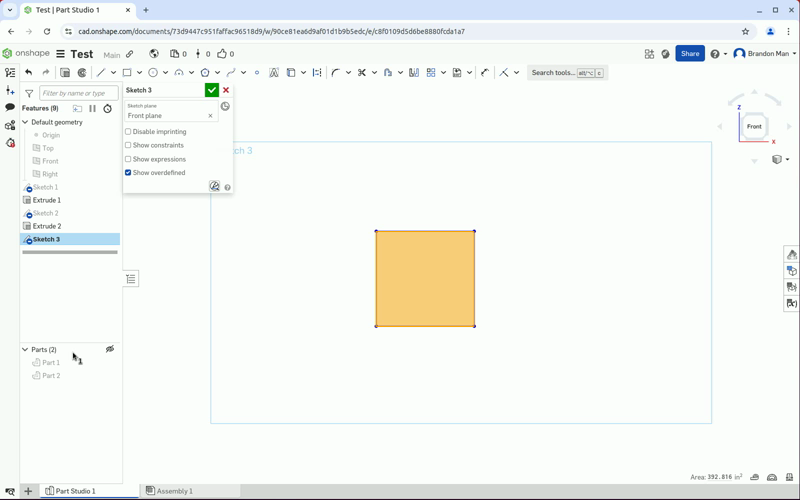
key(shift+y)
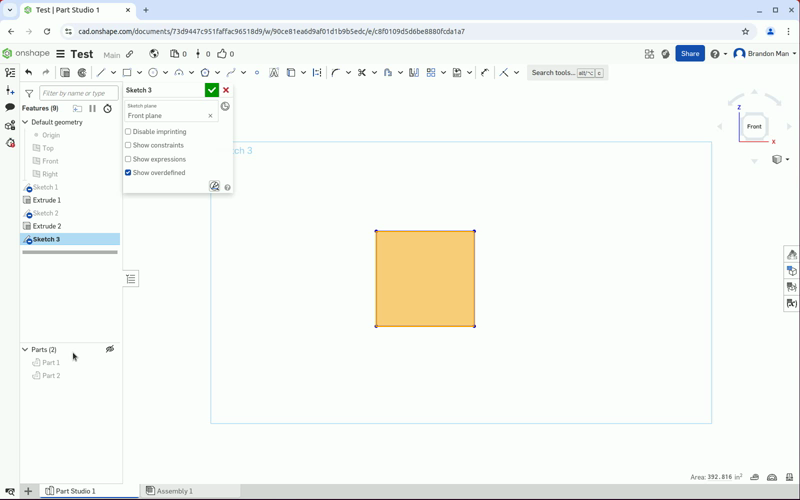
key(shift+e)
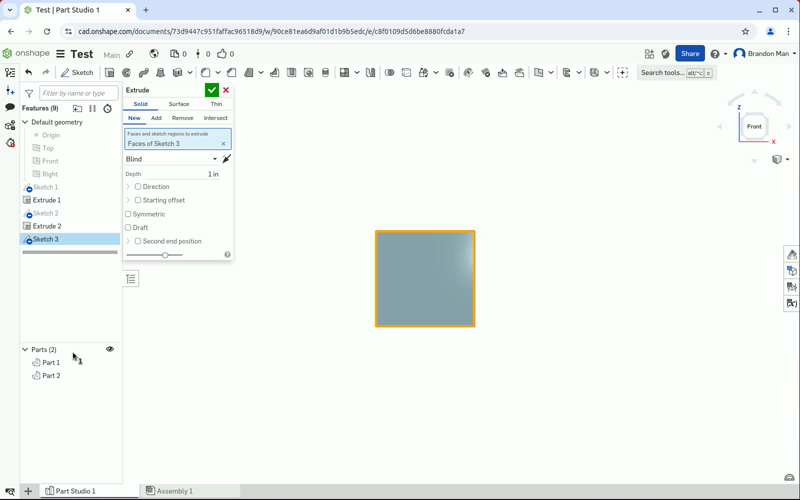
mouse_move(143, 106)
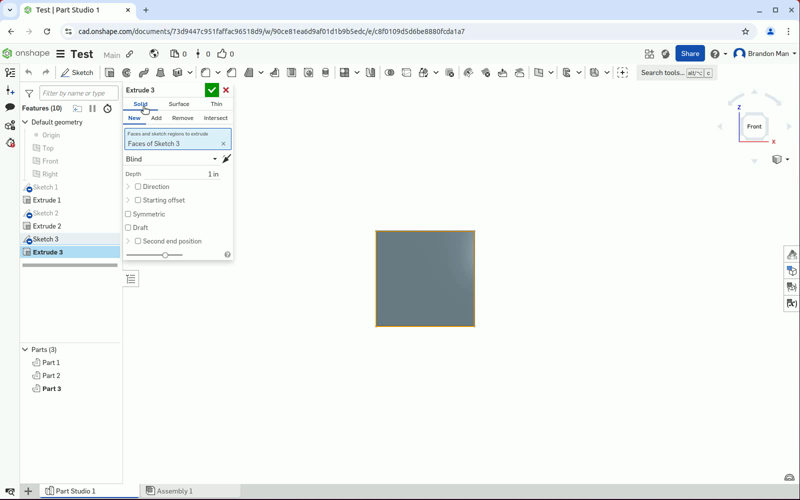
click(143, 106)
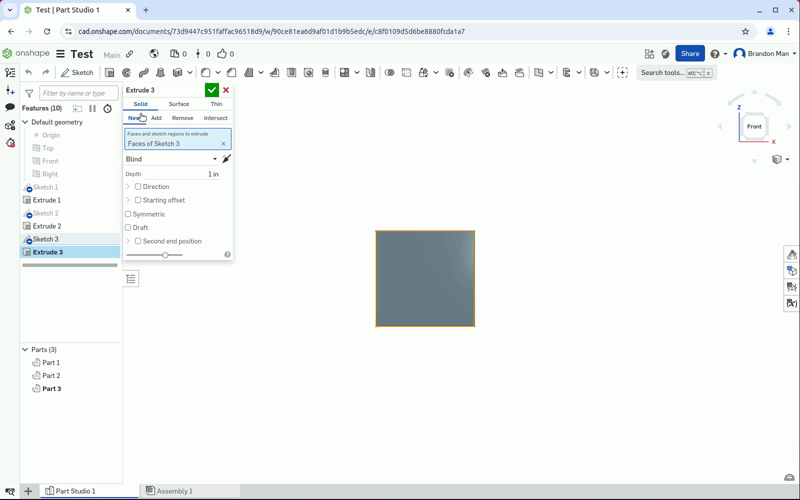
mouse_move(137, 120)
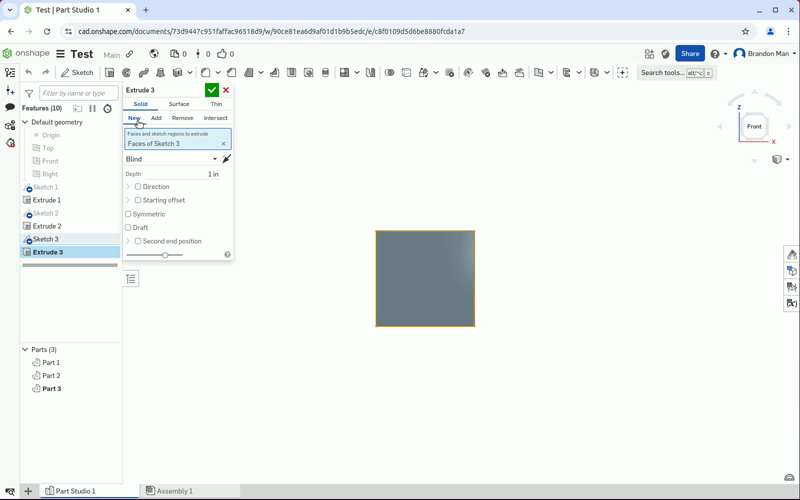
click(137, 120)
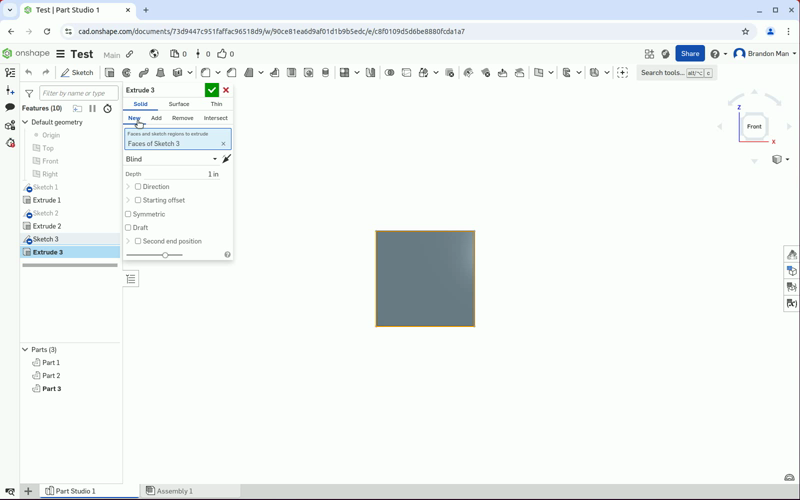
key(tab, 4)
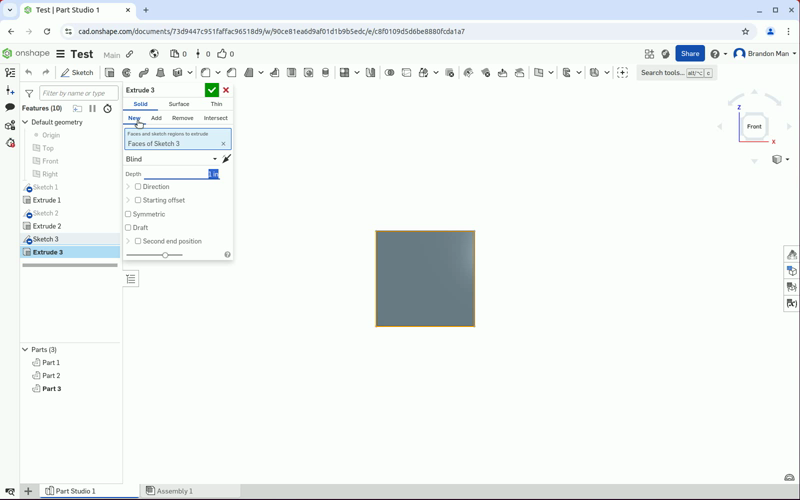
text(23.108)
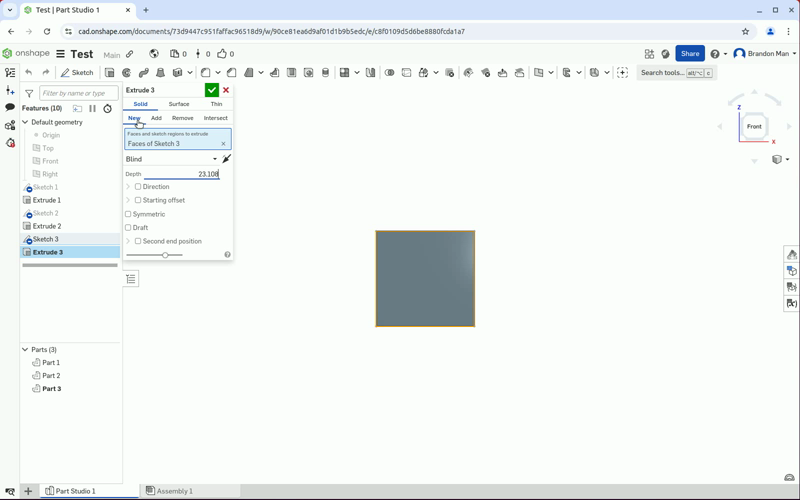
key(enter)
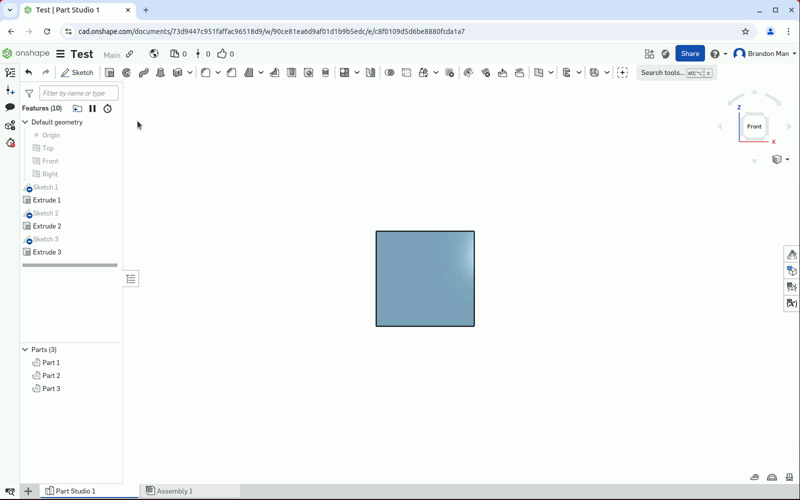
key(shift+h)
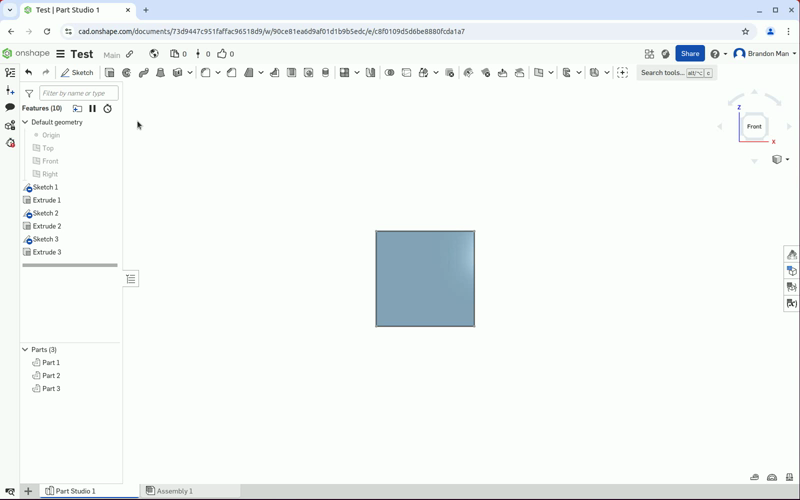
key(shift+h)
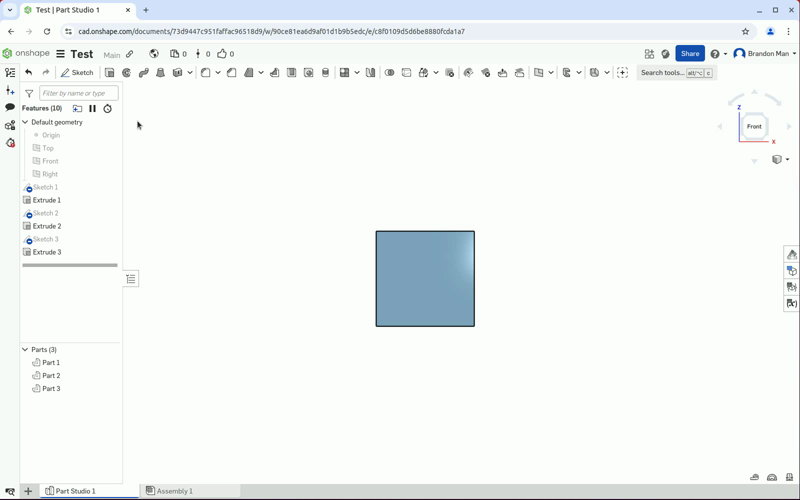
mouse_move(73, 189)
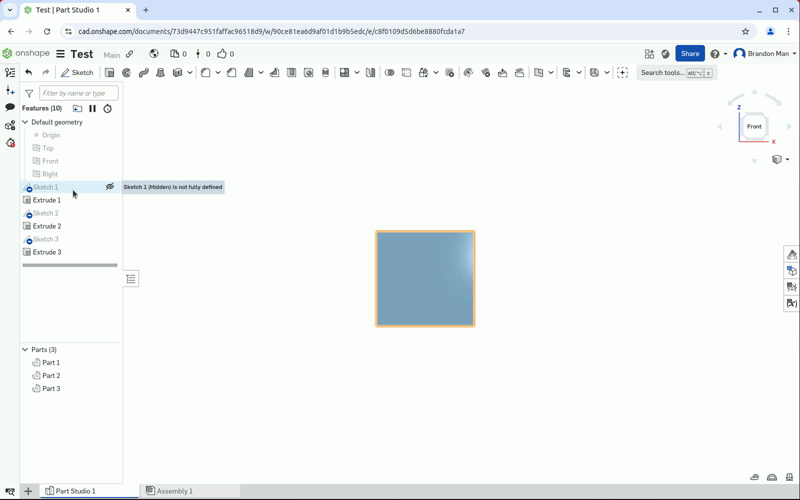
click(73, 189)
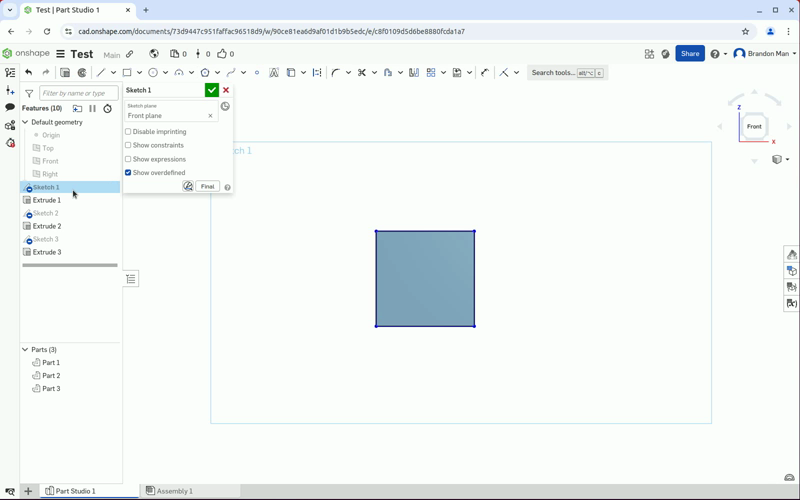
mouse_move(229, 92)
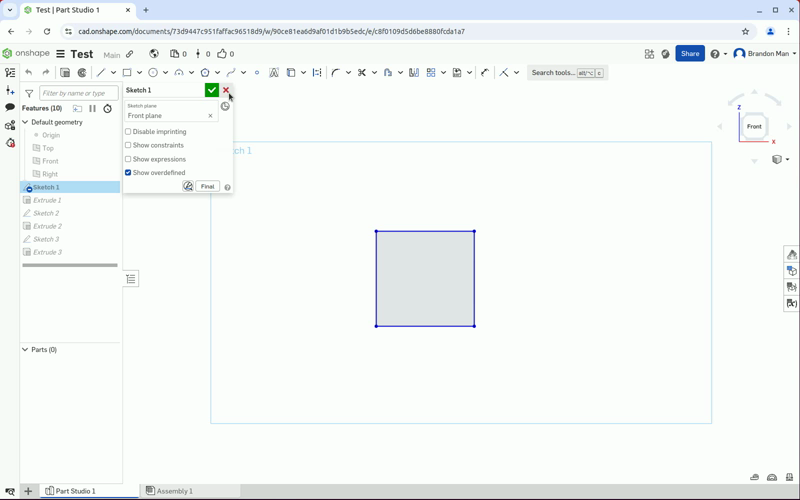
click(229, 92)
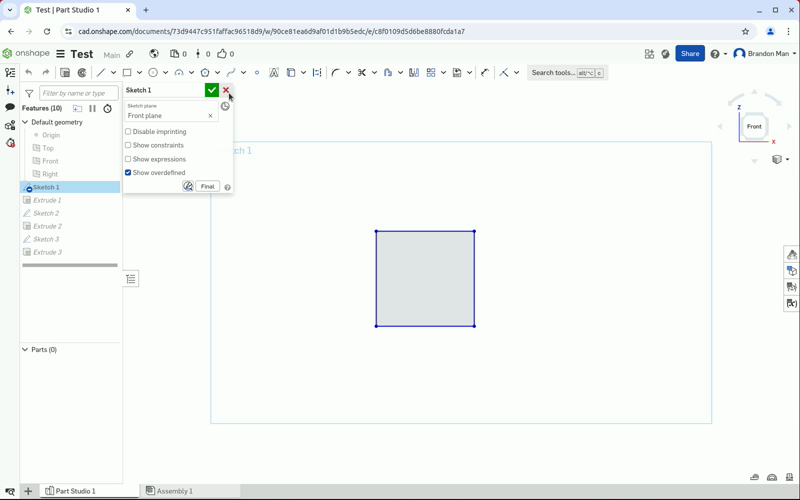
key(shift+s)
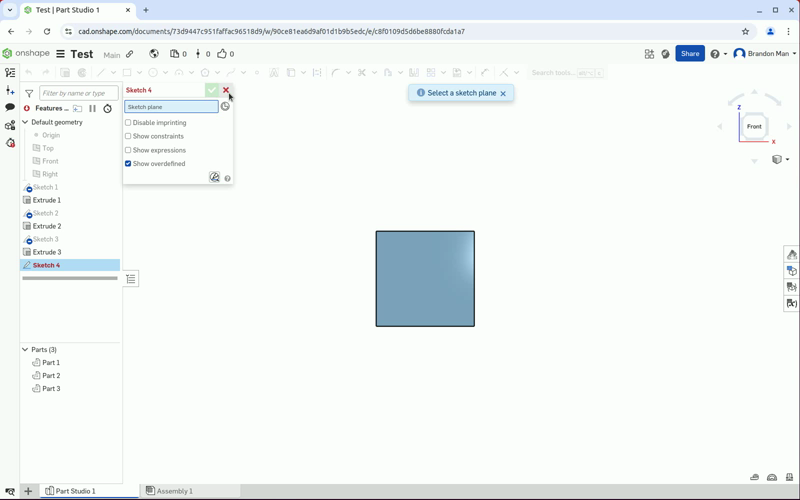
mouse_move(73, 163)
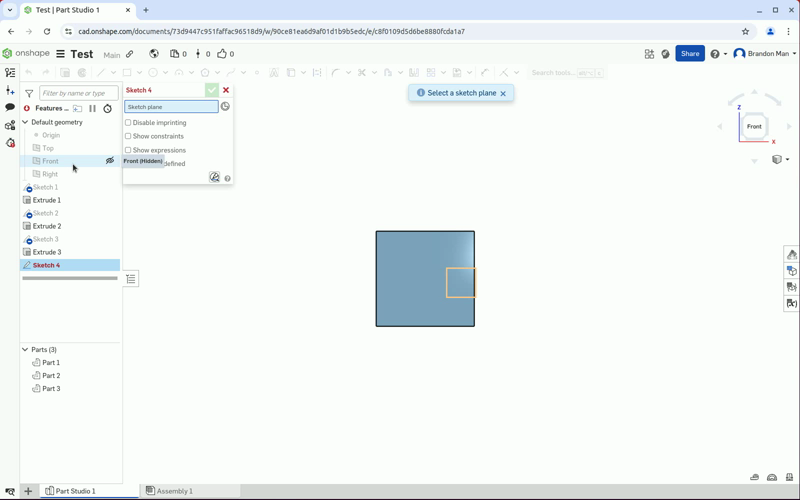
click(73, 163)
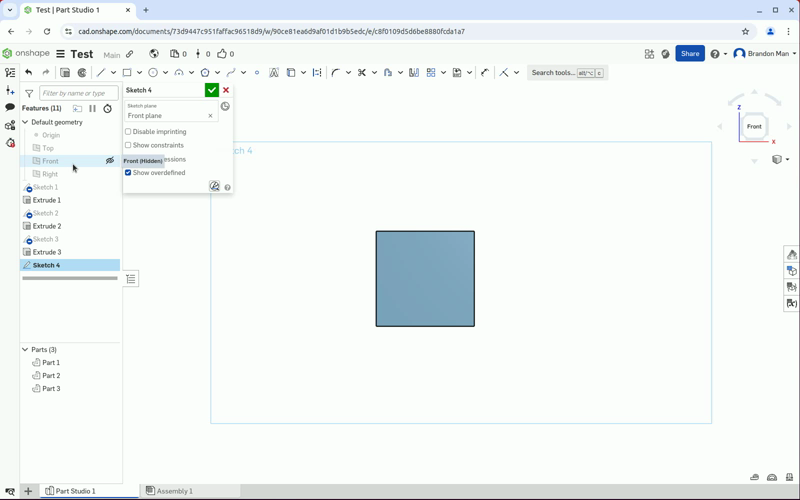
mouse_move(73, 352)
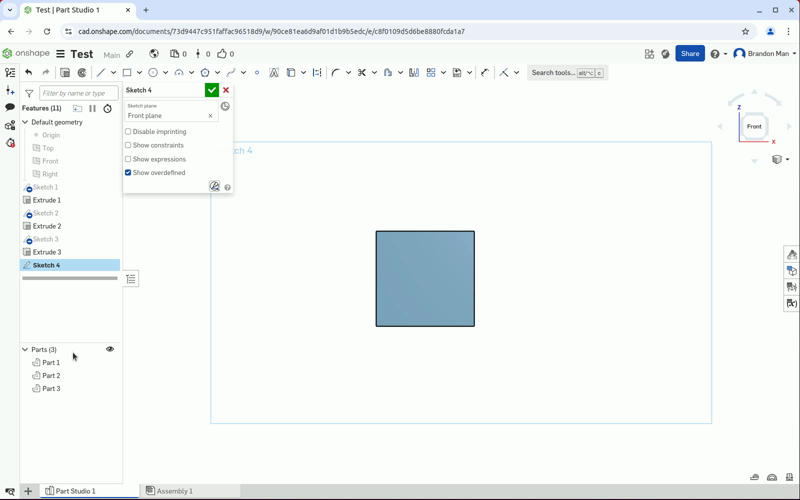
key(y)
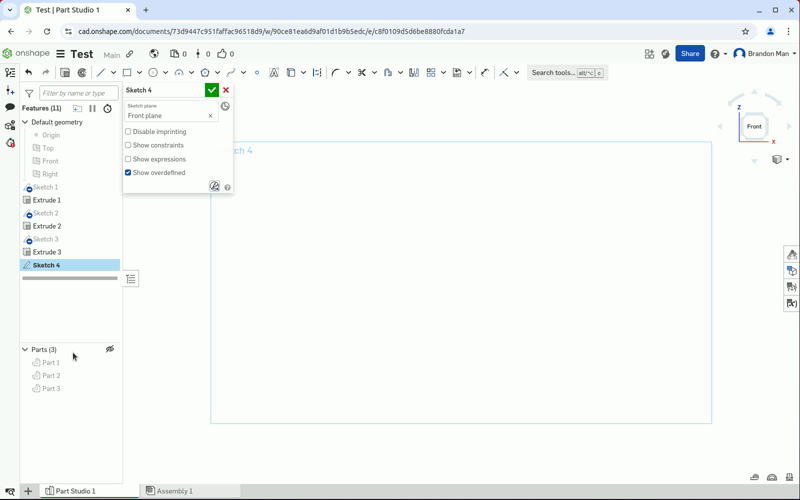
key(l)
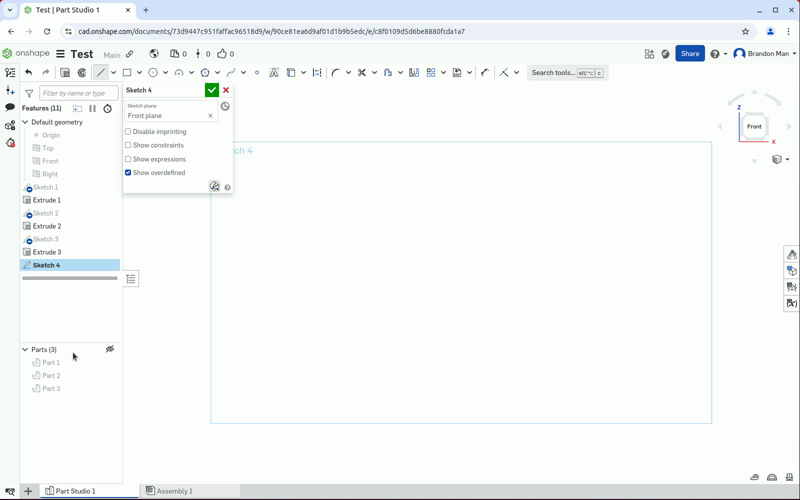
key_down(shift)
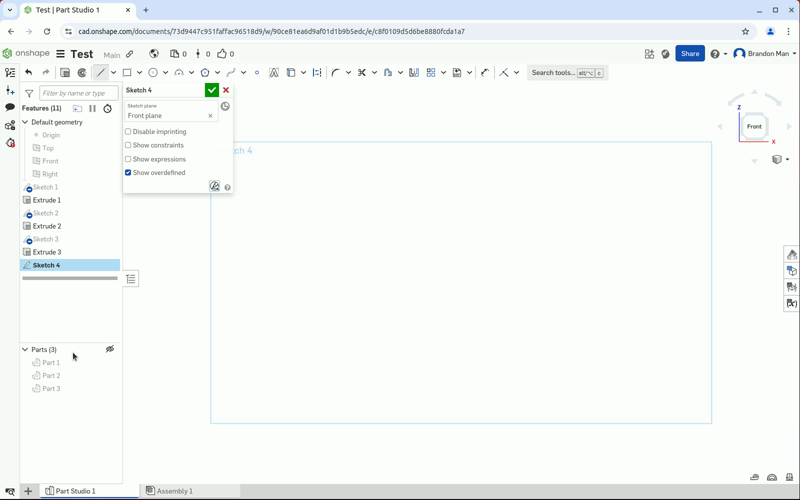
mouse_move(376, 326)
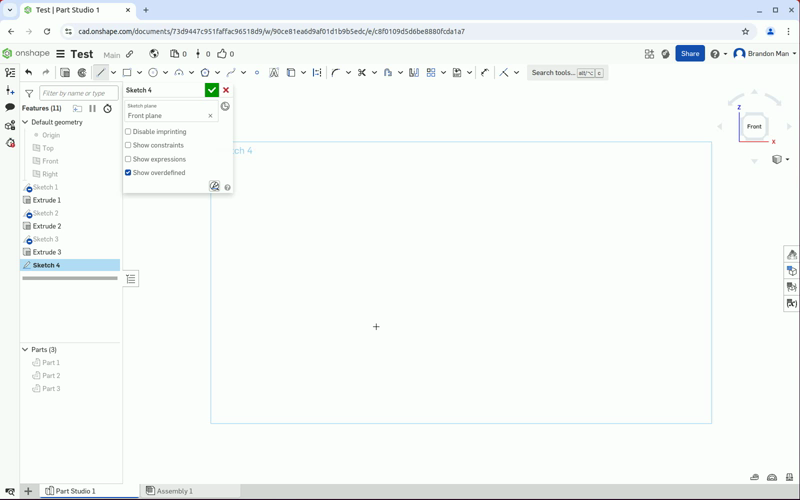
click(376, 326)
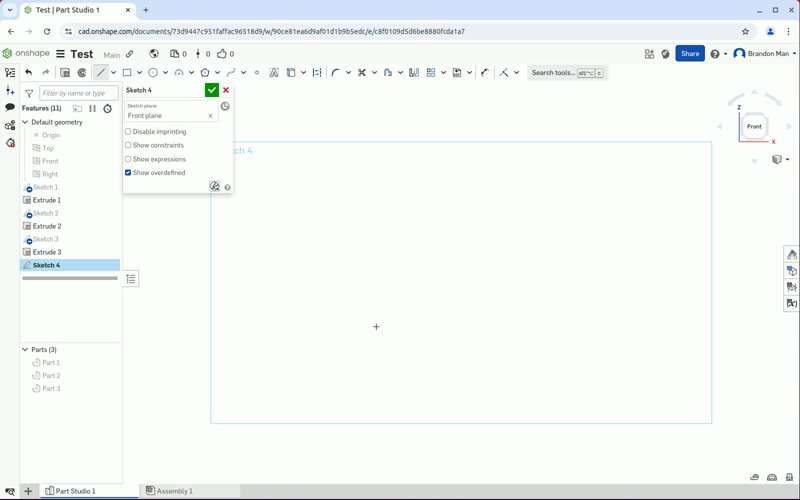
key_up(shift)
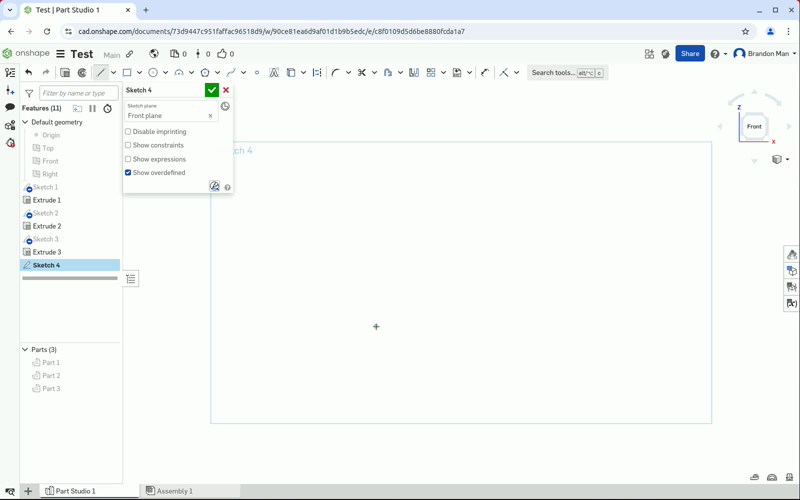
key_down(shift)
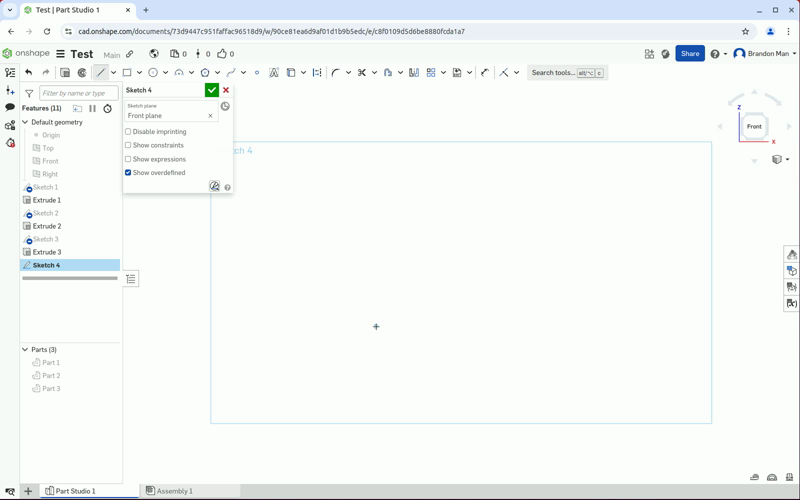
mouse_move(474, 326)
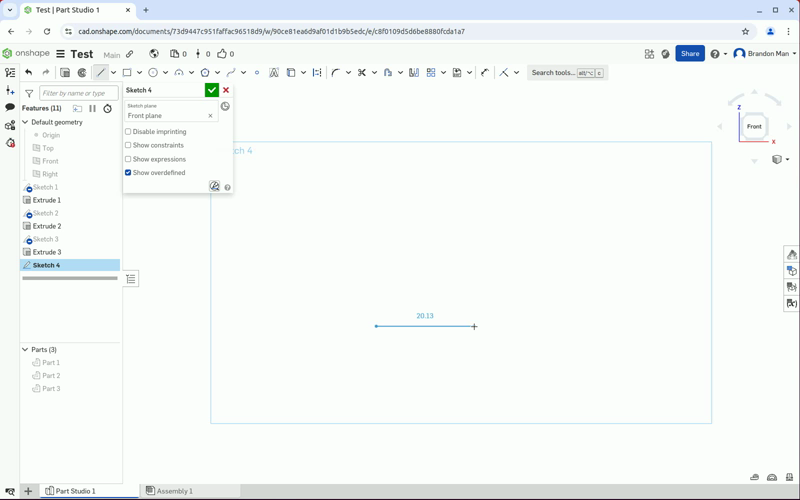
click(474, 326)
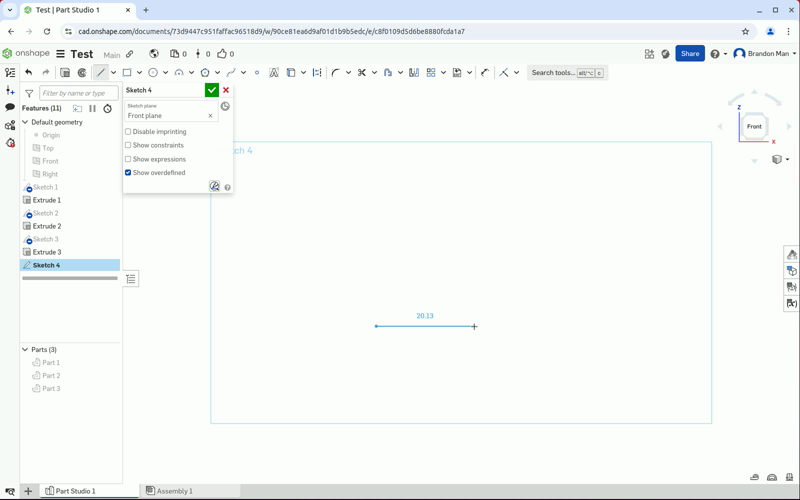
key_up(shift)
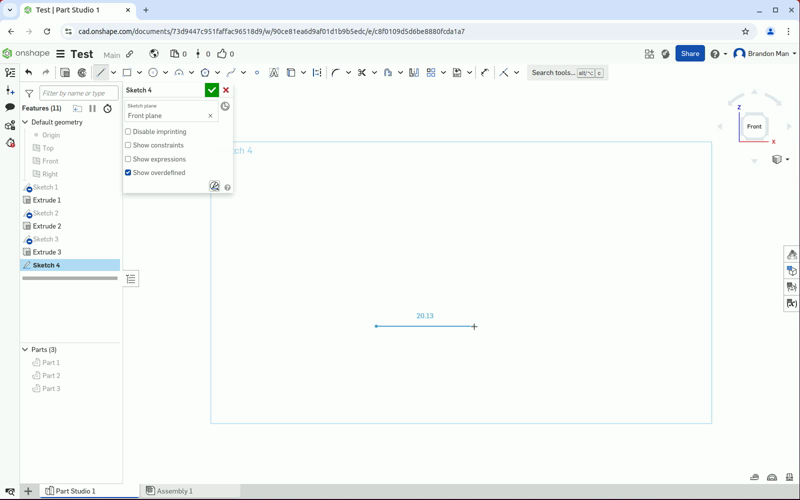
key_down(shift)
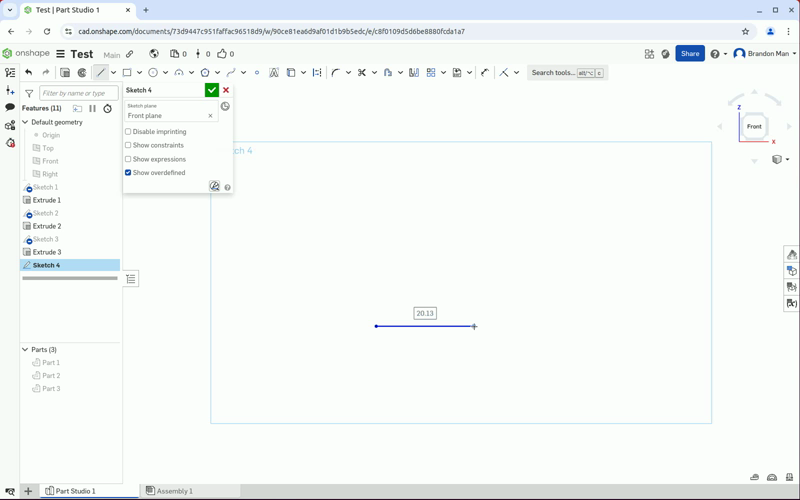
mouse_move(474, 231)
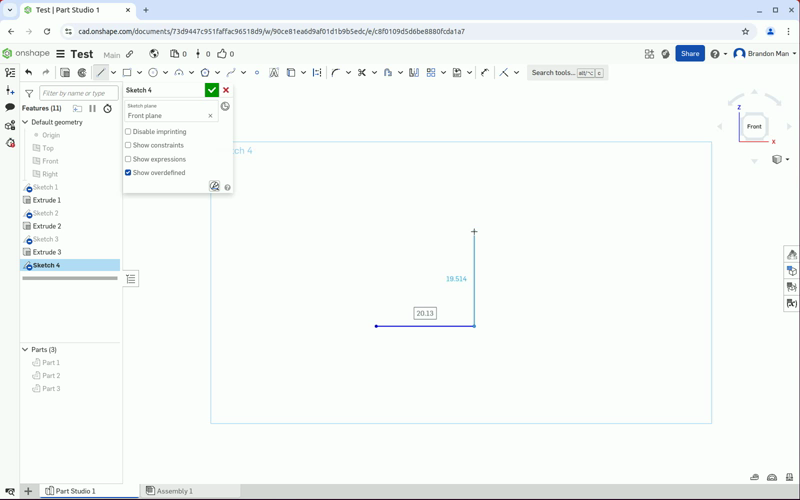
click(474, 231)
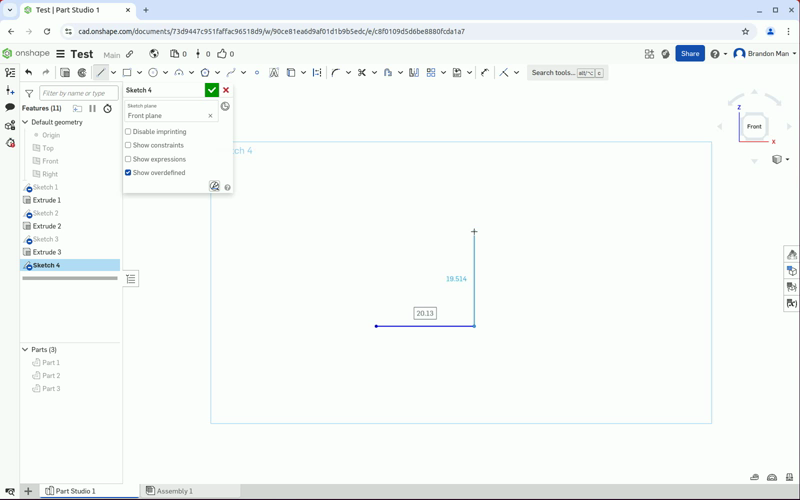
key_up(shift)
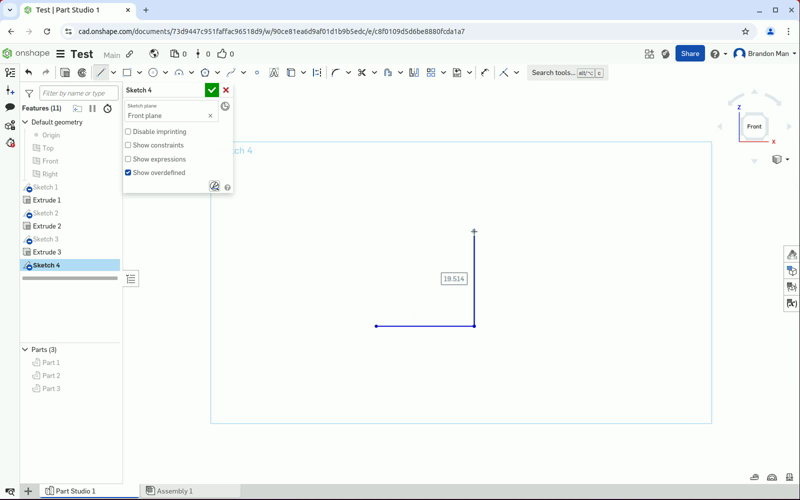
key_down(shift)
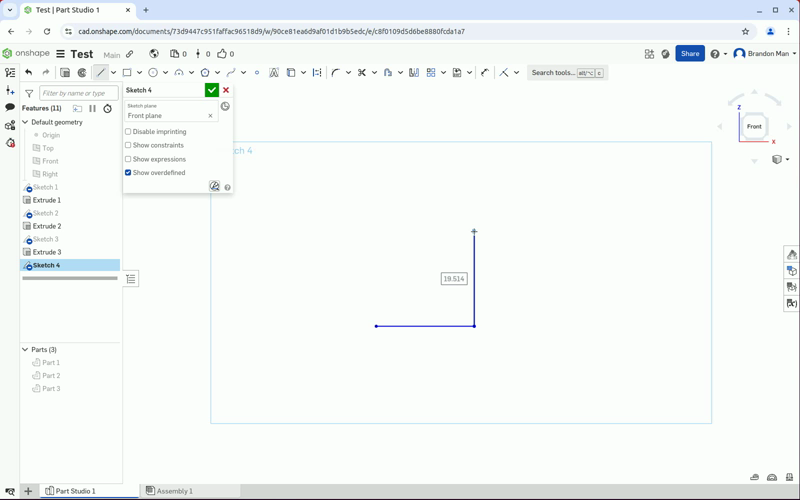
mouse_move(376, 231)
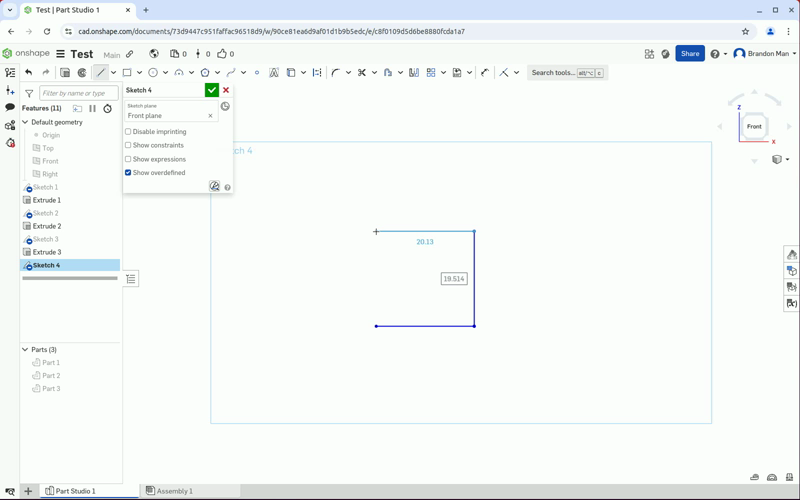
click(376, 231)
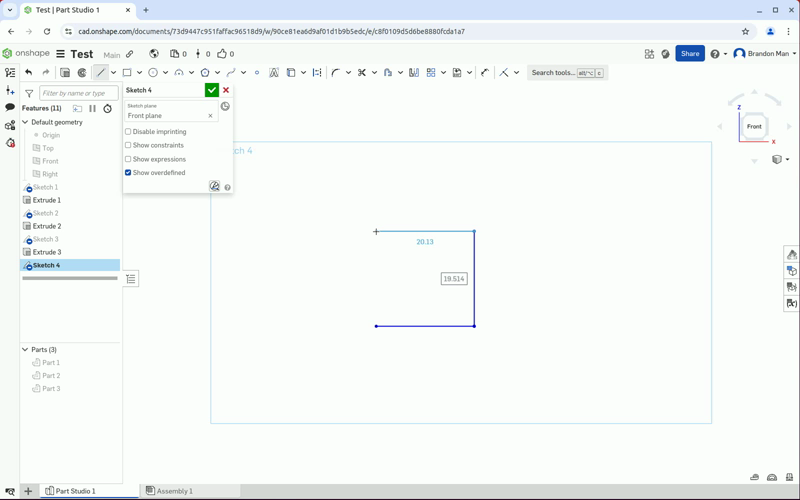
key_up(shift)
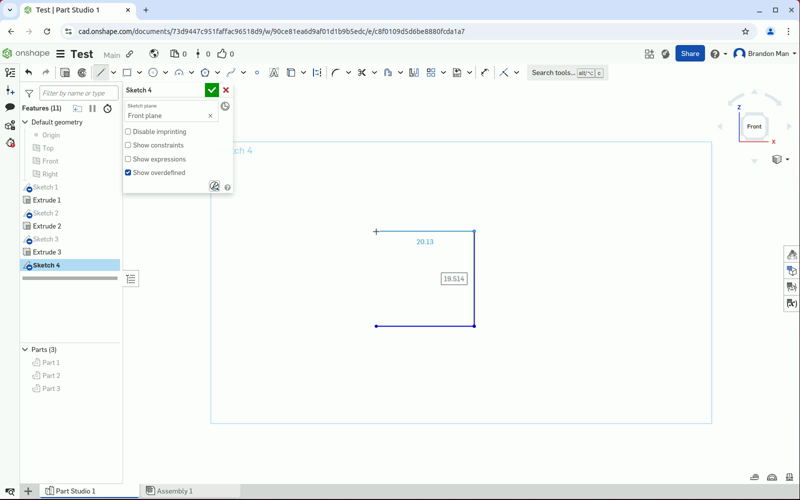
key_down(shift)
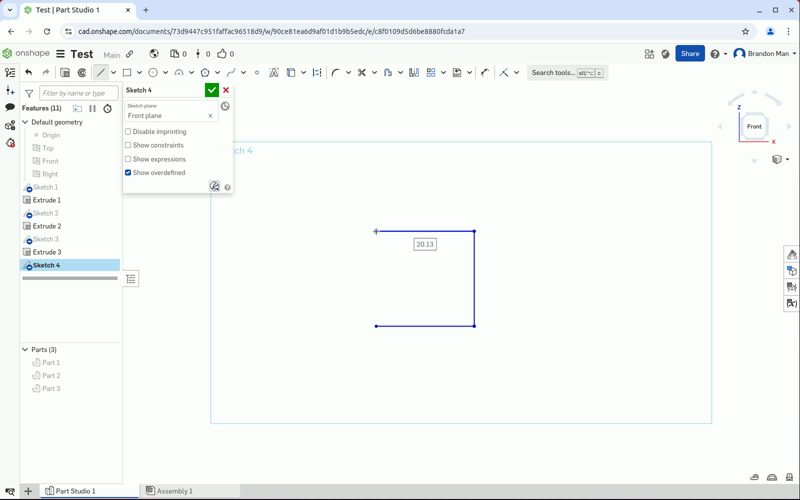
mouse_move(376, 326)
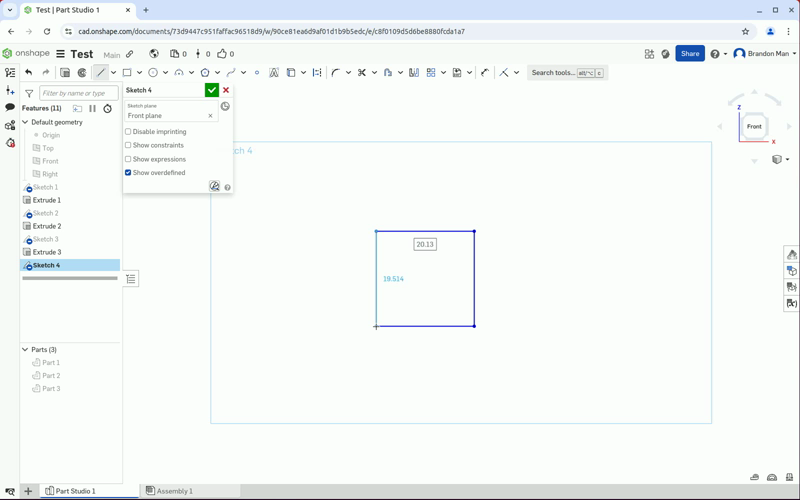
key_up(shift)
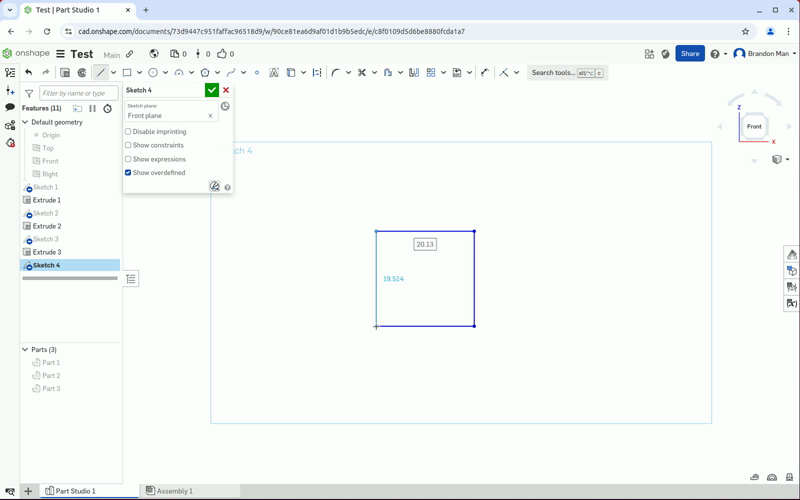
click(376, 326)
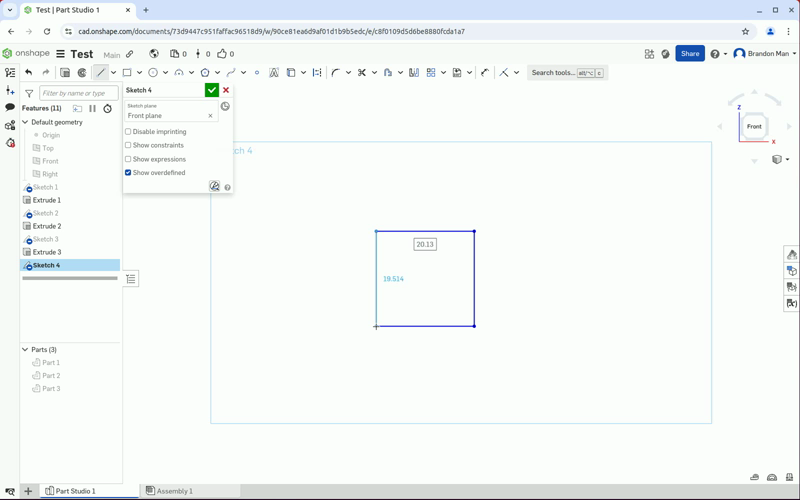
key(esc)
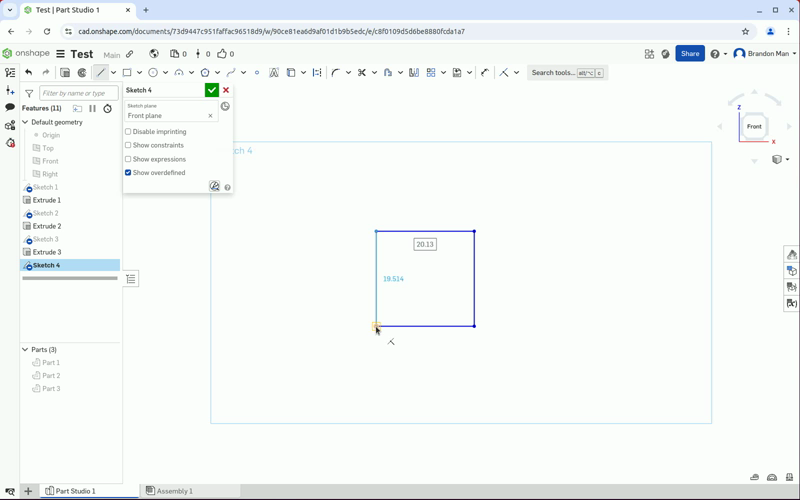
mouse_move(446, 250)
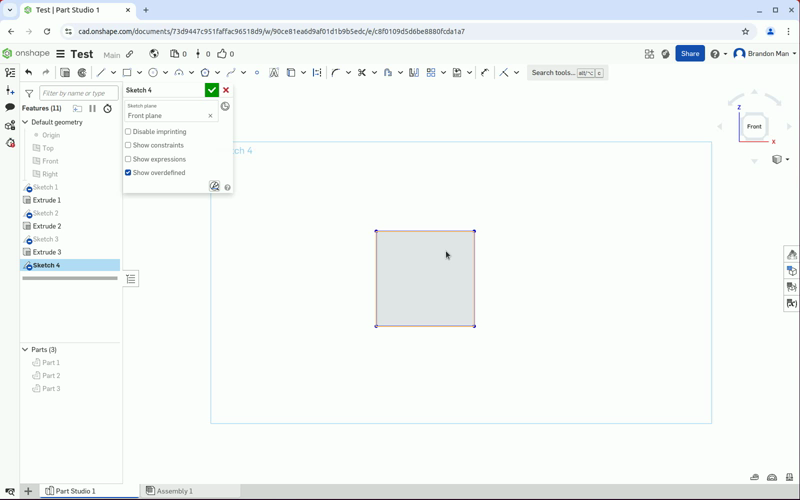
click(446, 250)
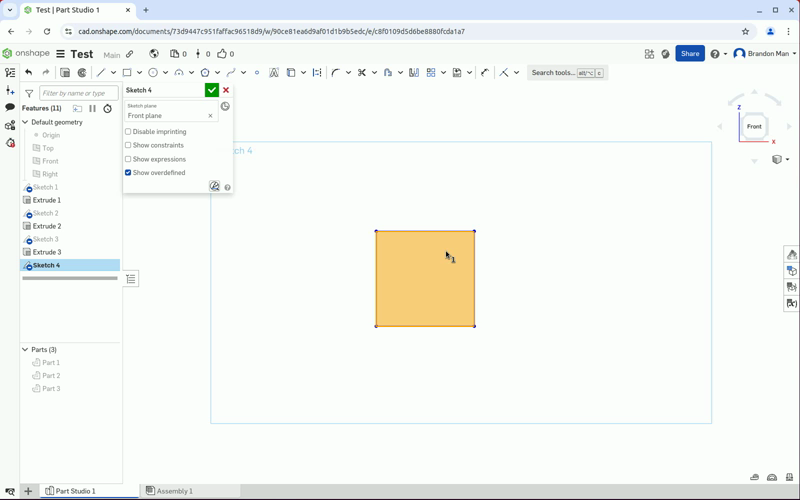
mouse_move(73, 352)
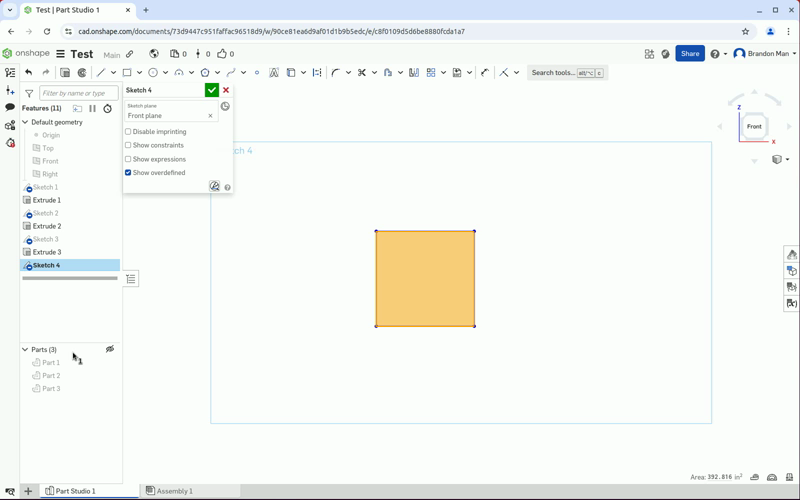
key(shift+y)
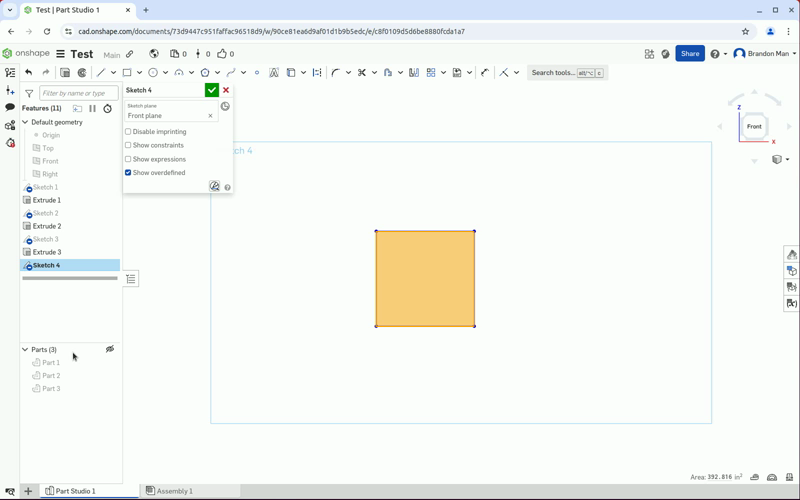
key(shift+e)
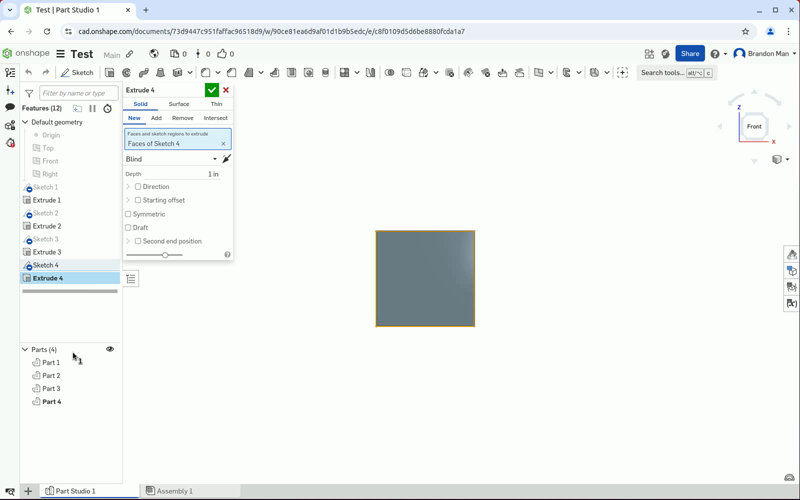
mouse_move(143, 106)
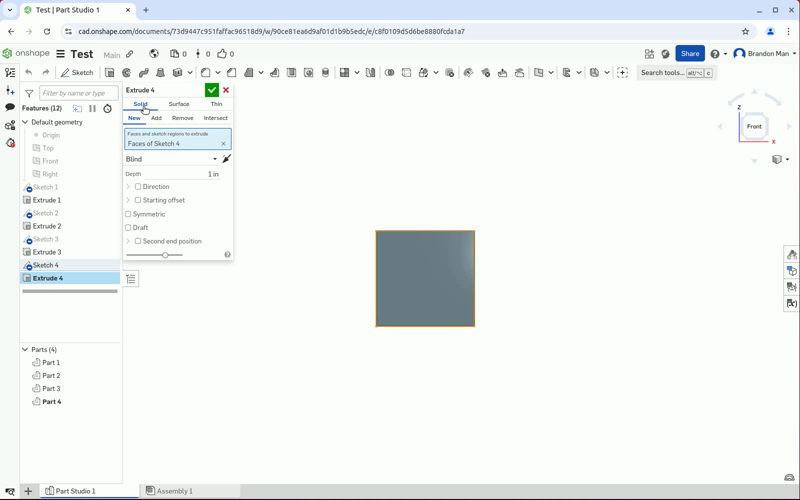
click(143, 106)
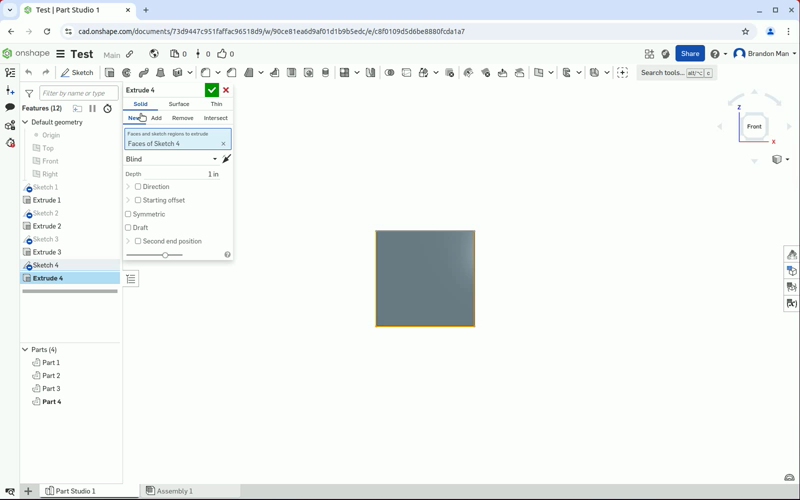
mouse_move(137, 120)
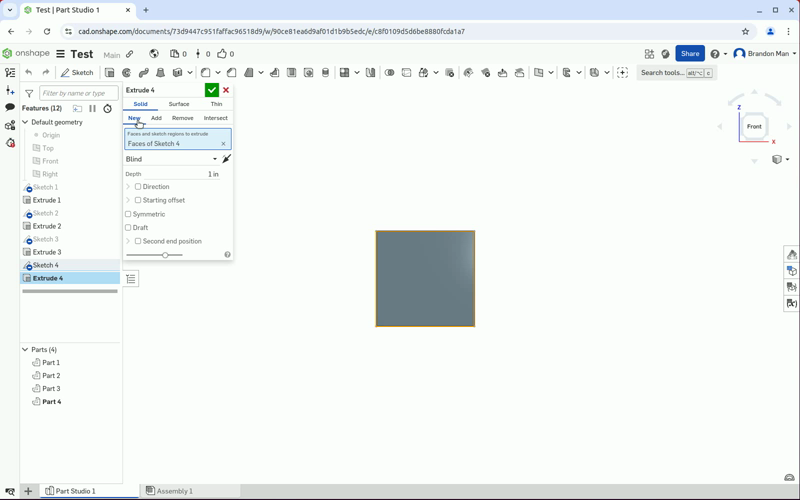
click(137, 120)
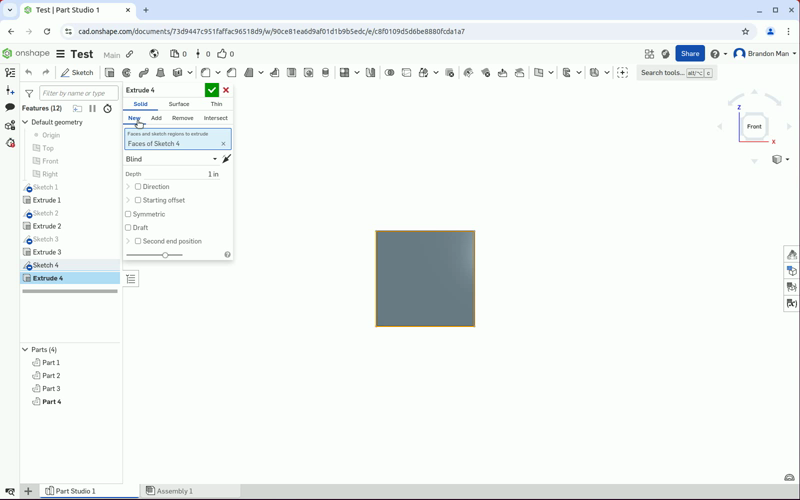
key(tab, 4)
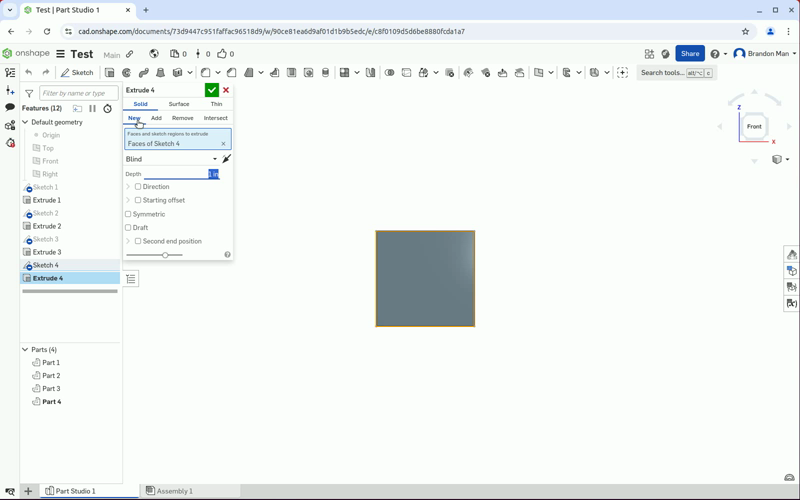
text(23.108)
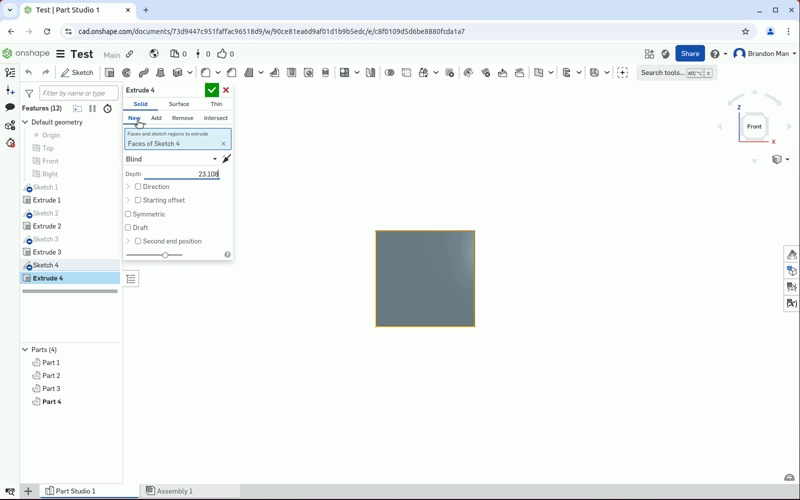
key(enter)
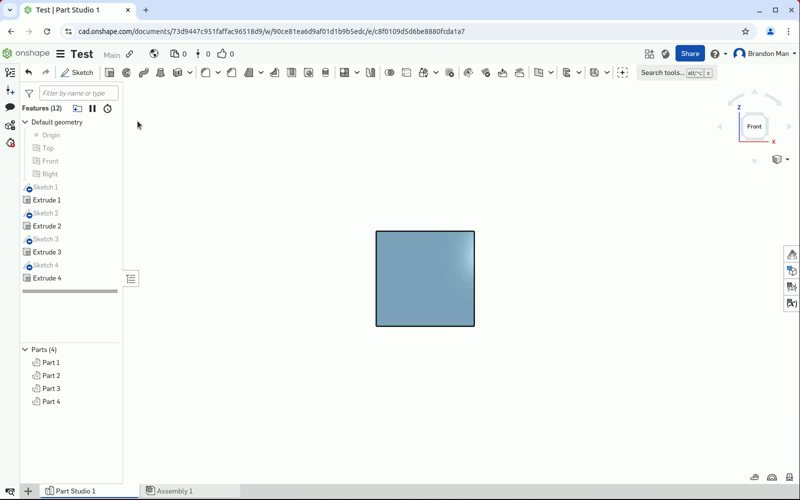
key(shift+h)
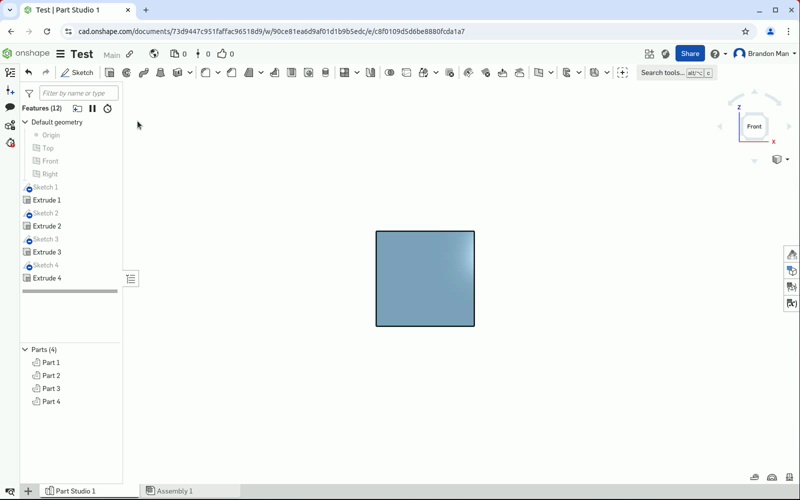
key(shift+h)
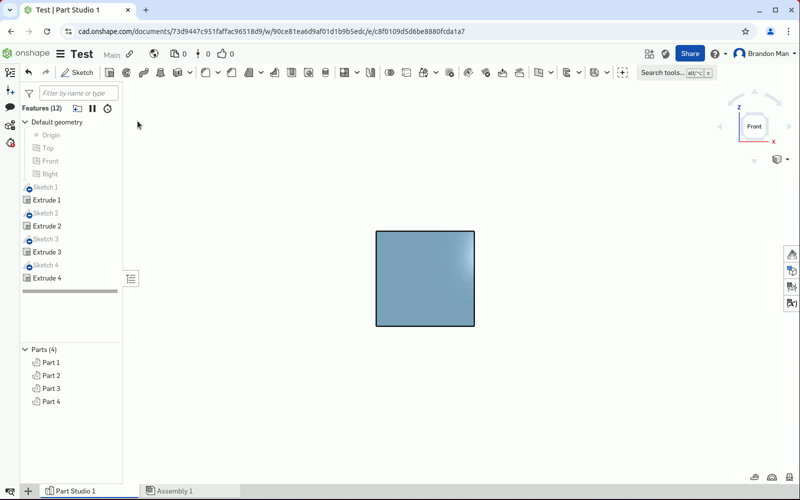
mouse_move(73, 189)
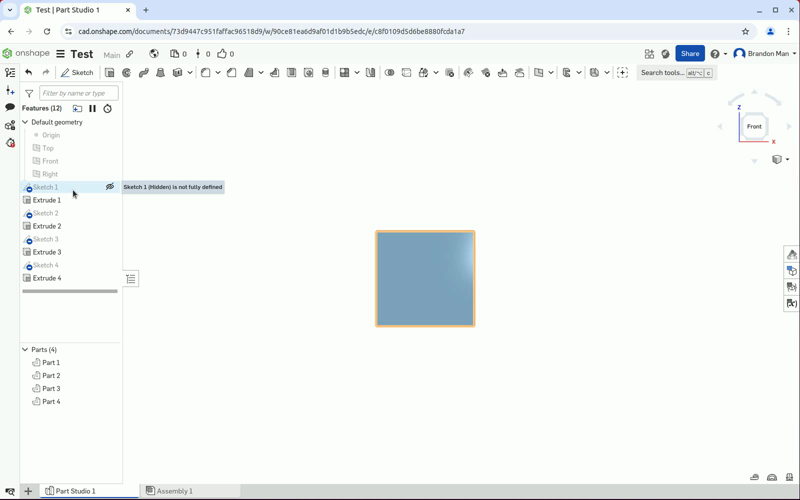
click(73, 189)
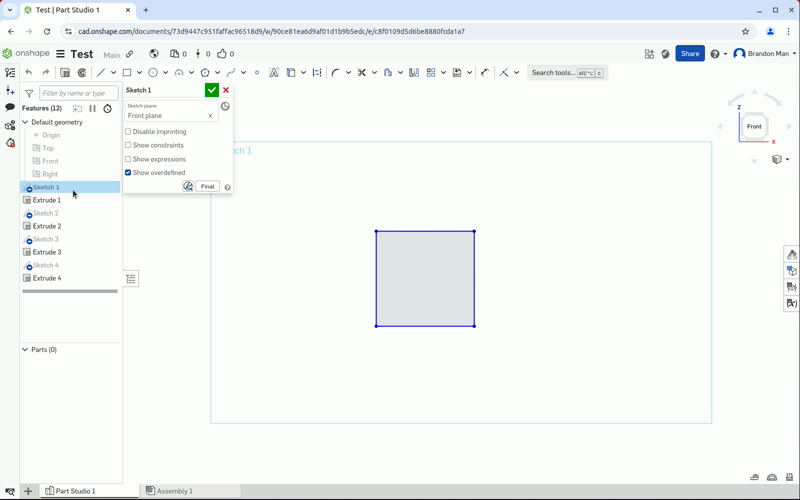
mouse_move(229, 92)
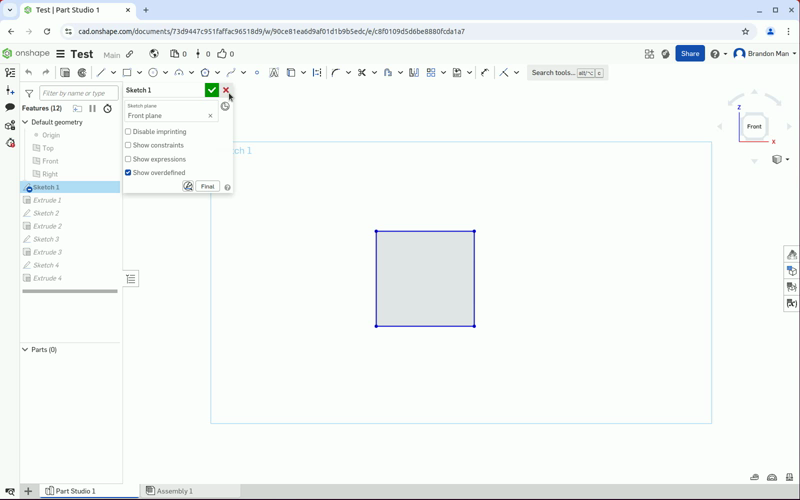
click(229, 92)
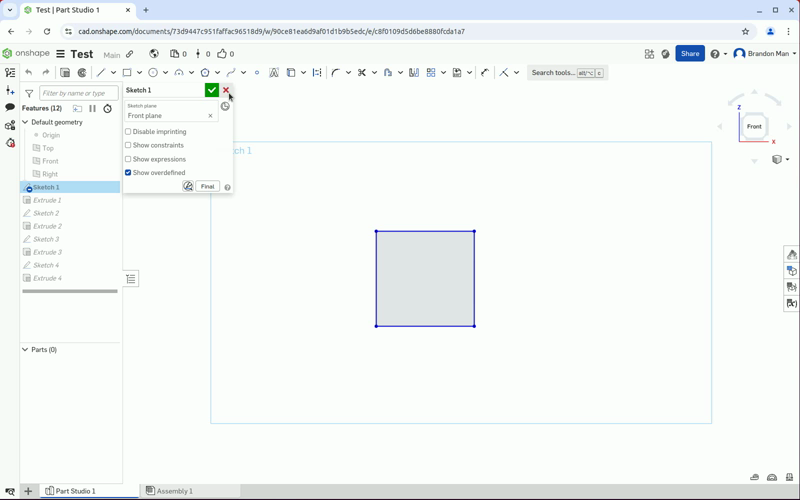
key(shift+s)
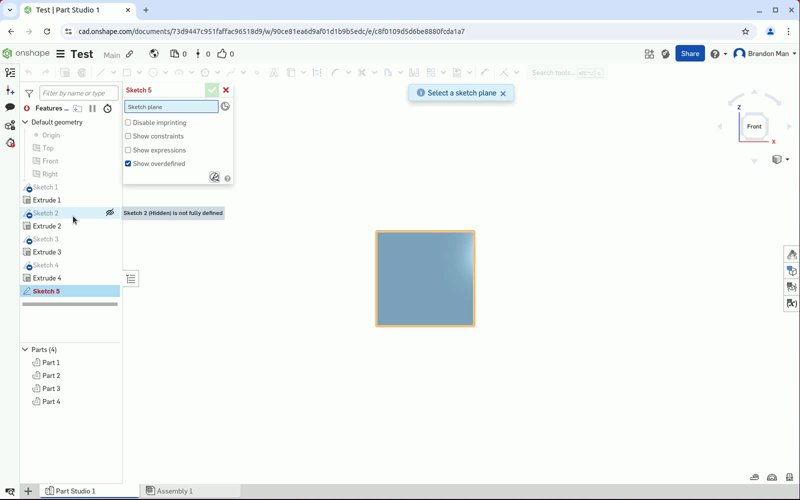
scroll(3)
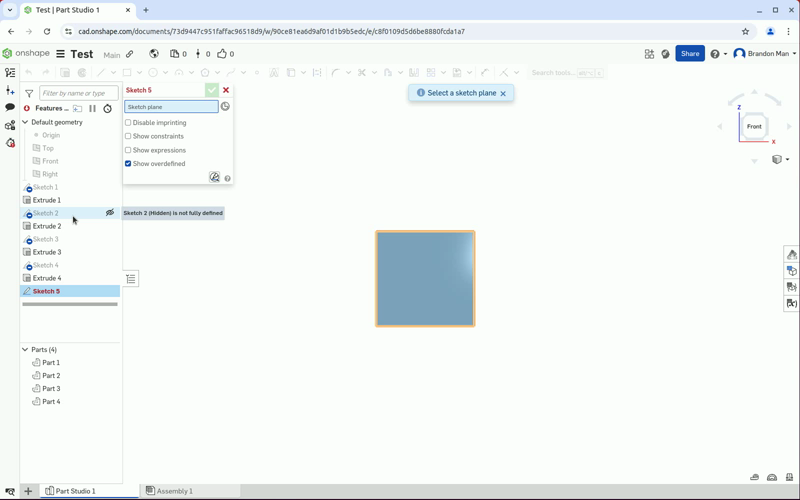
mouse_move(73, 163)
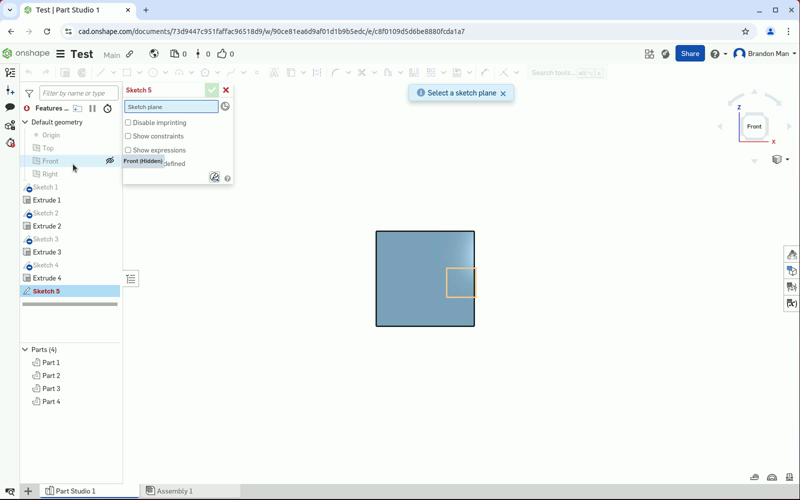
click(73, 163)
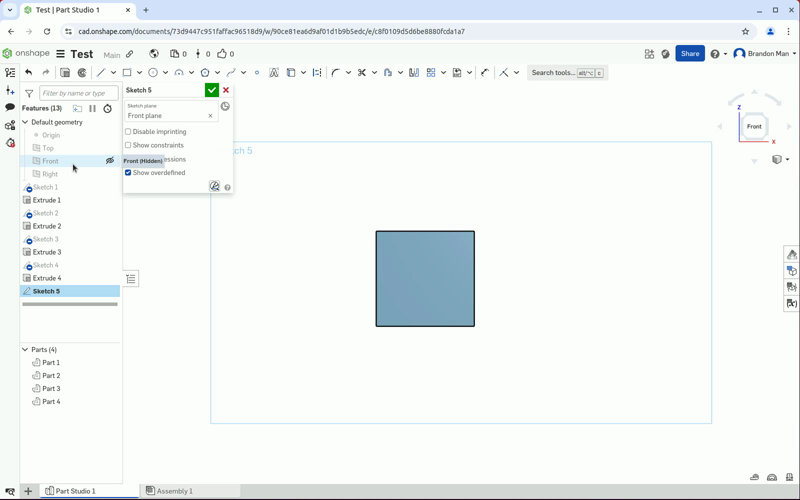
mouse_move(73, 352)
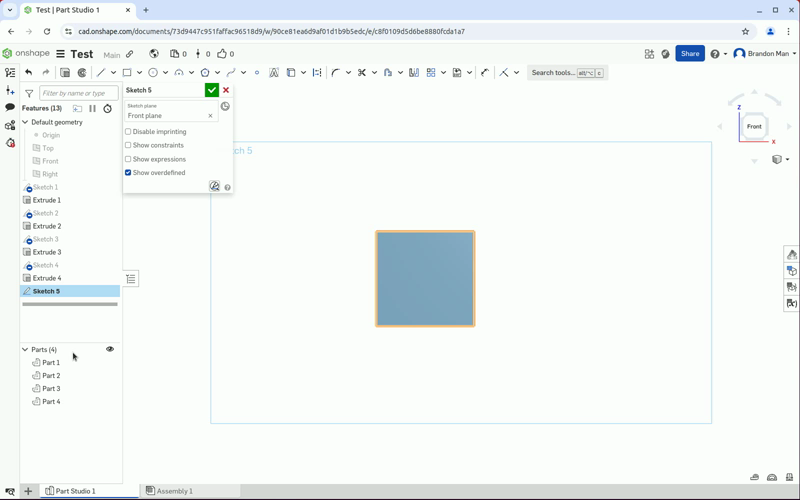
key(y)
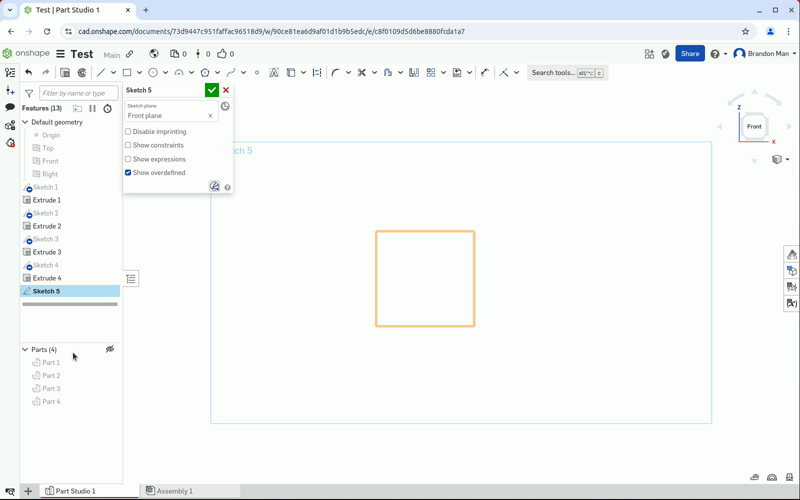
key(l)
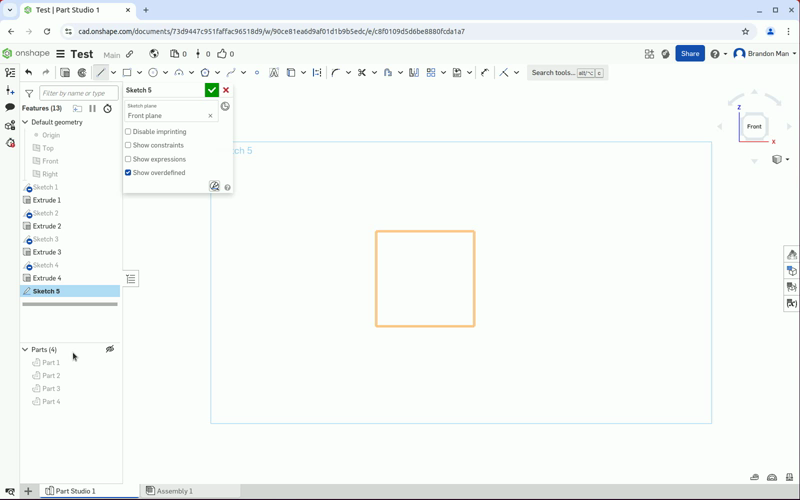
key_down(shift)
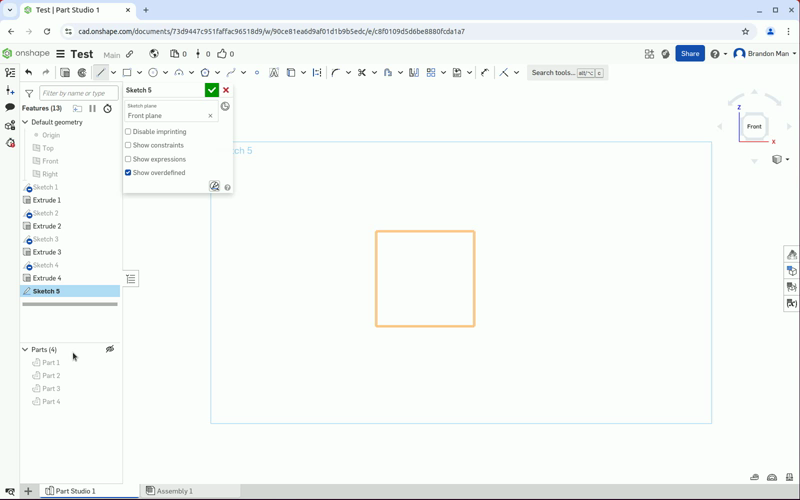
mouse_move(365, 339)
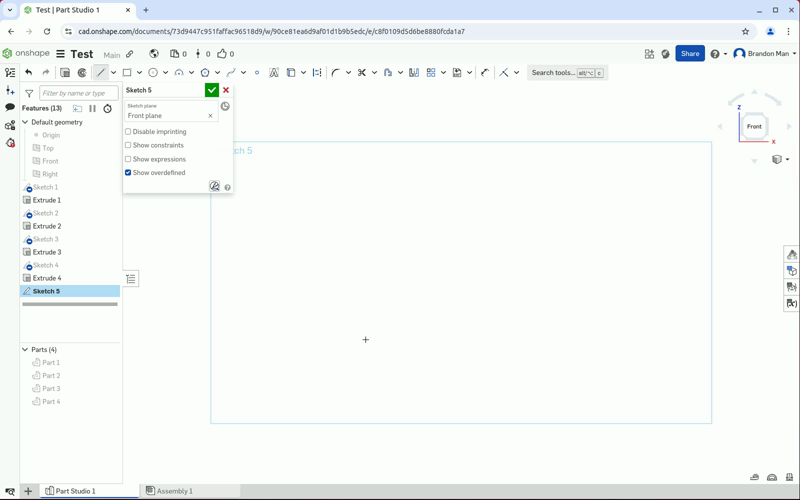
click(365, 339)
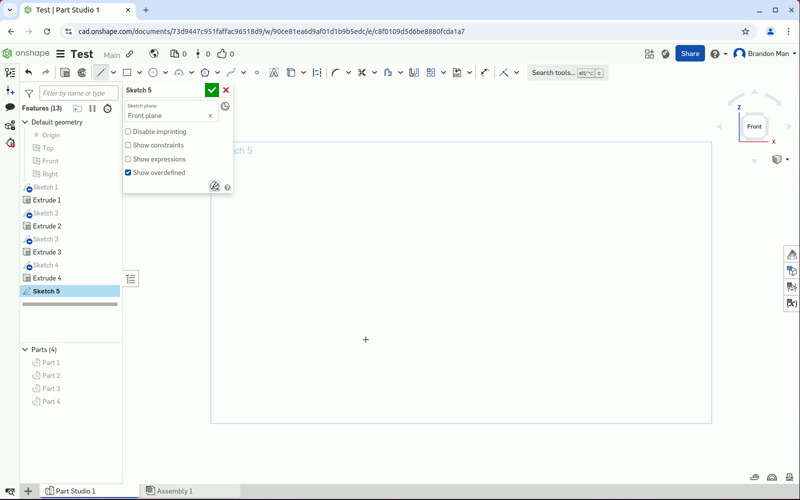
key_up(shift)
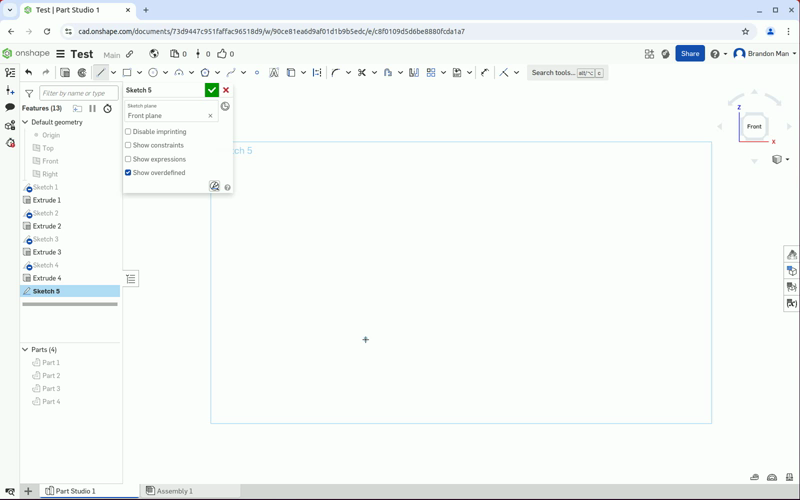
key_down(shift)
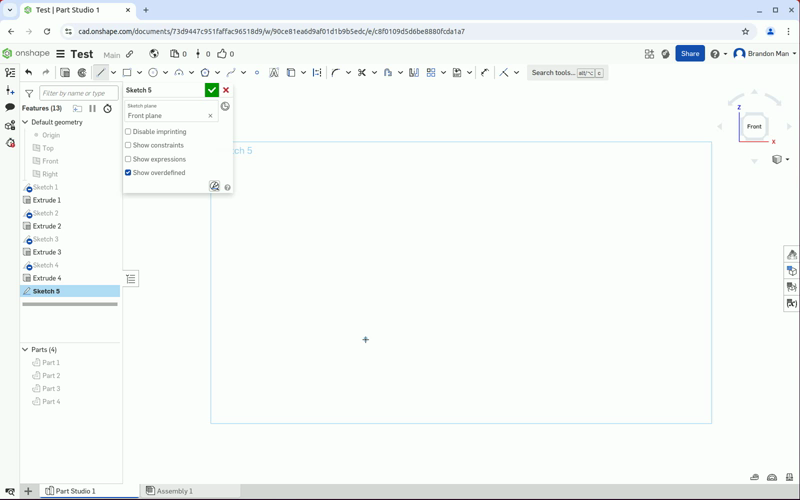
mouse_move(484, 339)
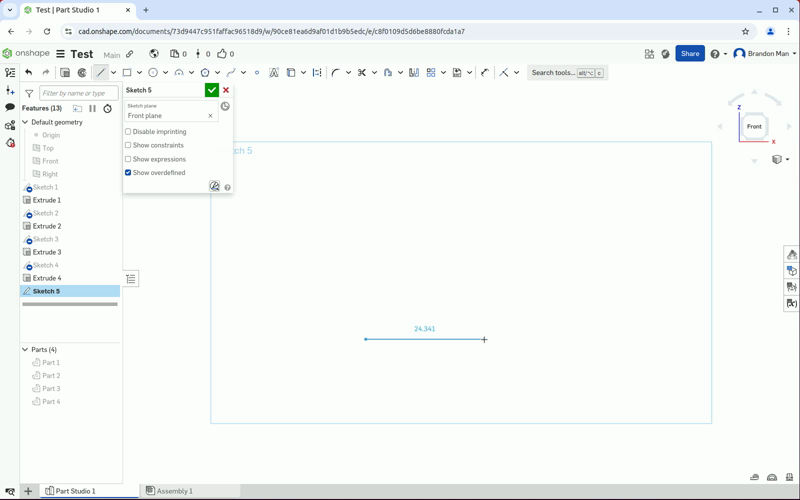
click(484, 339)
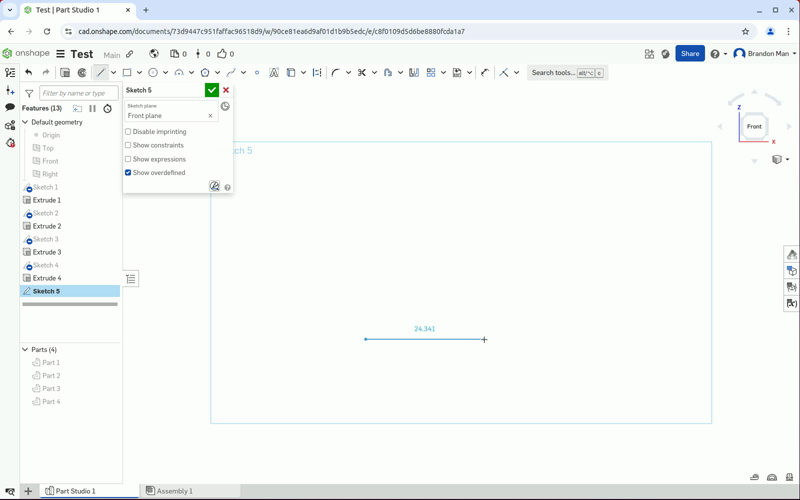
key_up(shift)
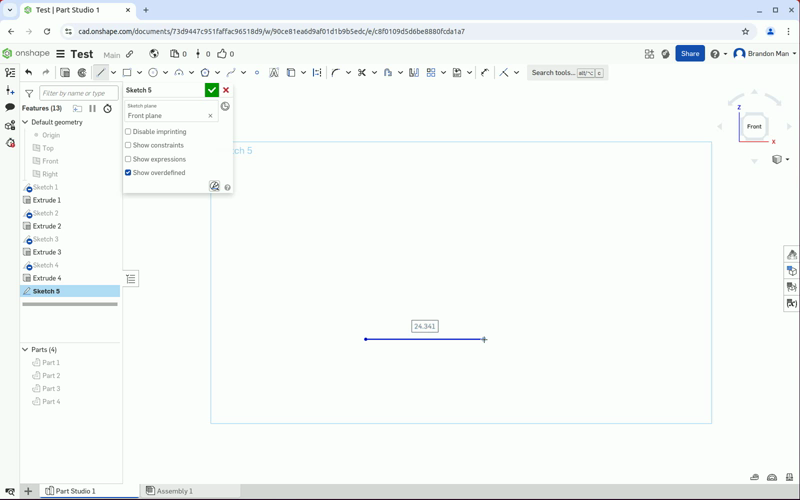
key_down(shift)
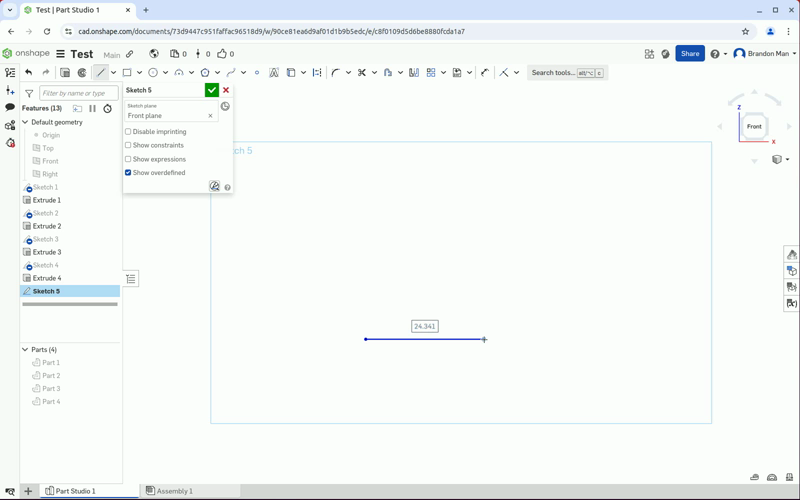
mouse_move(484, 220)
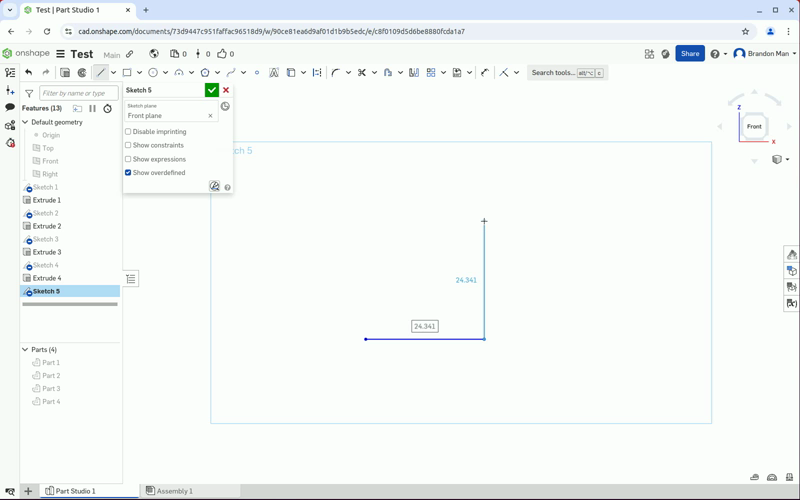
click(484, 220)
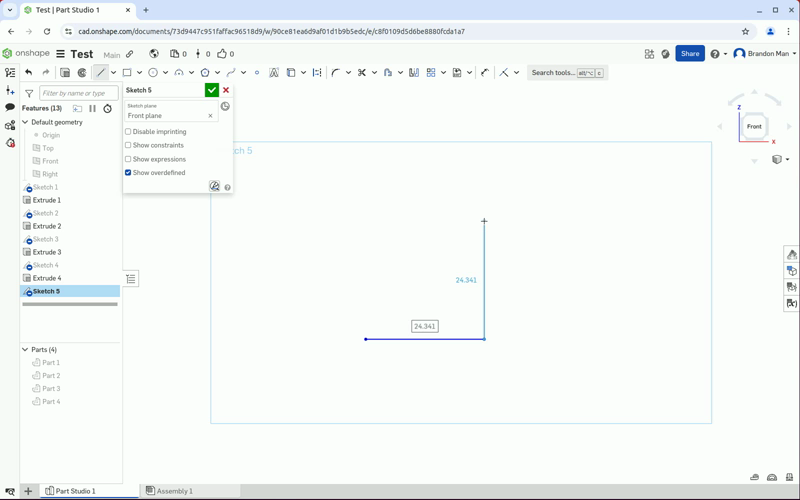
key_up(shift)
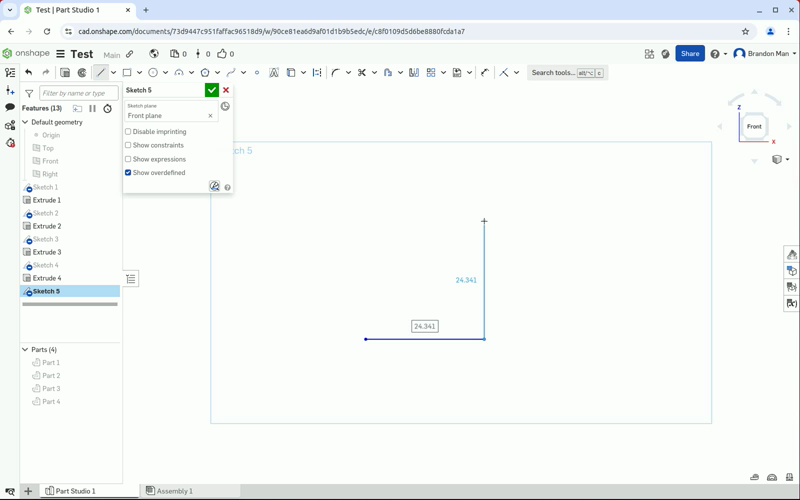
key_down(shift)
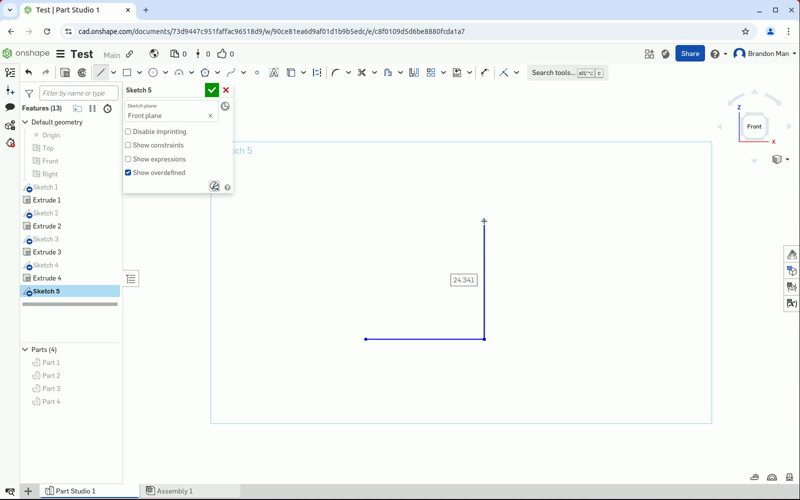
mouse_move(365, 220)
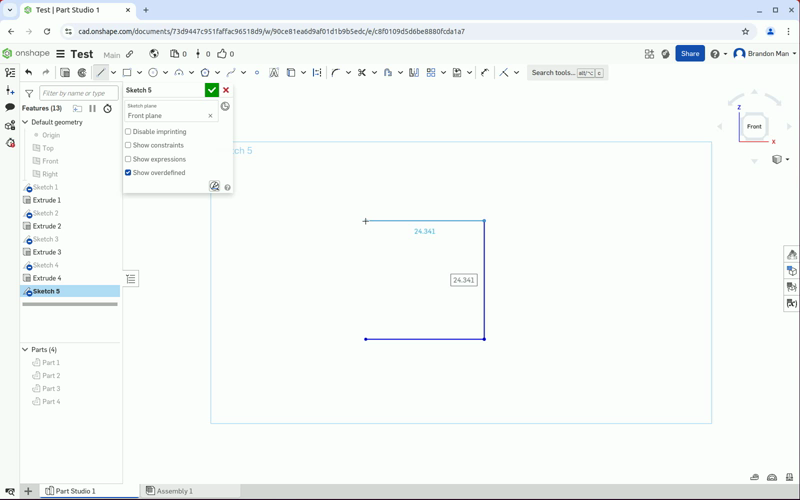
click(365, 220)
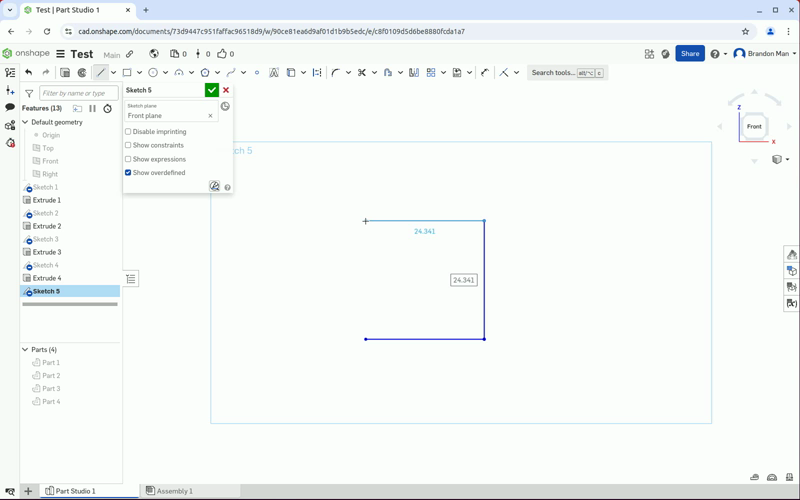
key_up(shift)
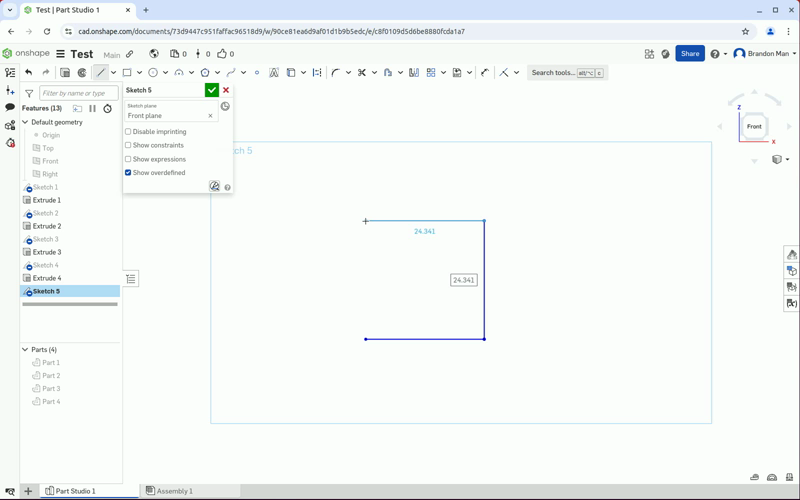
key_down(shift)
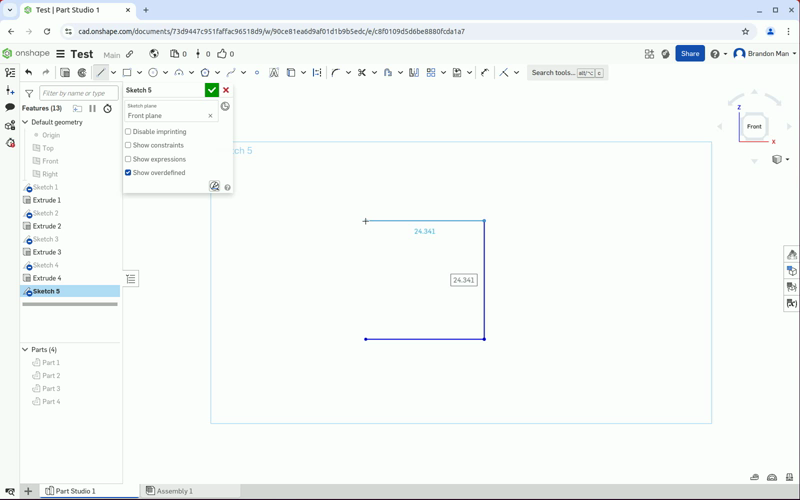
mouse_move(365, 339)
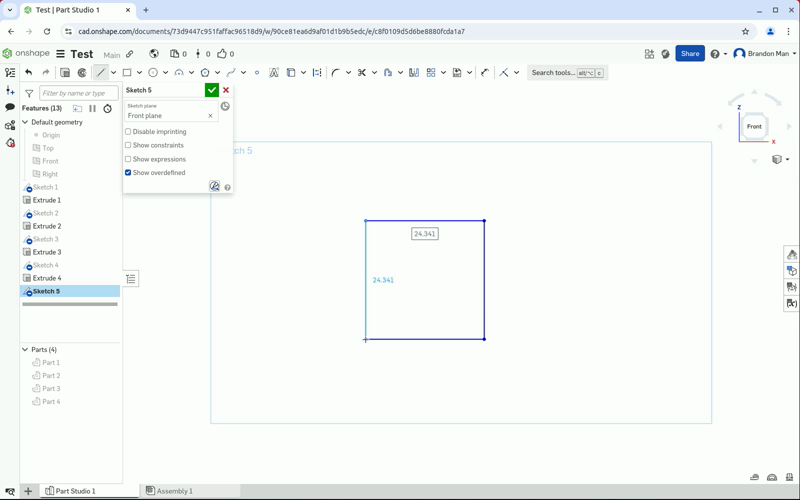
key_up(shift)
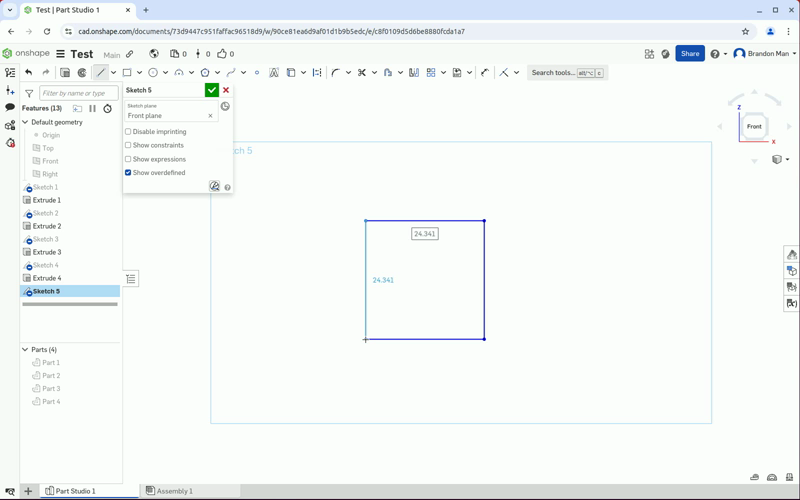
click(365, 339)
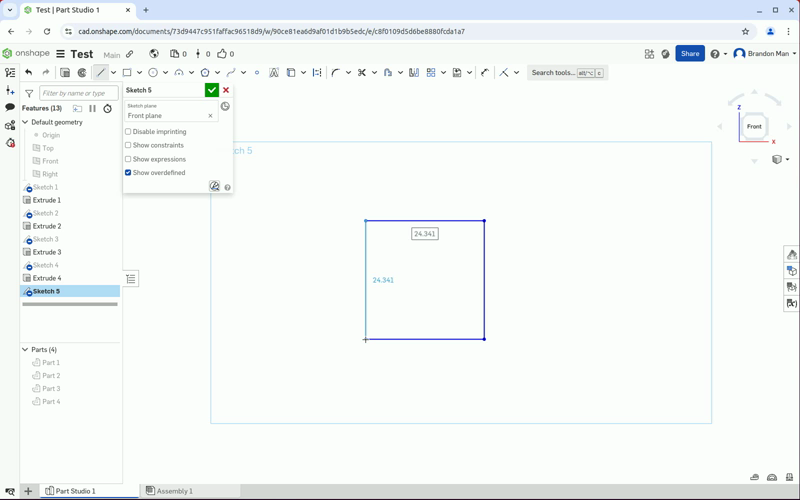
key(esc)
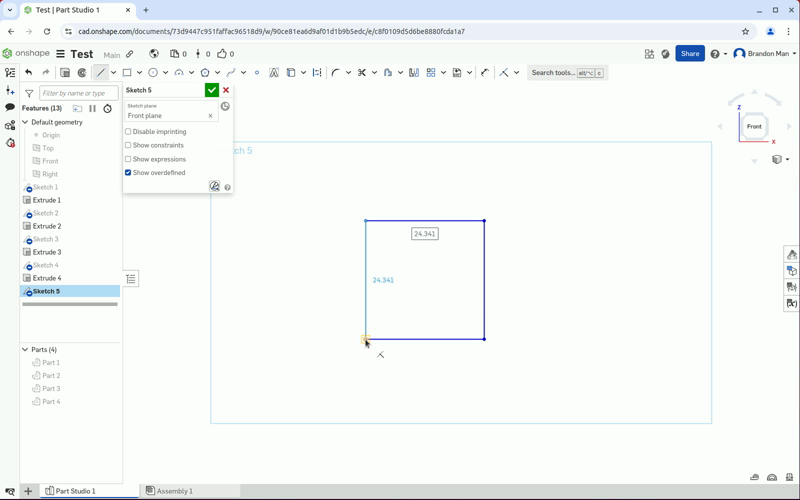
key(l)
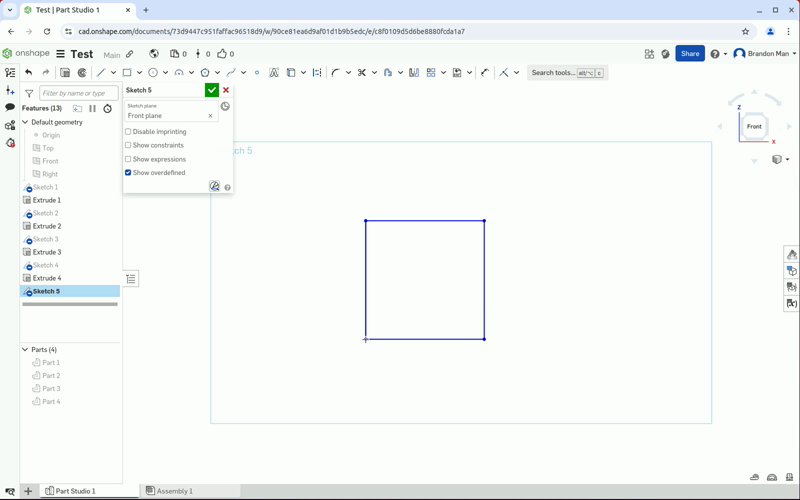
key_down(shift)
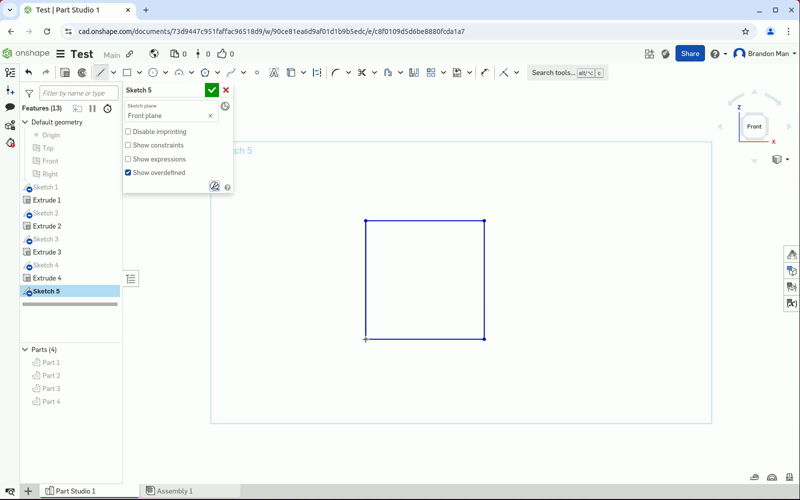
mouse_move(377, 326)
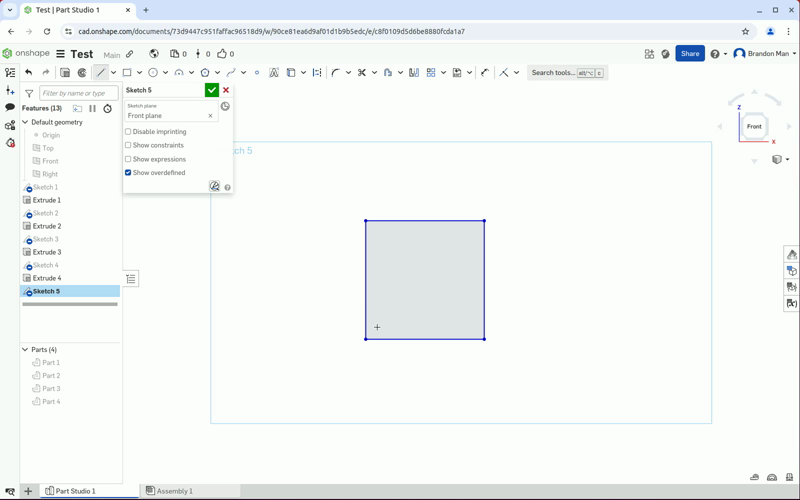
click(377, 326)
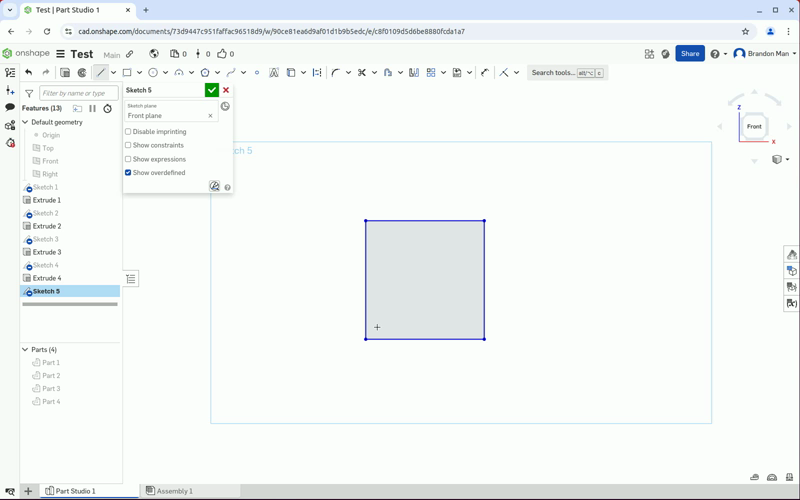
key_up(shift)
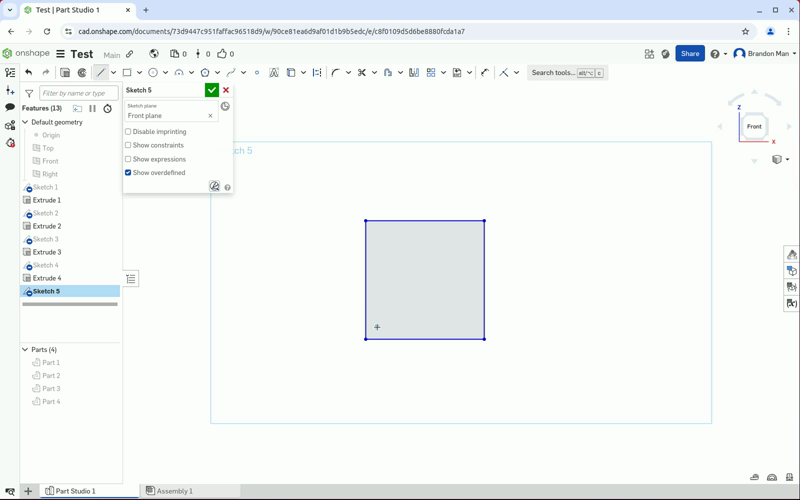
key_down(shift)
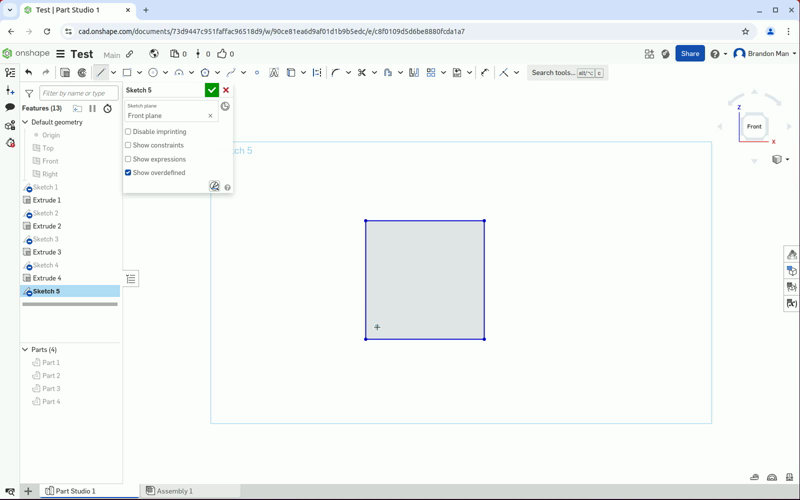
mouse_move(472, 326)
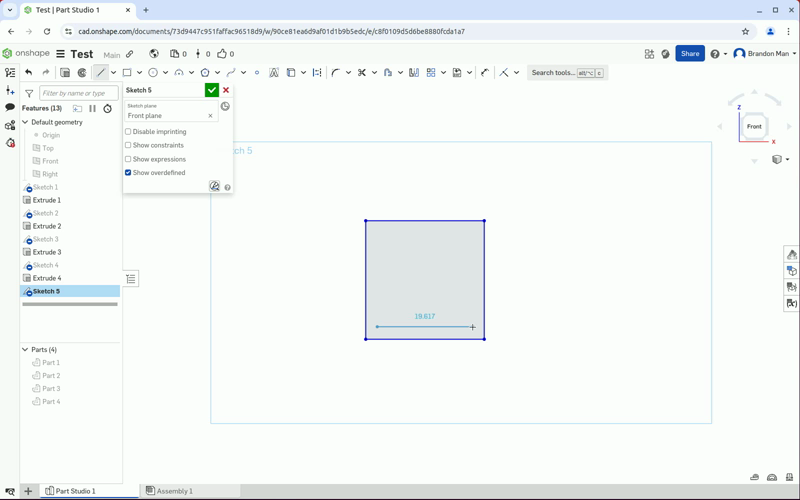
click(472, 326)
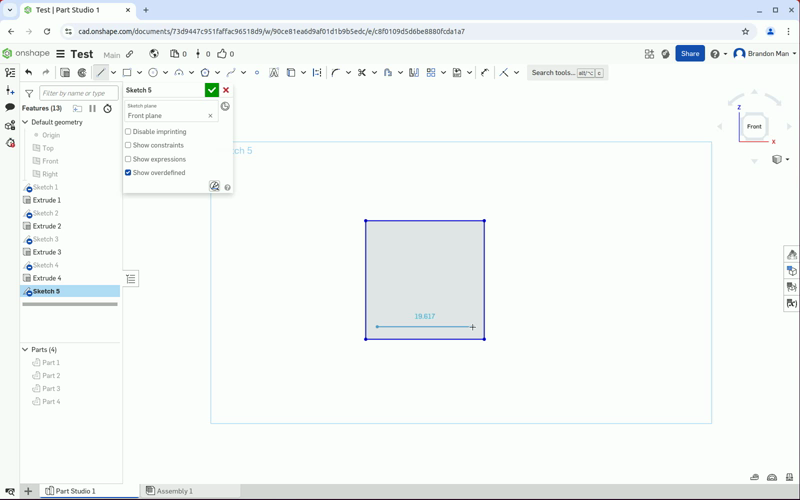
key_up(shift)
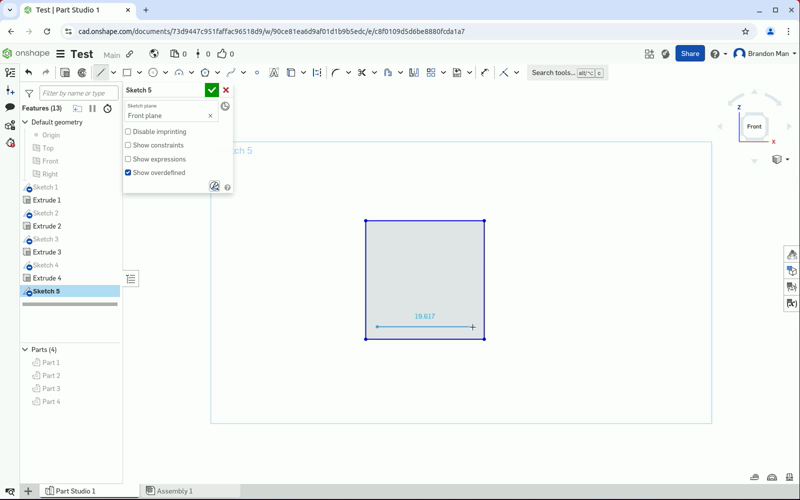
key_down(shift)
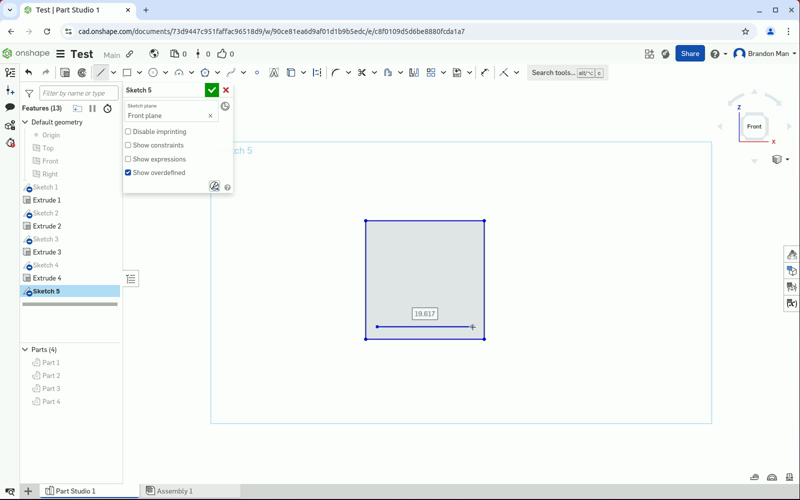
mouse_move(472, 232)
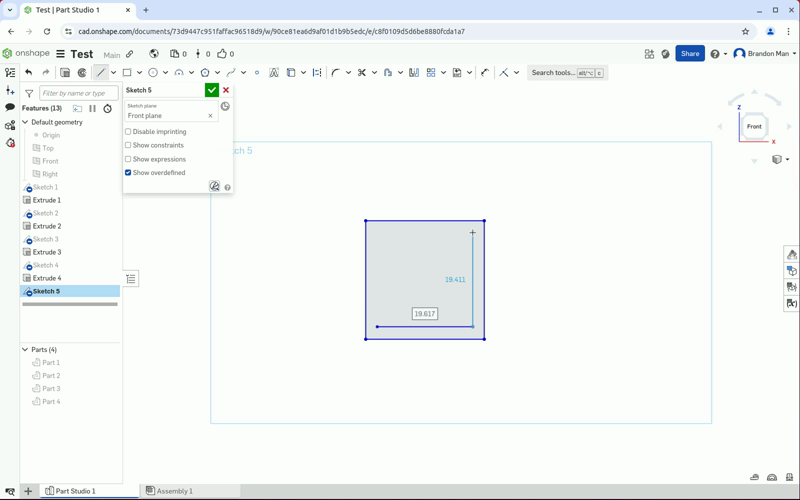
click(472, 232)
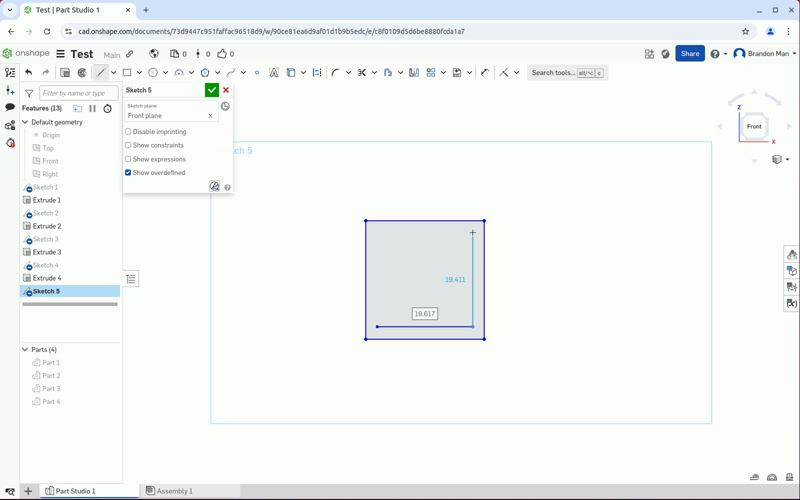
key_up(shift)
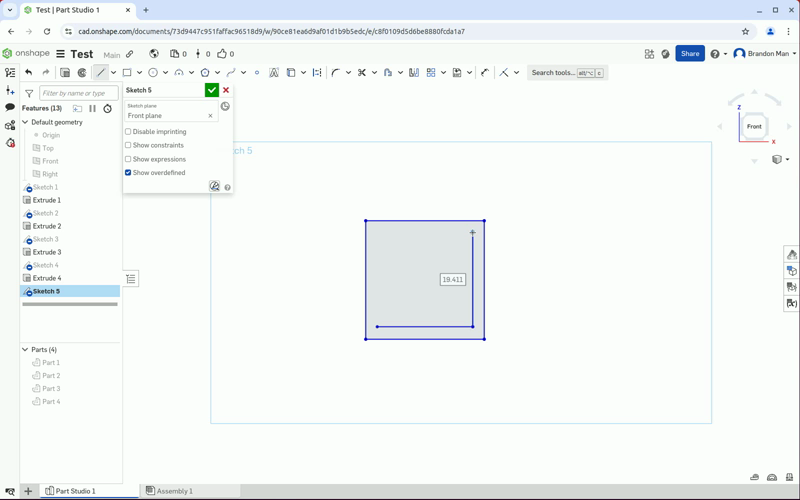
key_down(shift)
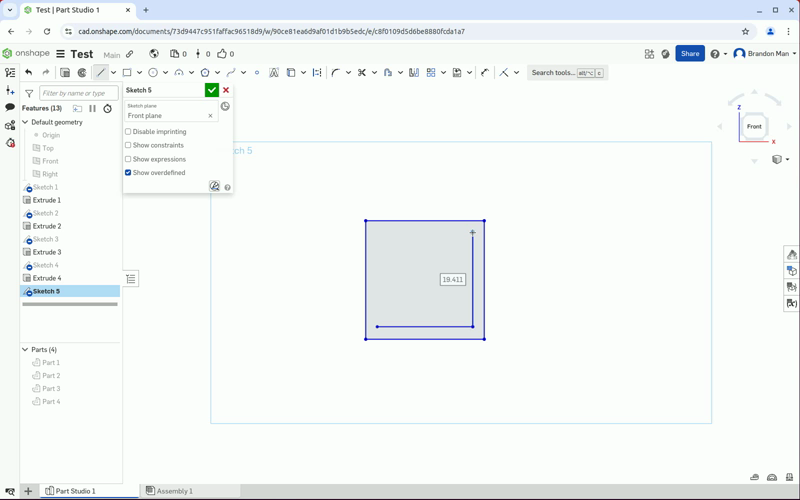
mouse_move(377, 232)
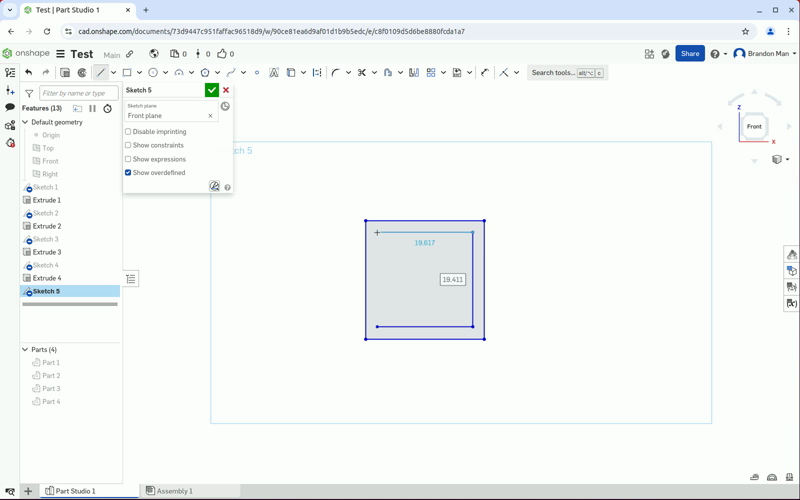
click(377, 232)
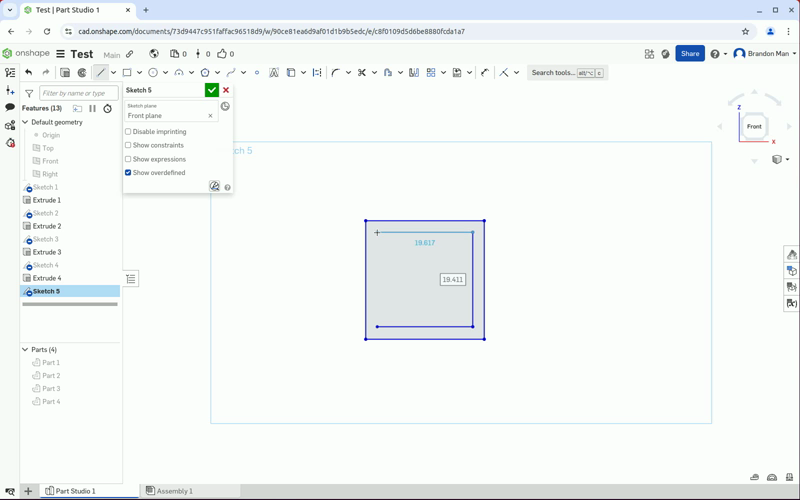
key_up(shift)
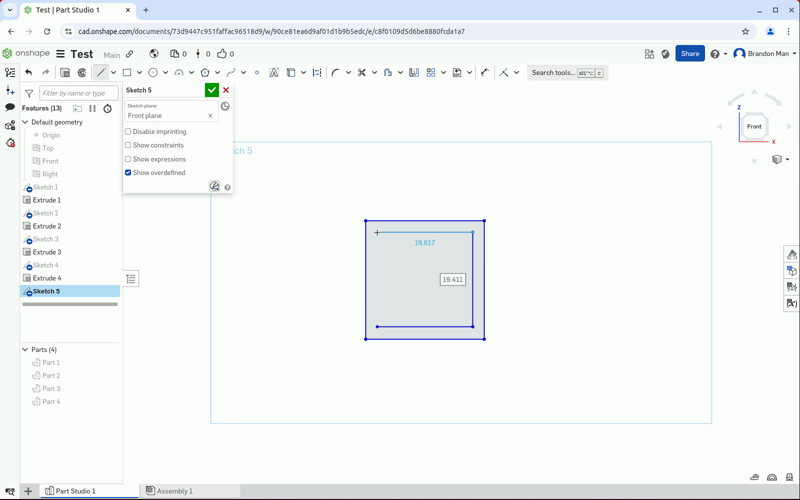
key_down(shift)
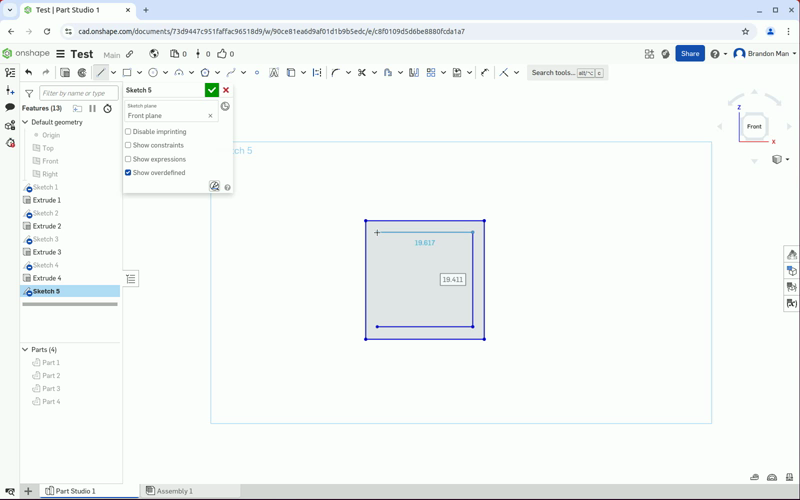
mouse_move(377, 326)
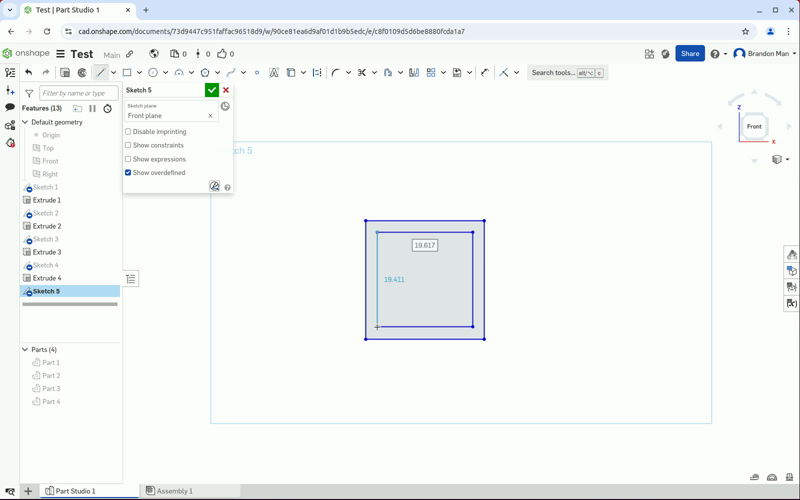
key_up(shift)
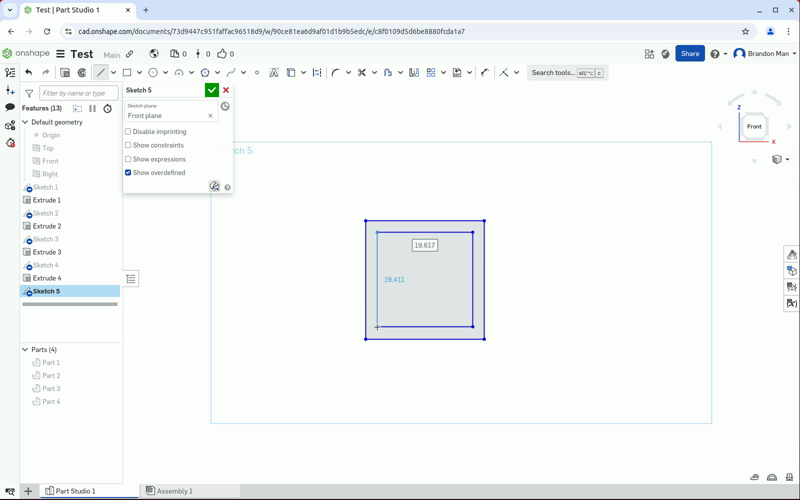
click(377, 326)
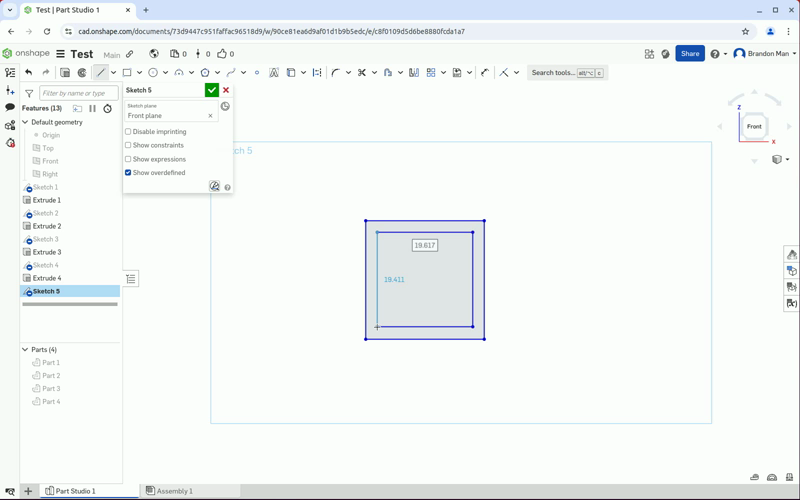
key(esc)
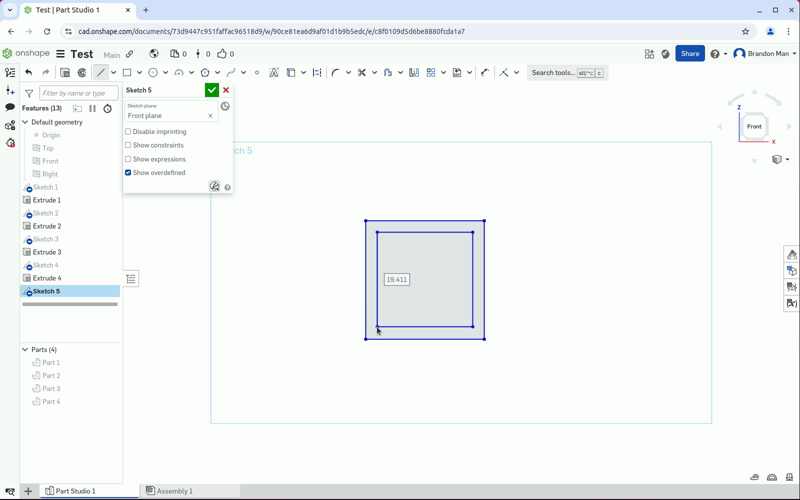
mouse_move(413, 332)
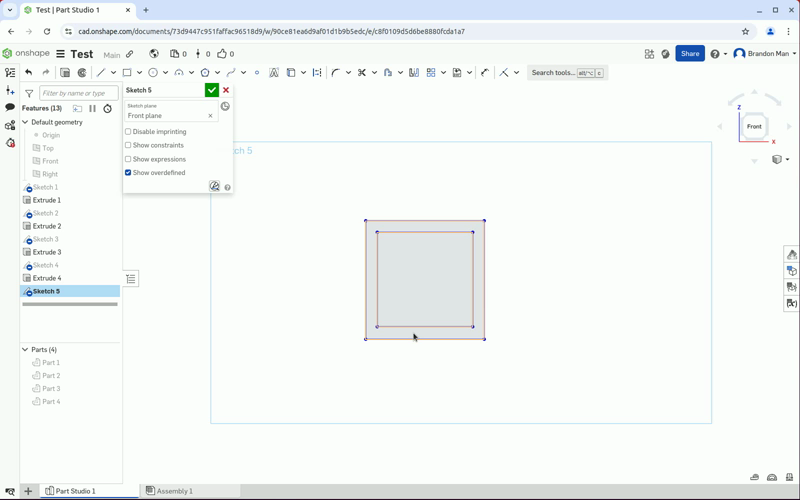
click(413, 332)
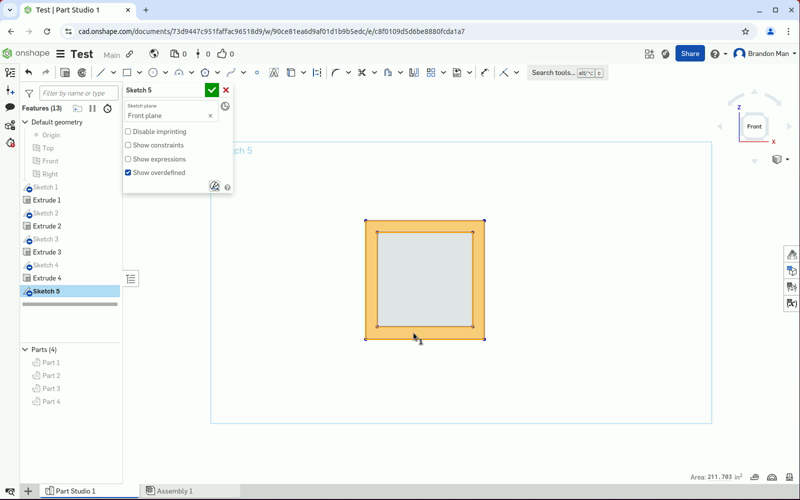
mouse_move(73, 352)
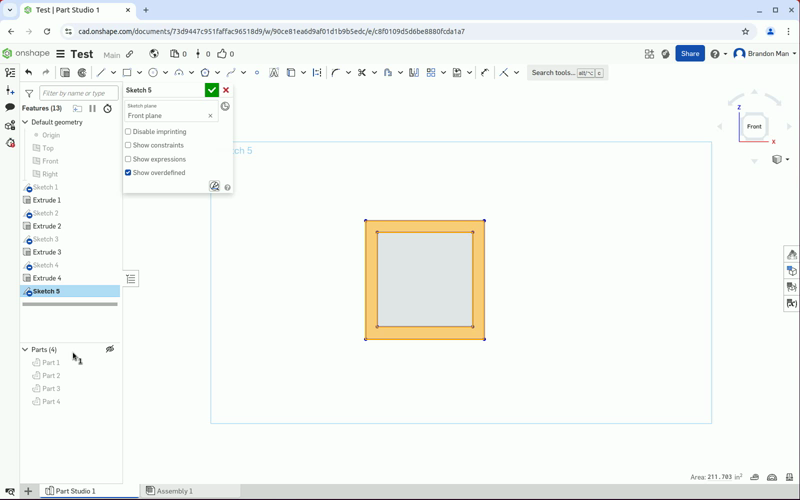
key(shift+y)
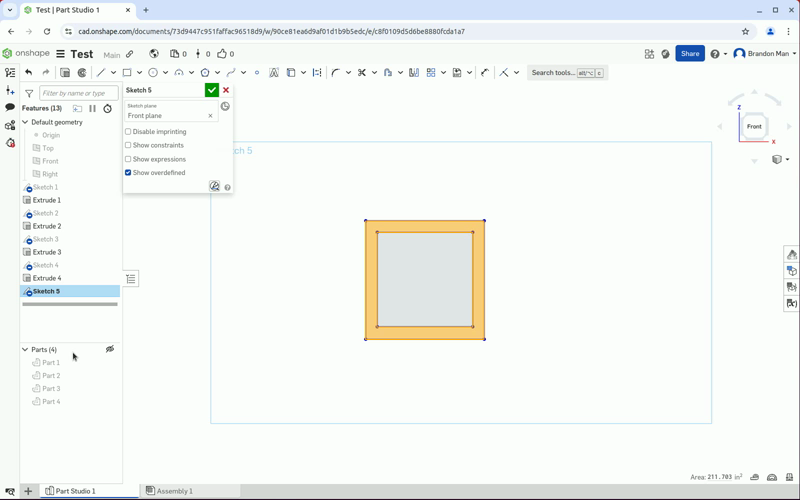
key(shift+e)
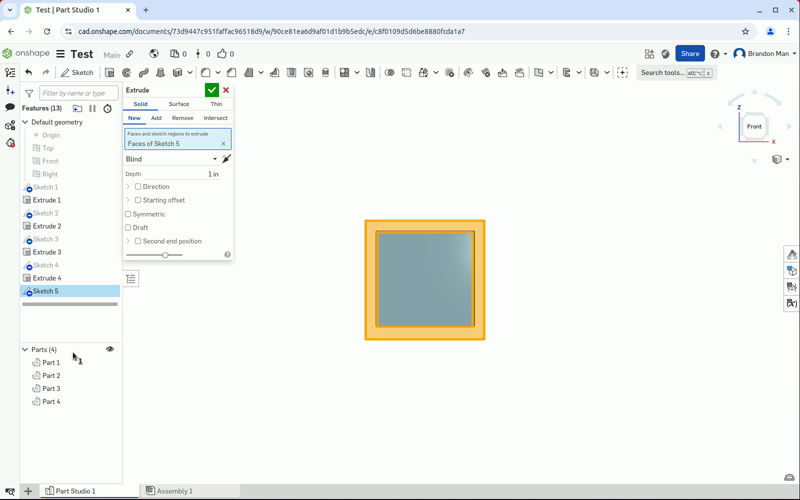
mouse_move(143, 106)
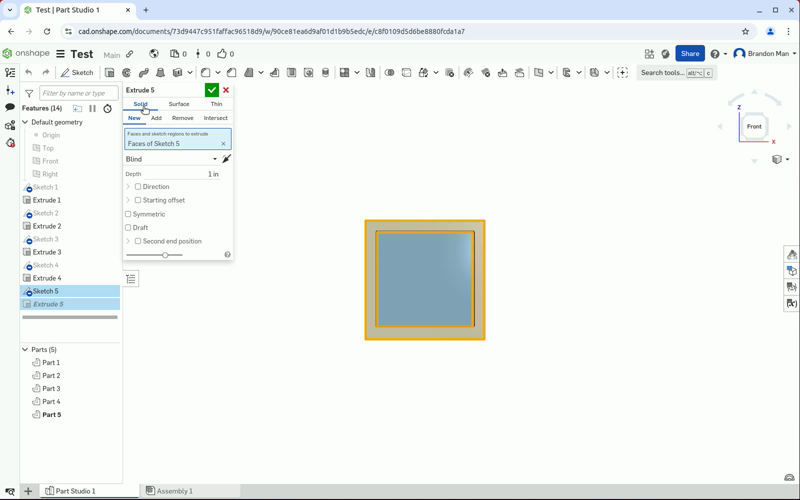
click(143, 106)
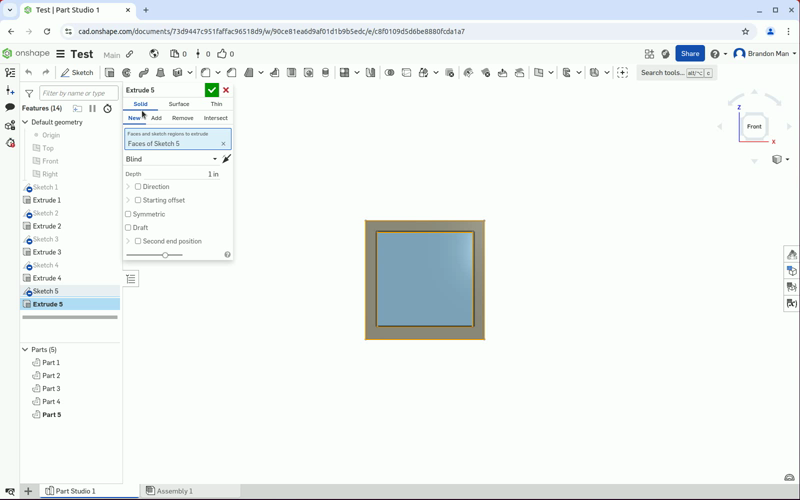
mouse_move(137, 120)
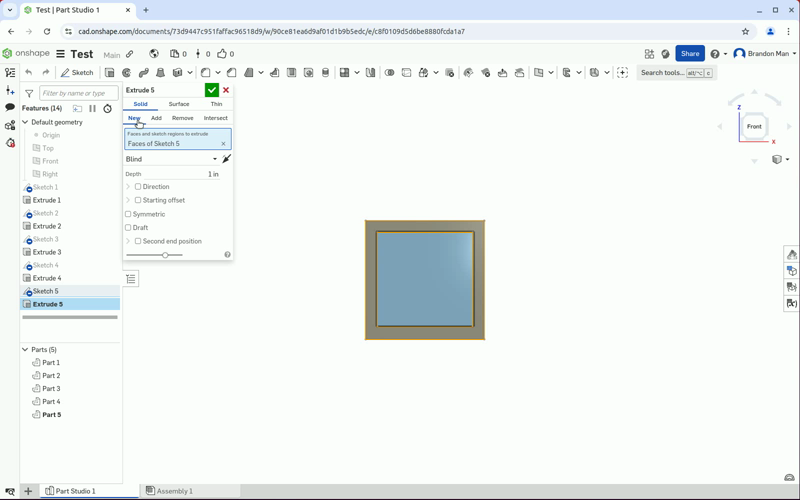
click(137, 120)
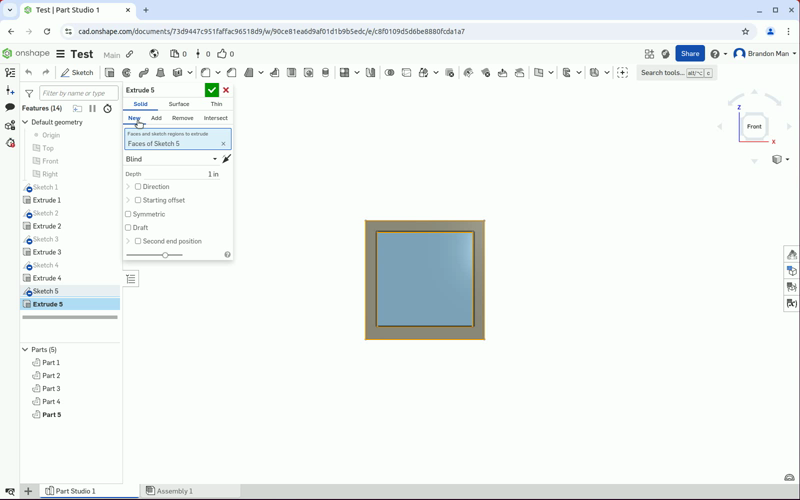
key(tab, 4)
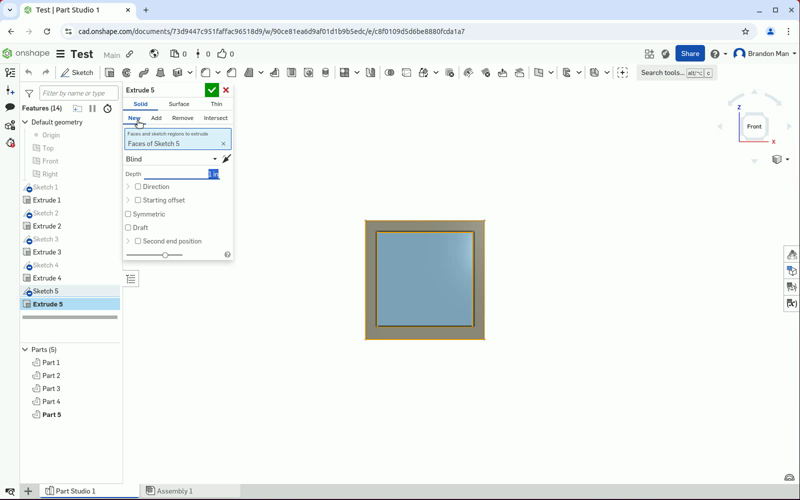
text(23.108)
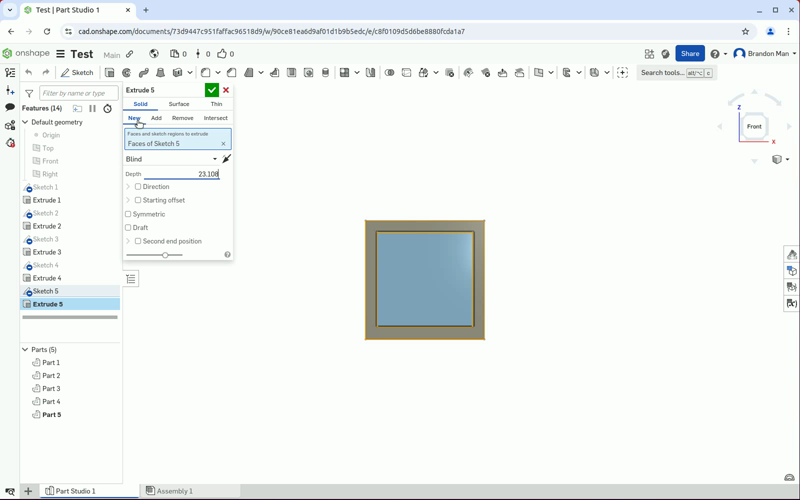
key(enter)
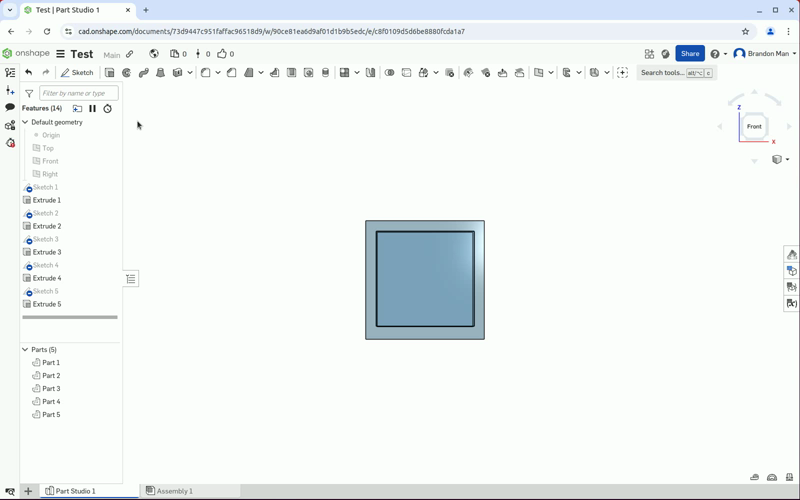
key(shift+h)
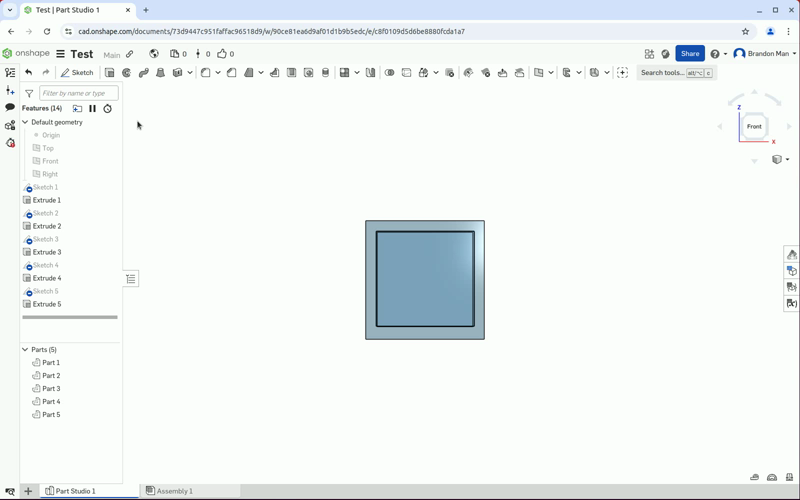
key(shift+h)
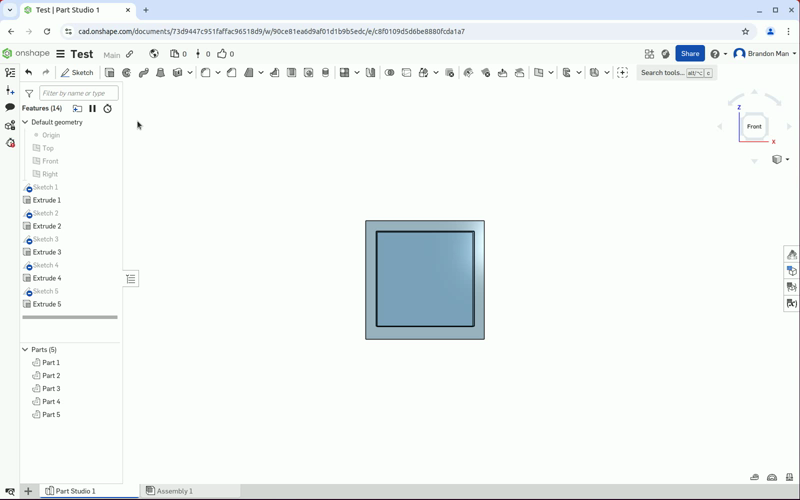
mouse_move(73, 189)
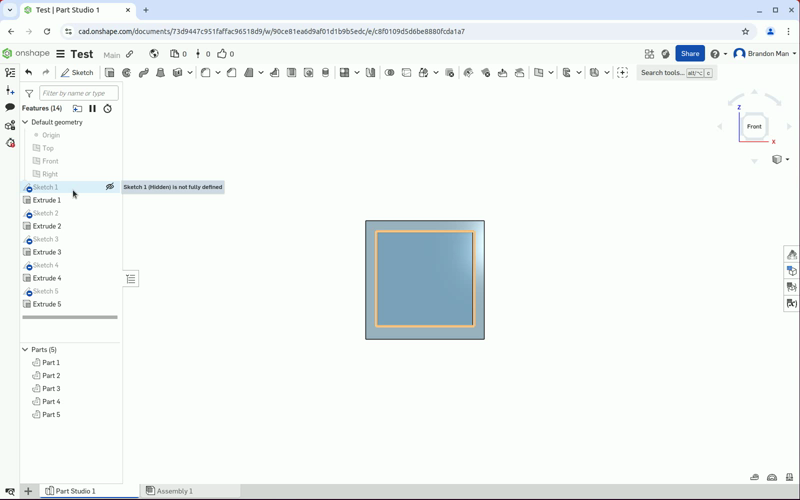
click(73, 189)
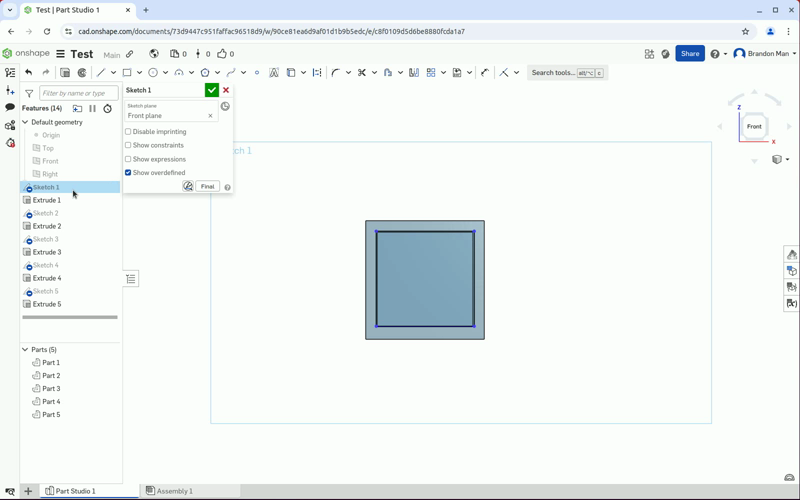
mouse_move(229, 92)
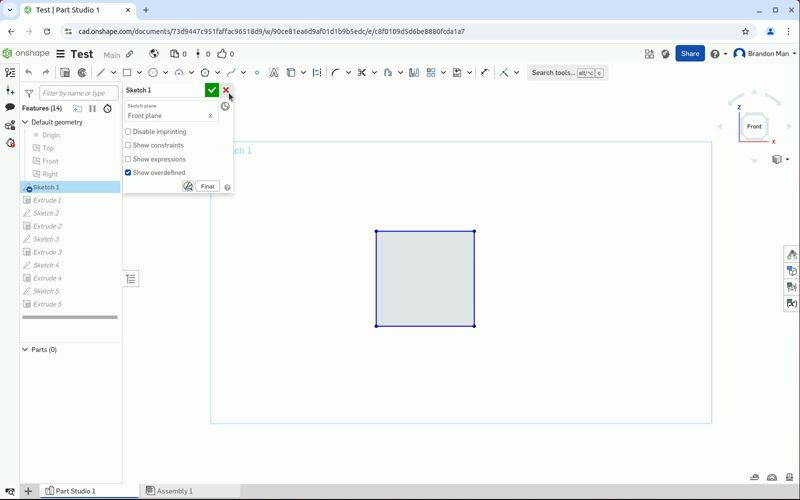
click(229, 92)
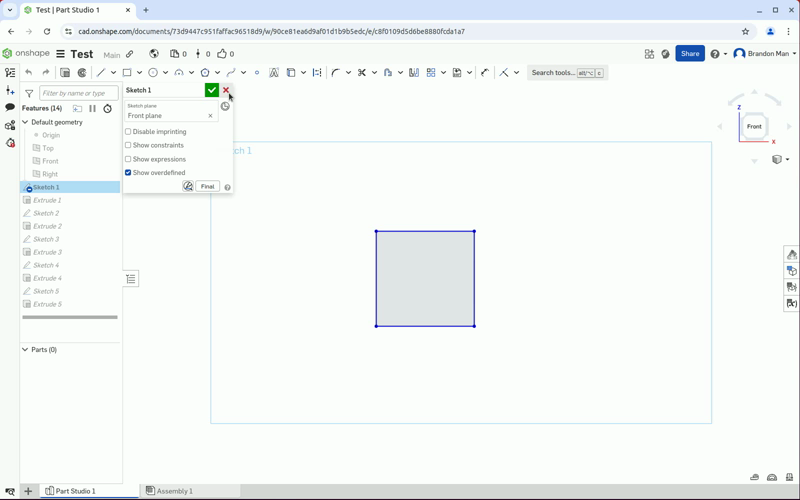
key(shift+s)
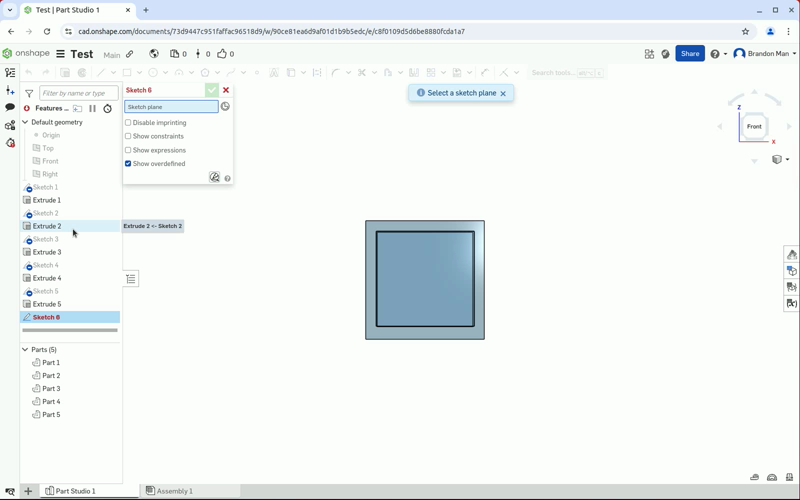
scroll(3)
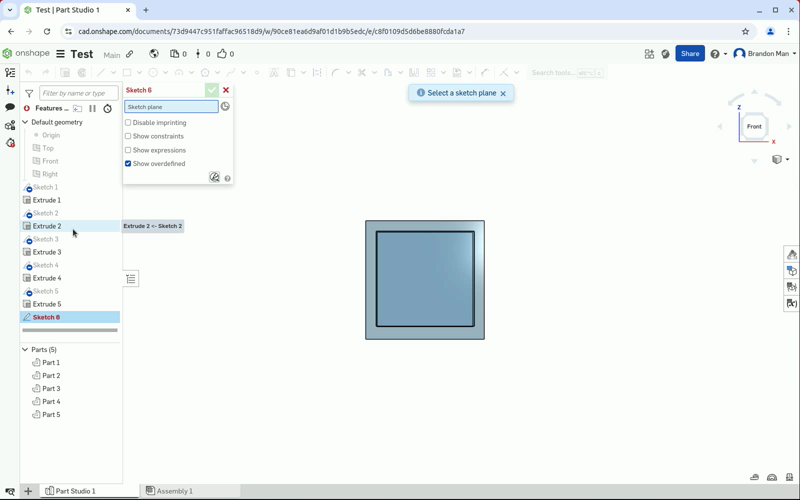
mouse_move(73, 163)
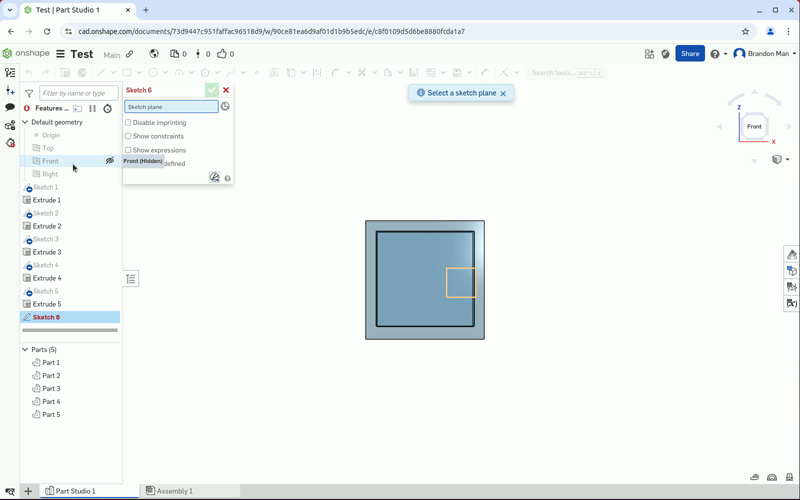
click(73, 163)
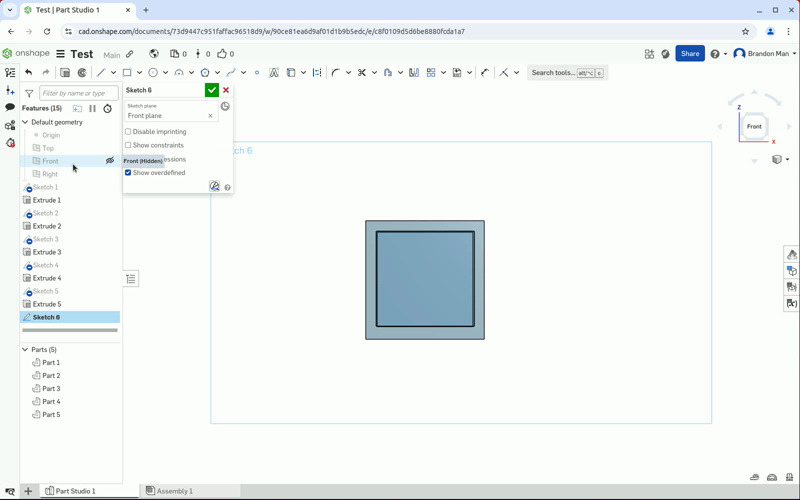
mouse_move(73, 352)
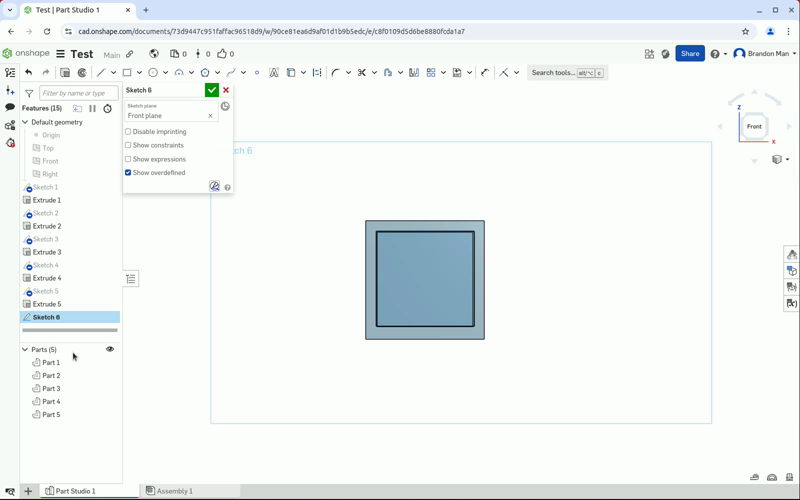
key(y)
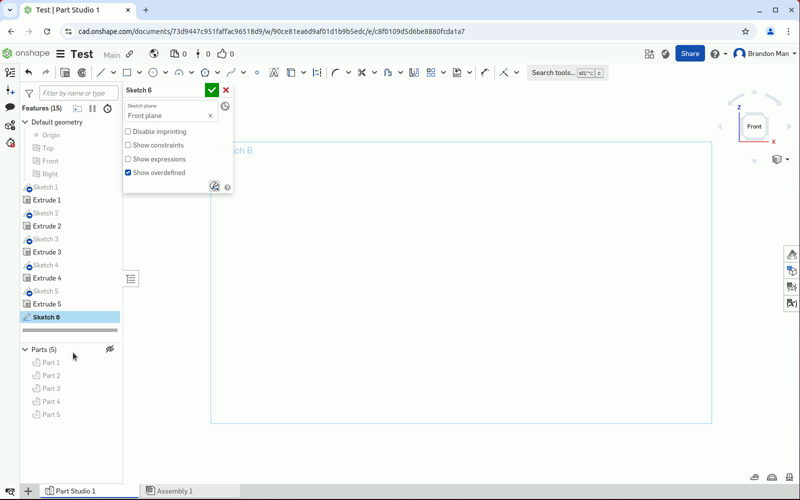
key(l)
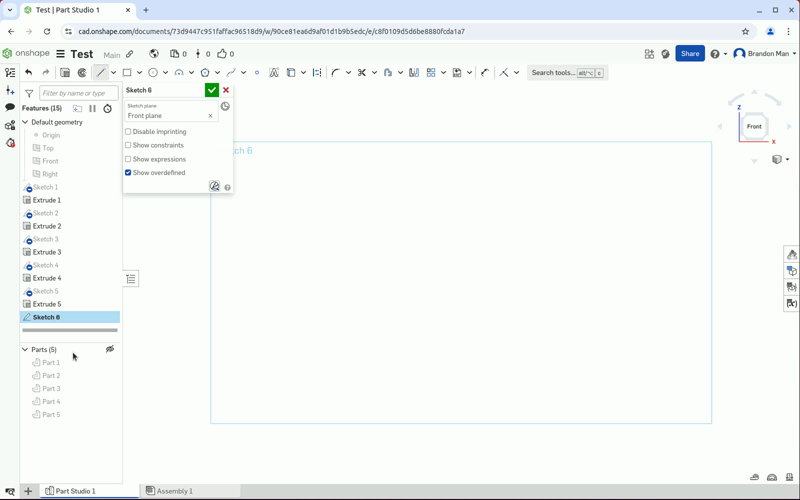
key_down(shift)
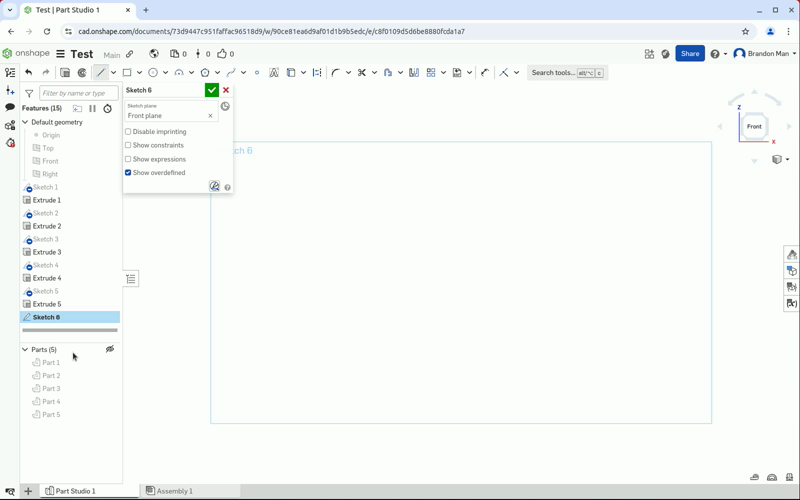
mouse_move(376, 326)
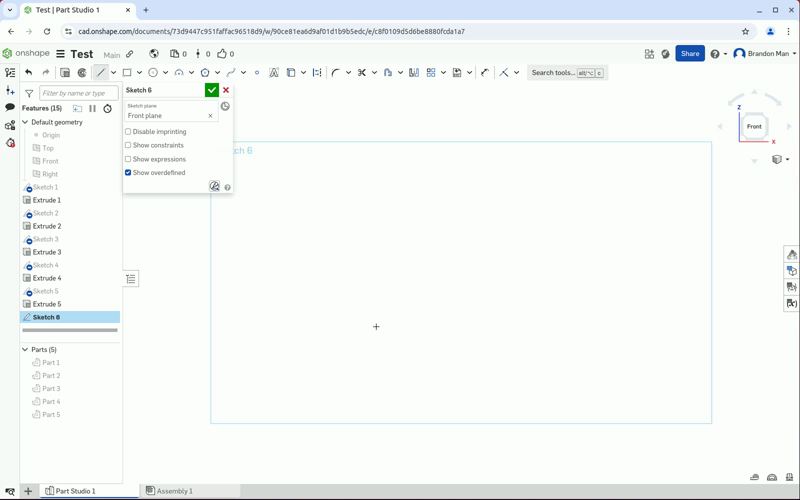
click(376, 326)
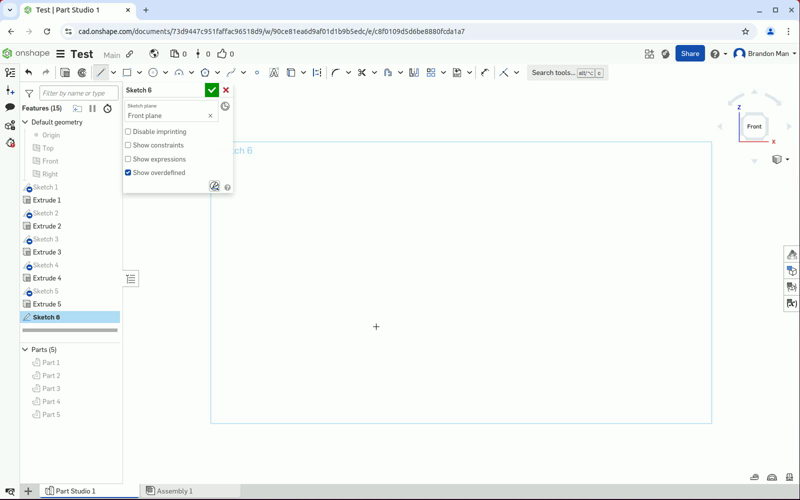
key_up(shift)
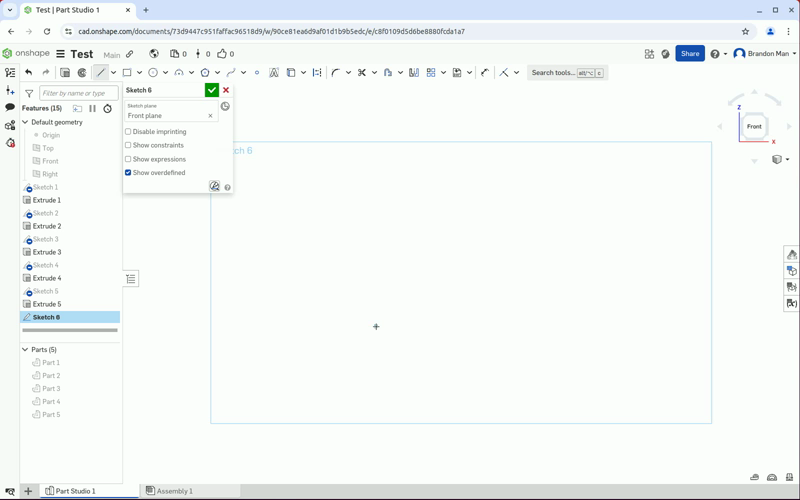
key_down(shift)
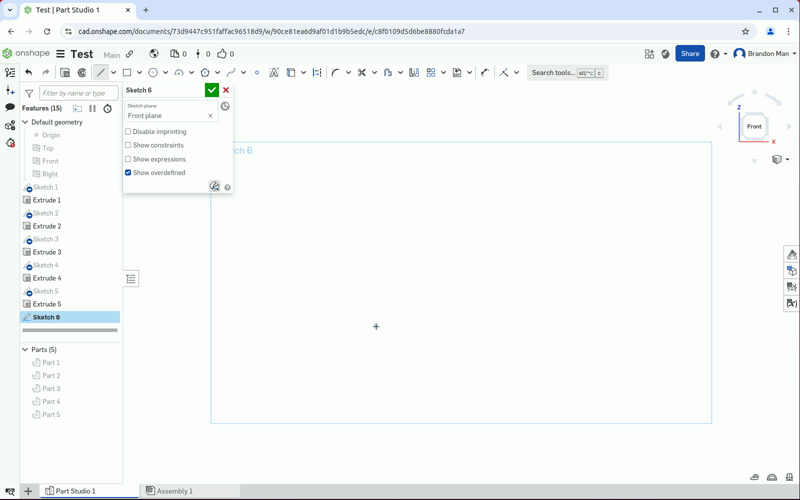
mouse_move(474, 326)
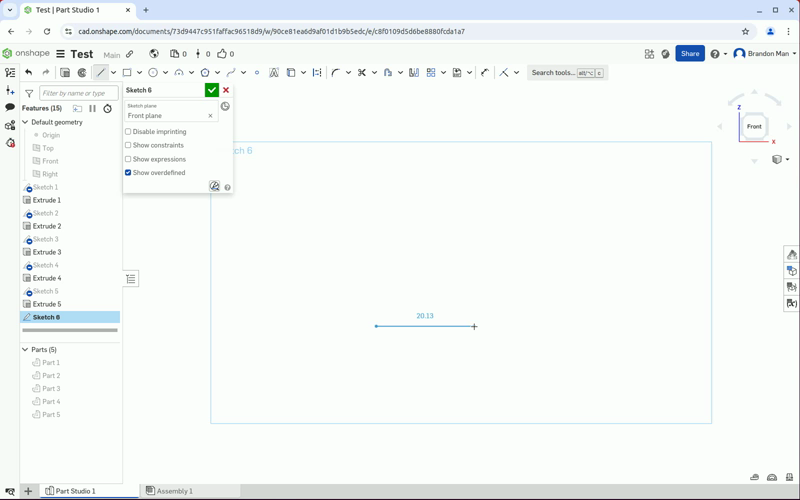
click(474, 326)
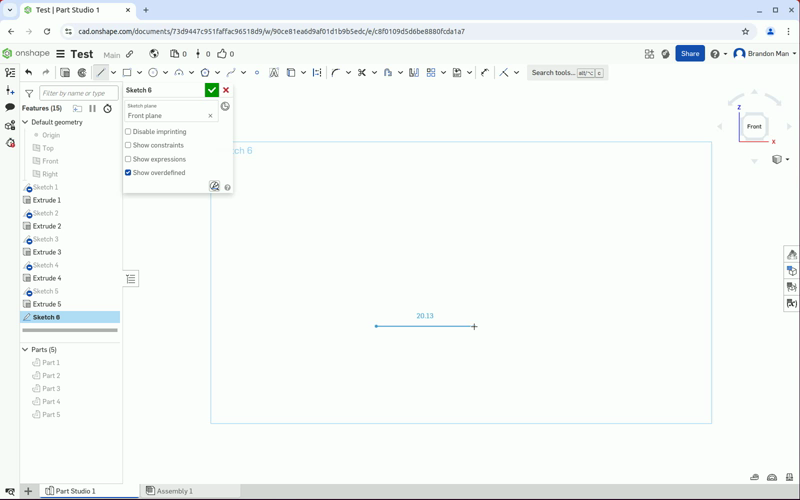
key_up(shift)
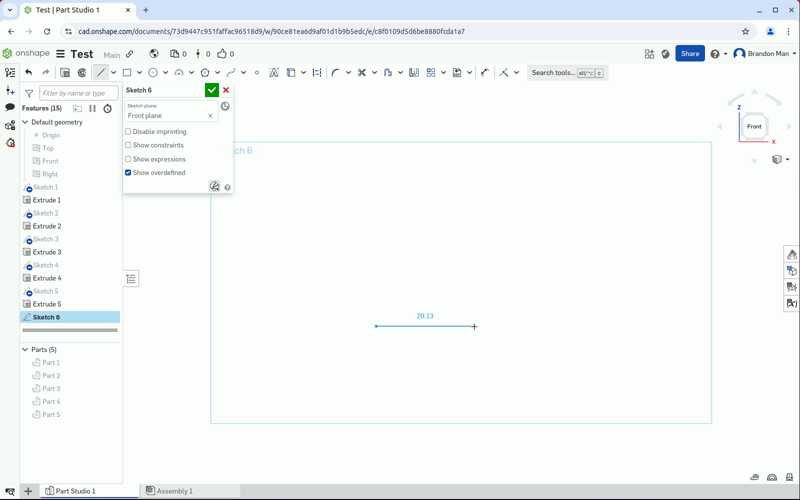
key_down(shift)
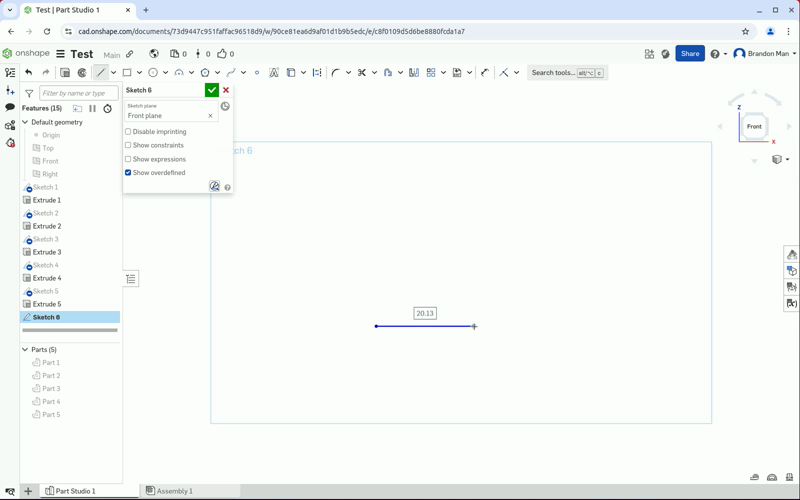
mouse_move(474, 231)
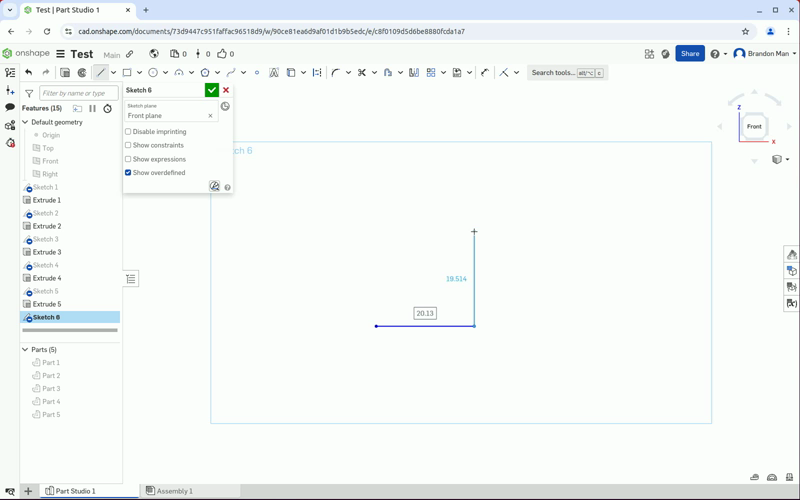
click(474, 231)
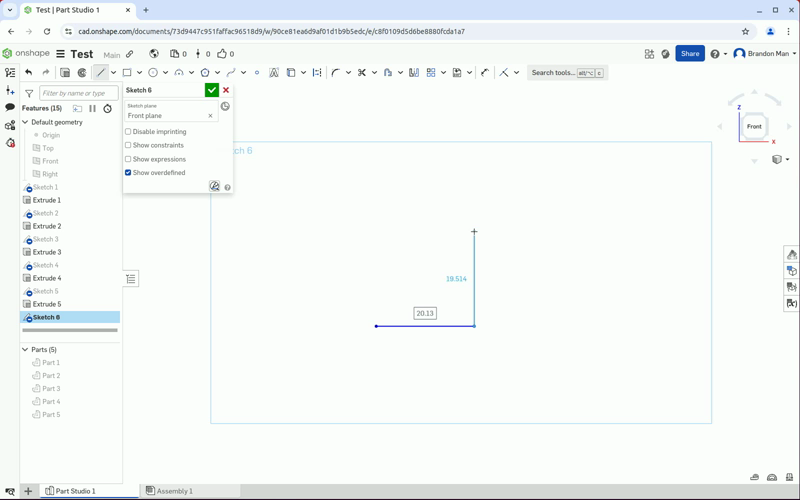
key_up(shift)
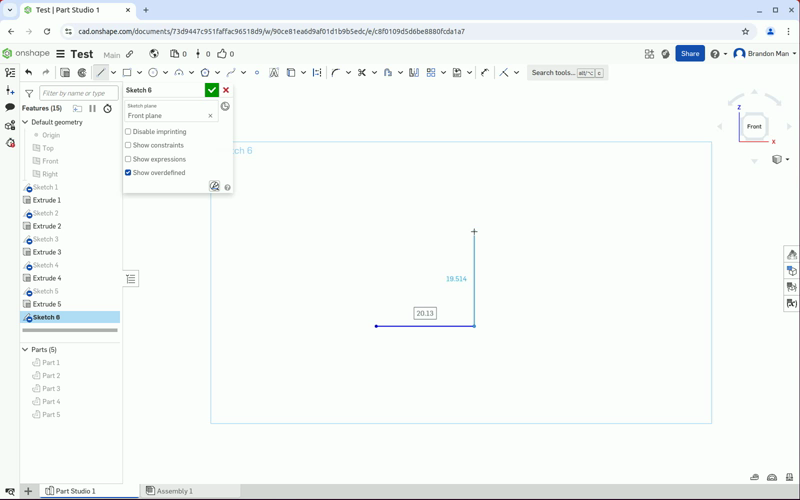
key_down(shift)
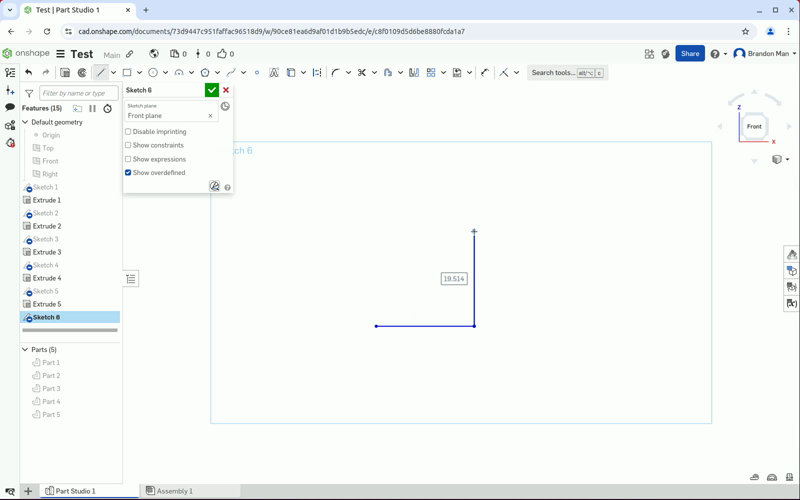
mouse_move(376, 231)
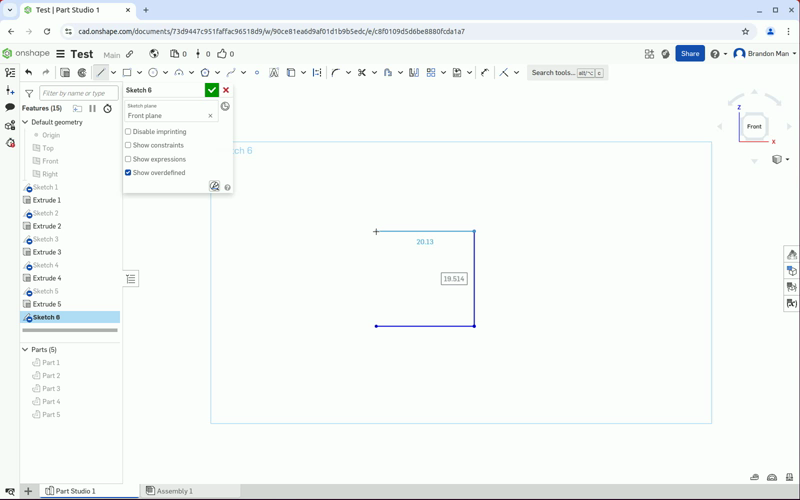
click(376, 231)
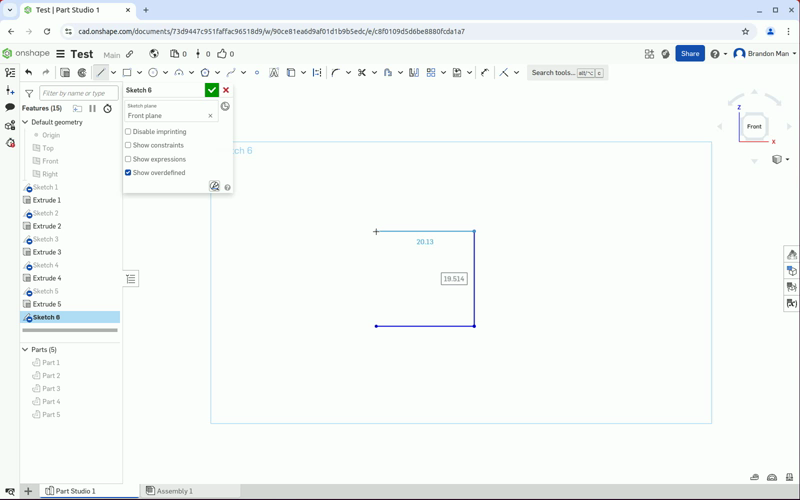
key_up(shift)
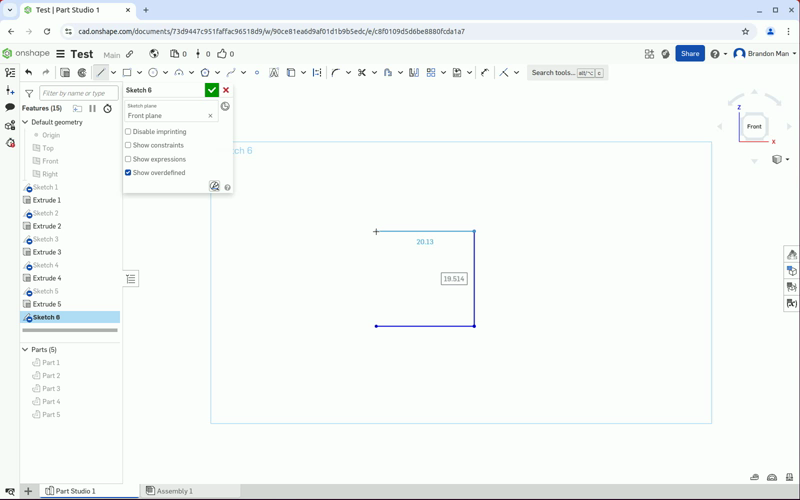
key_down(shift)
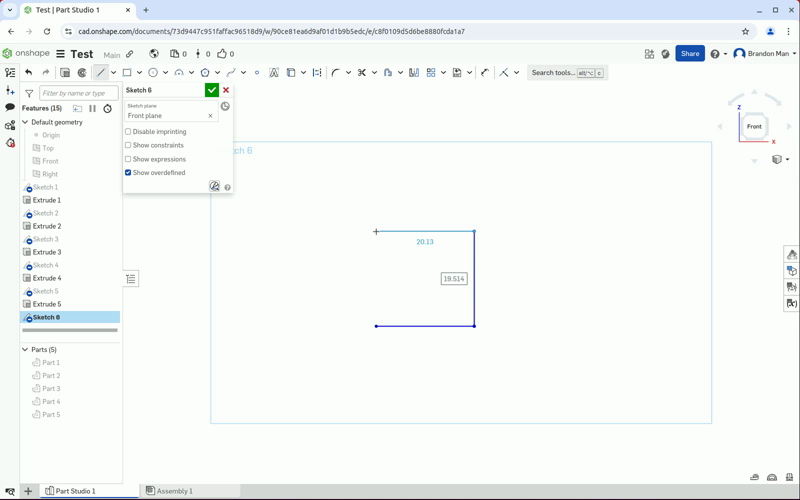
mouse_move(376, 326)
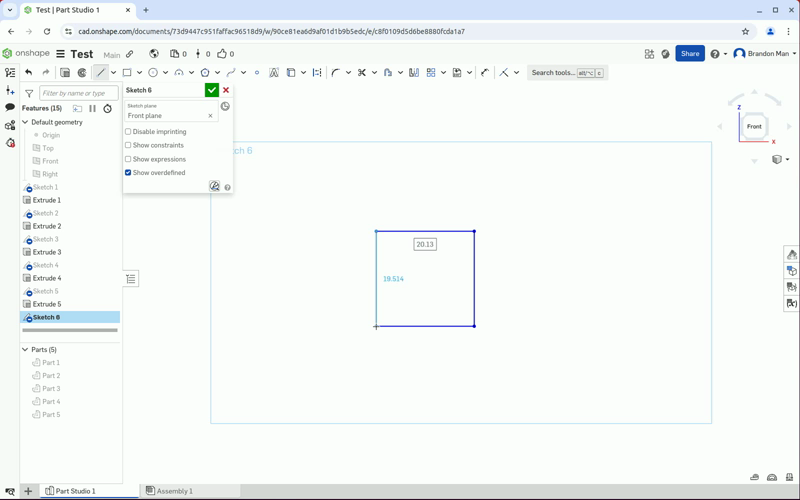
key_up(shift)
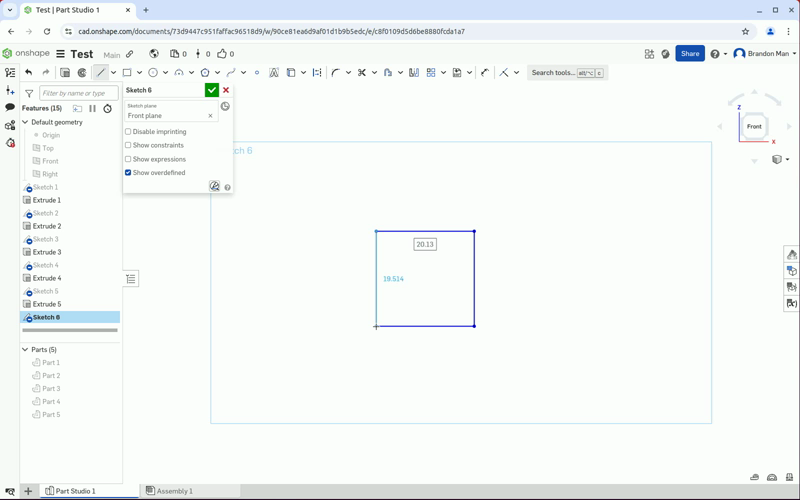
click(376, 326)
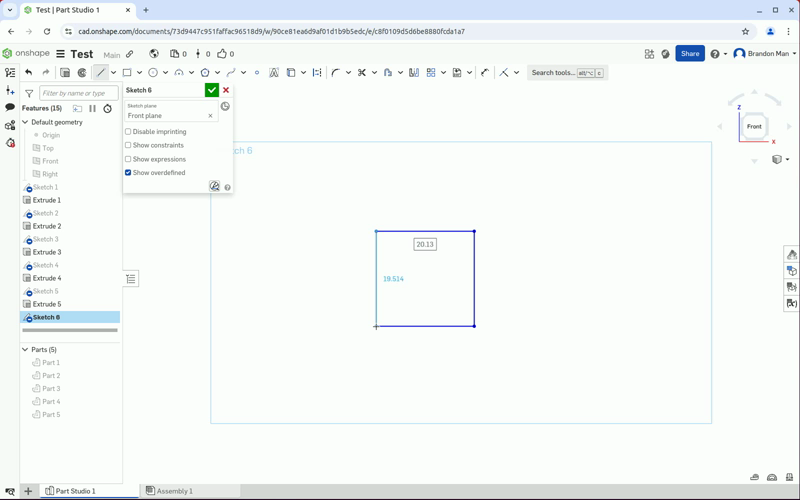
key(esc)
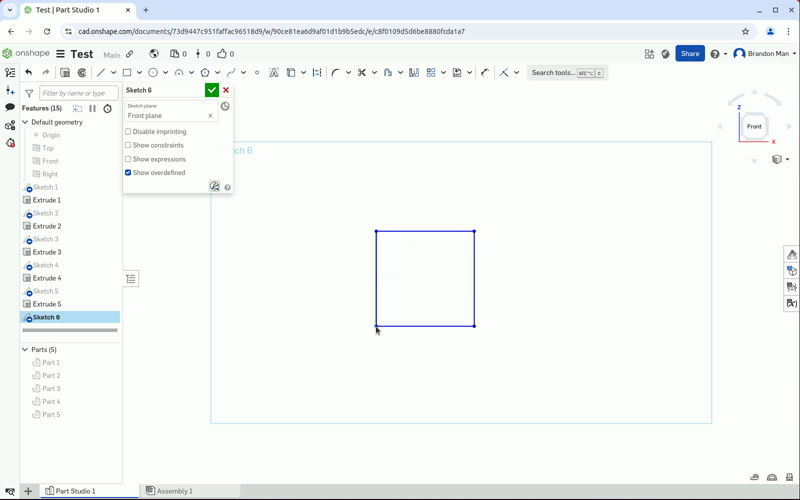
mouse_move(428, 317)
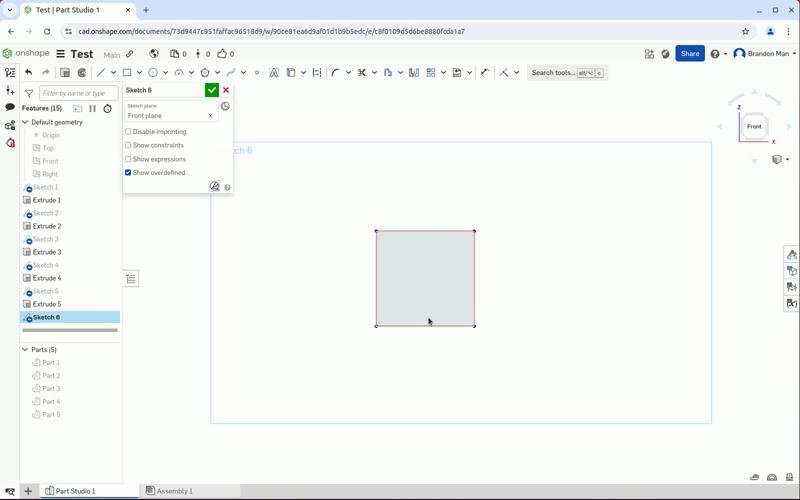
click(428, 317)
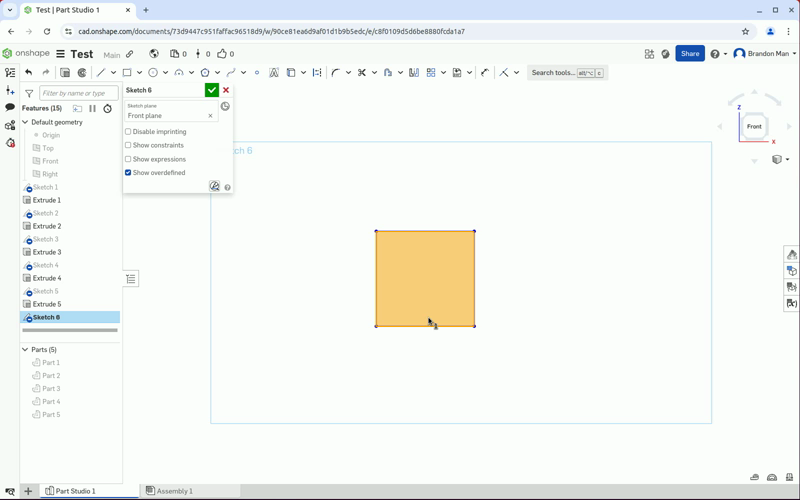
mouse_move(73, 352)
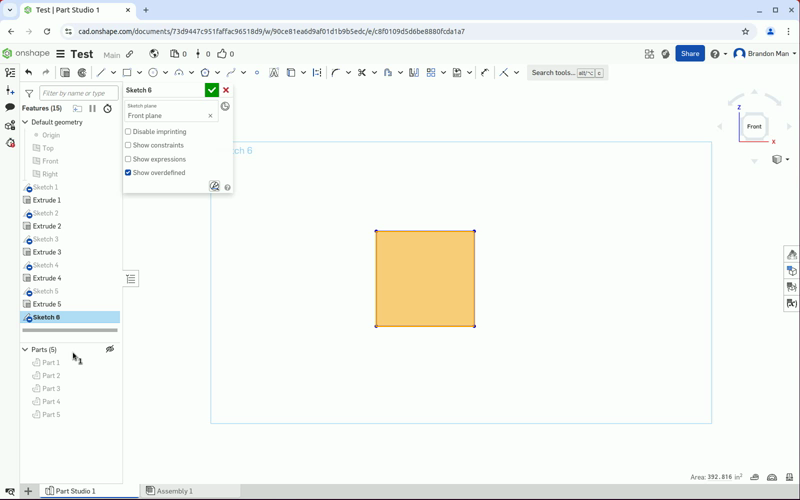
key(shift+y)
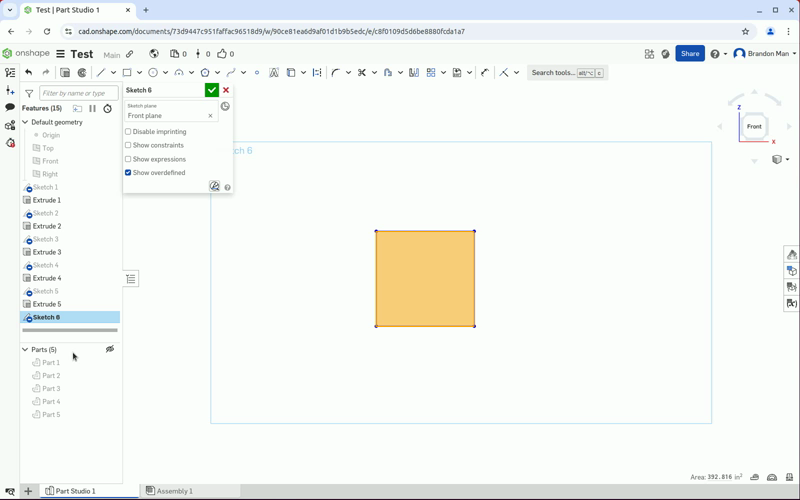
key(shift+e)
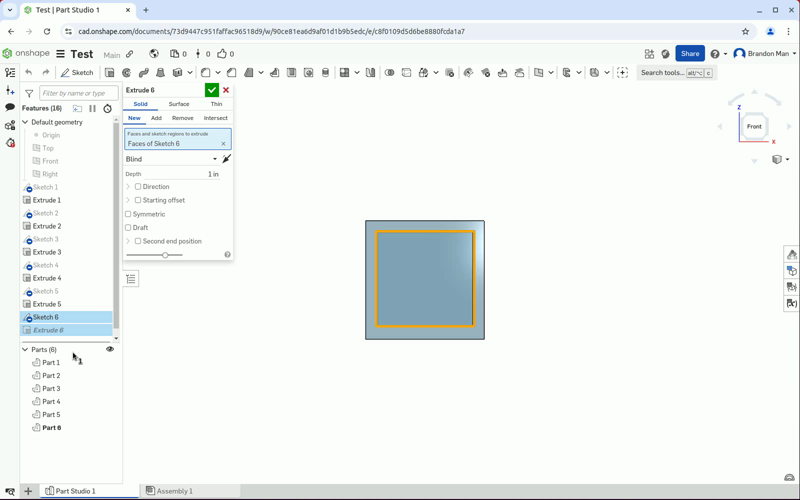
mouse_move(143, 106)
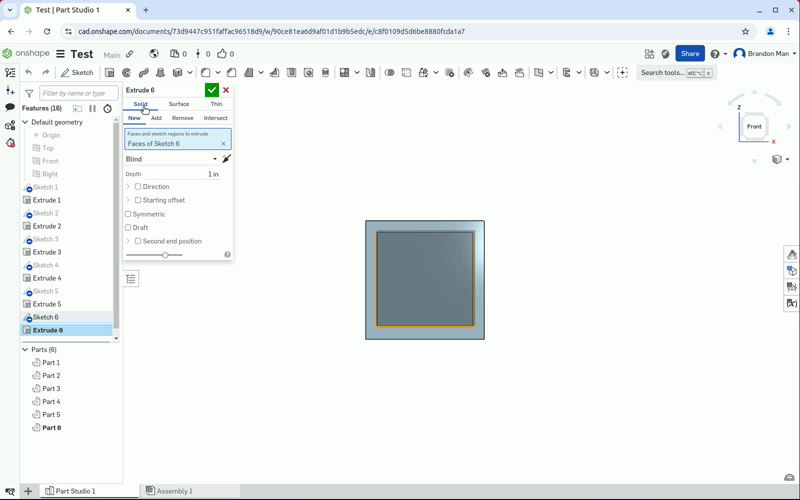
click(143, 106)
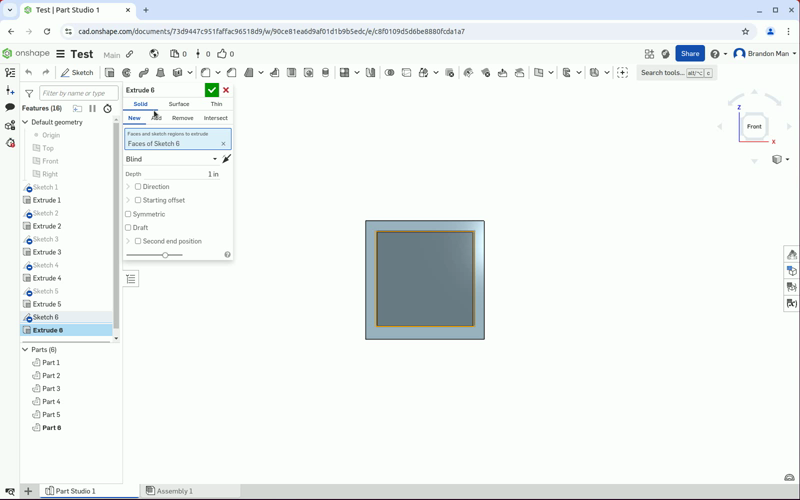
mouse_move(186, 120)
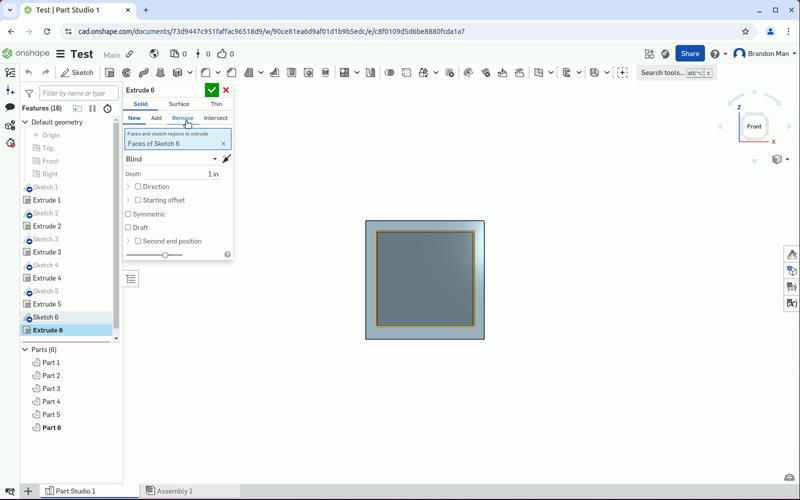
click(186, 120)
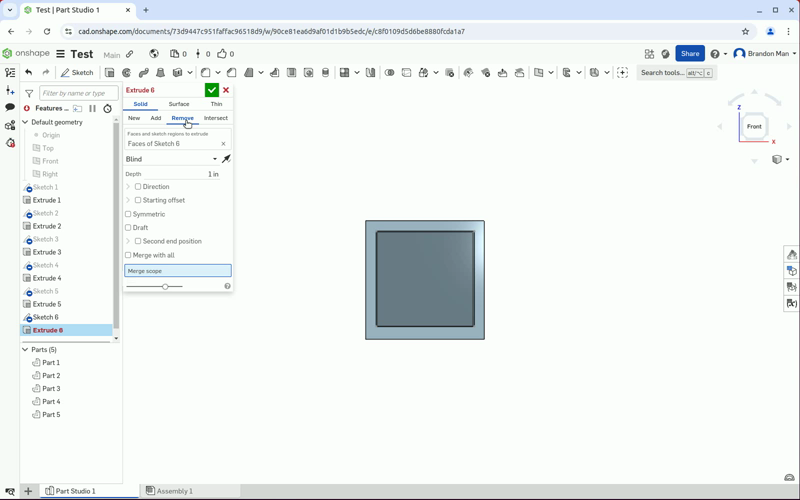
key(tab, 4)
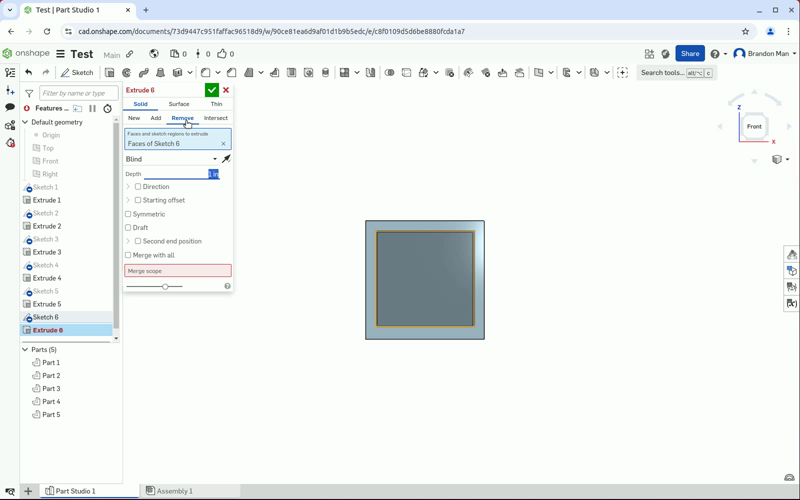
text(-21.905)
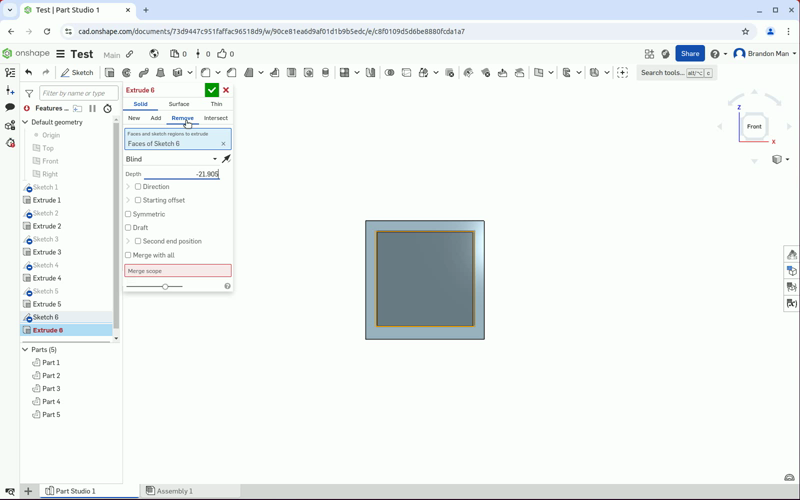
key(tab, 6)
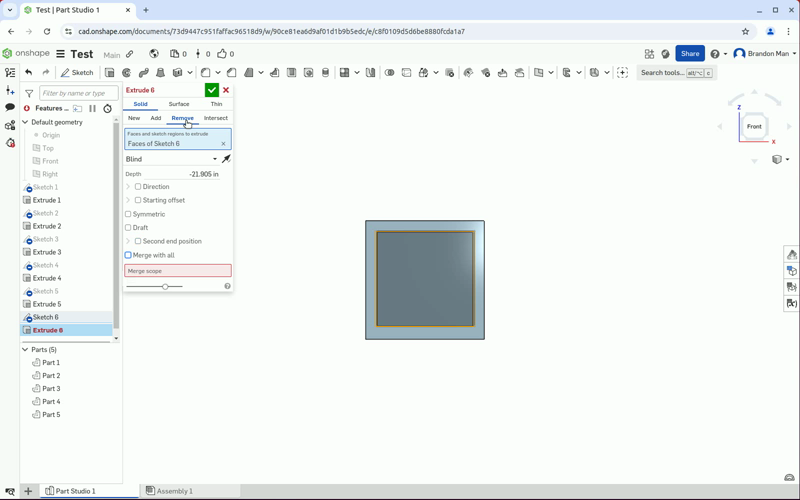
key(space)
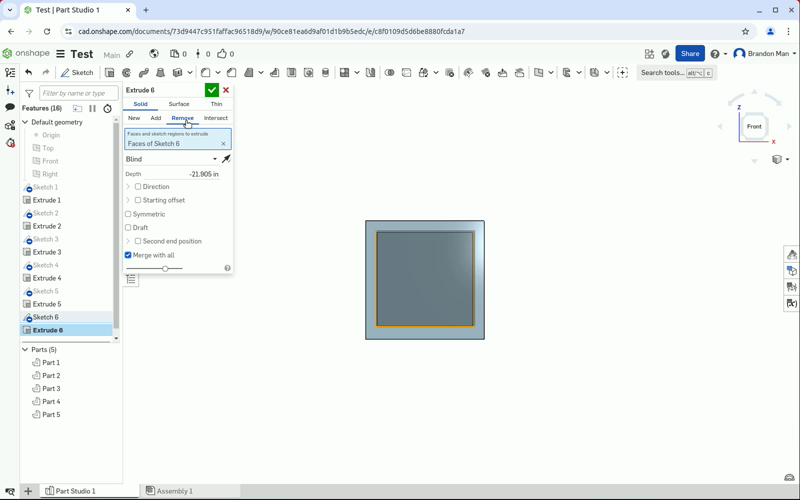
key(enter)
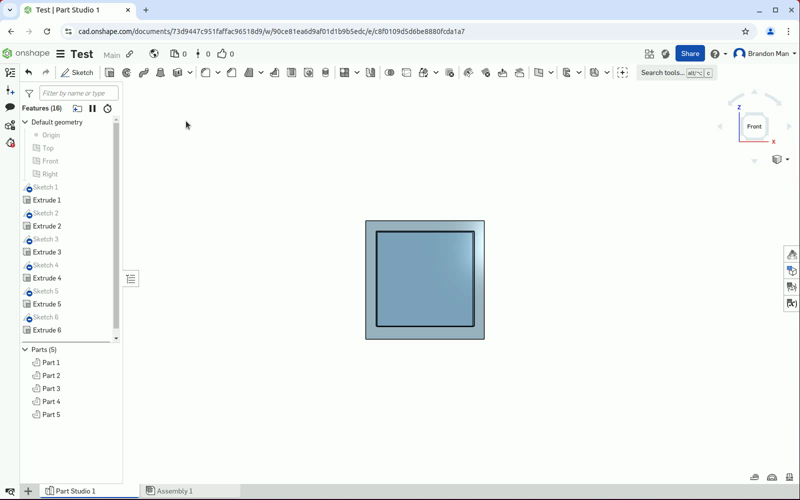
key(shift+h)
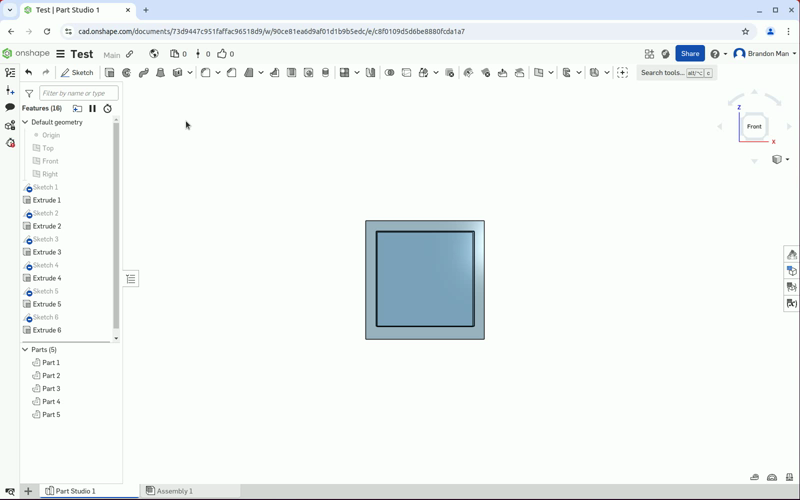
key(shift+h)
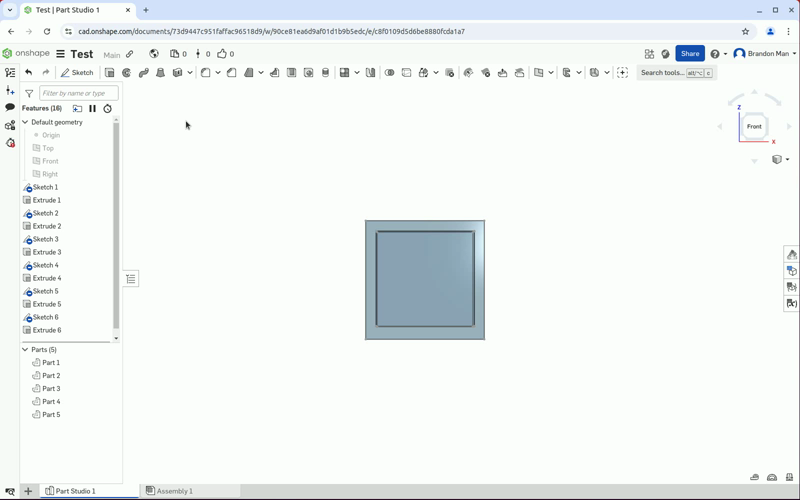
key(shift+7)
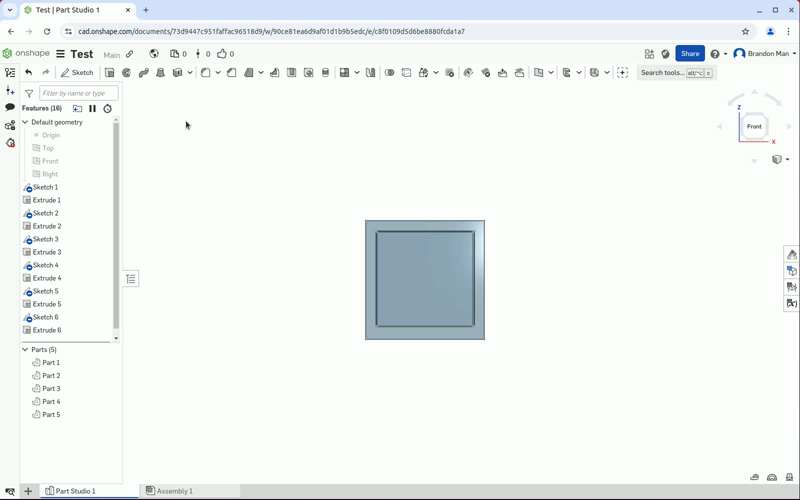
key(left, 2)
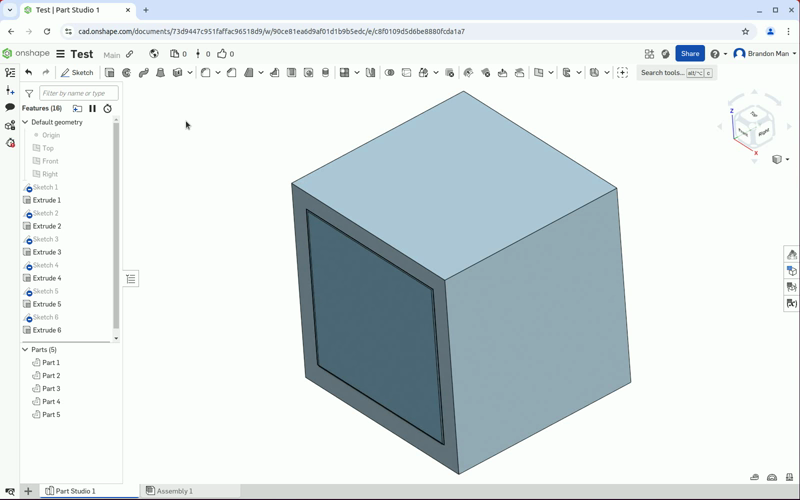
key(down, 2)
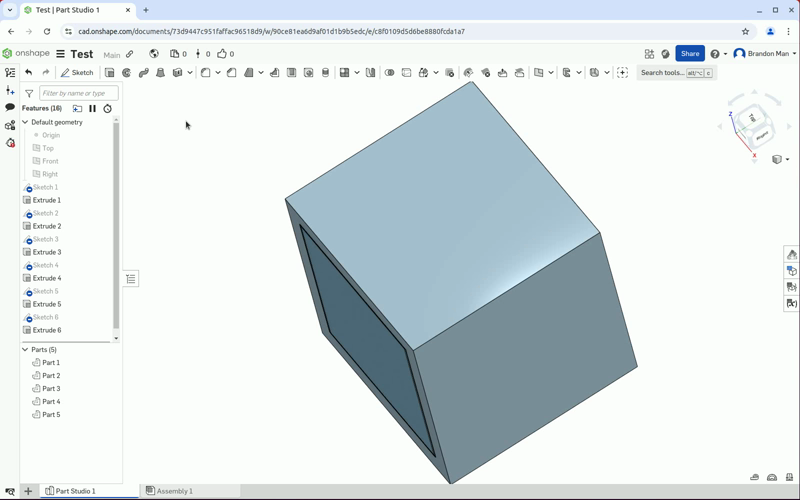
key(up, 2)
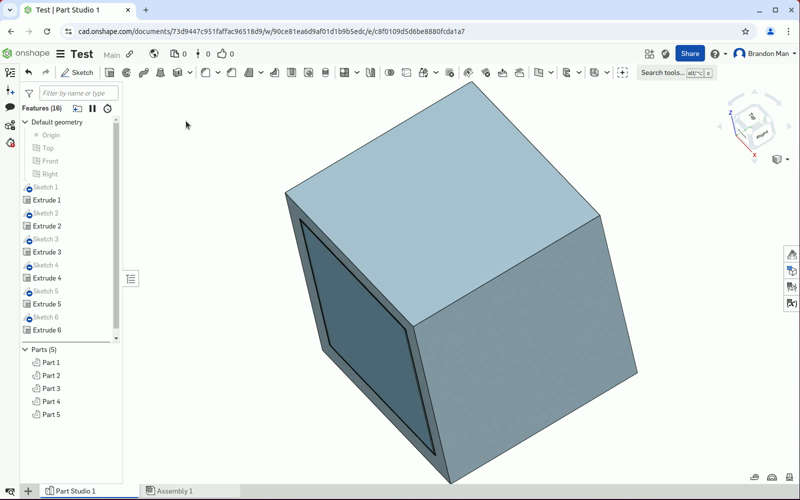
key(right, 2)
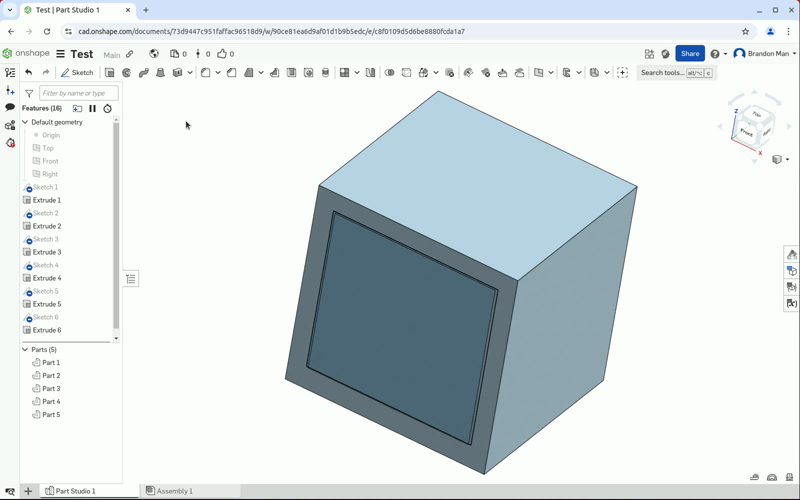
mouse_move(69, 189)
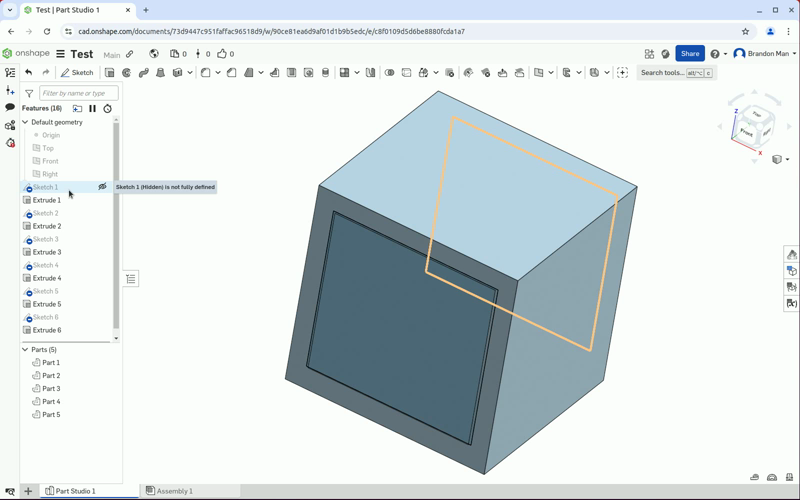
click(69, 189)